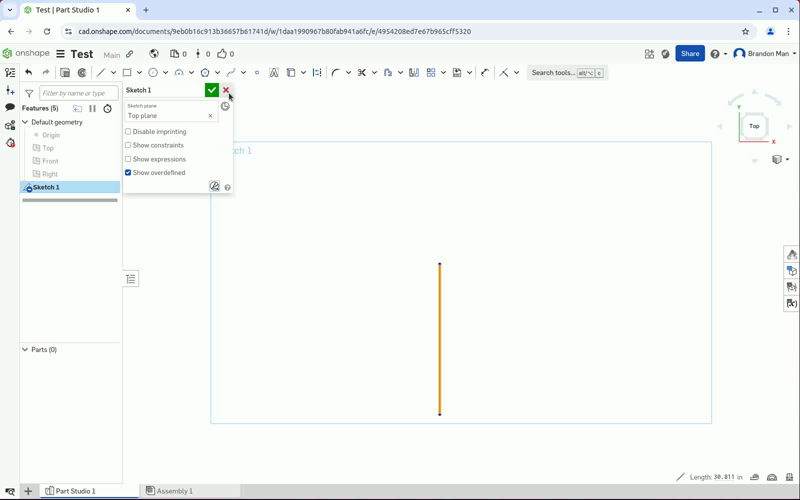
key(shift+h)
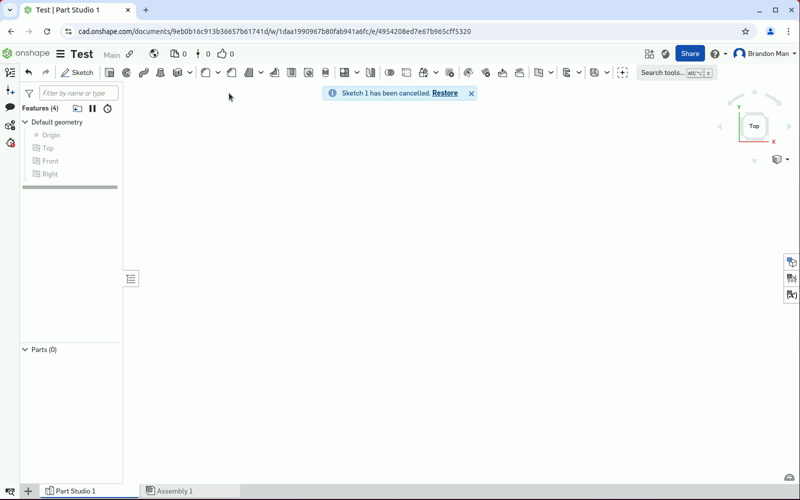
mouse_move(73, 352)
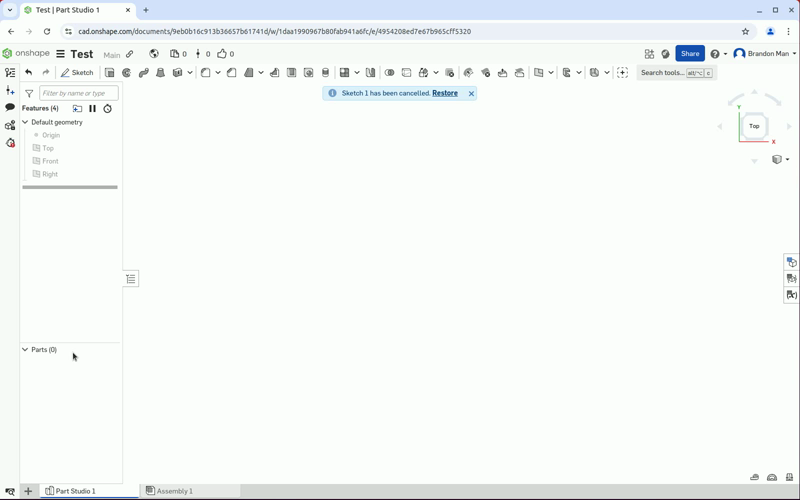
key(y)
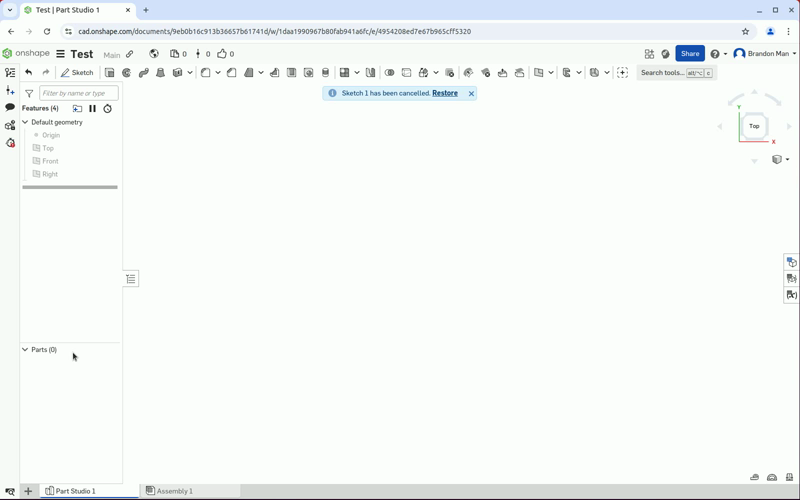
key(shift+p)
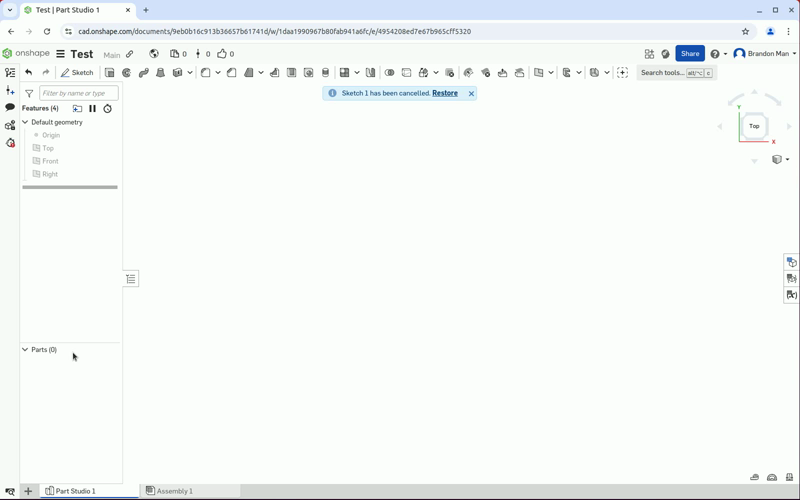
key(space)
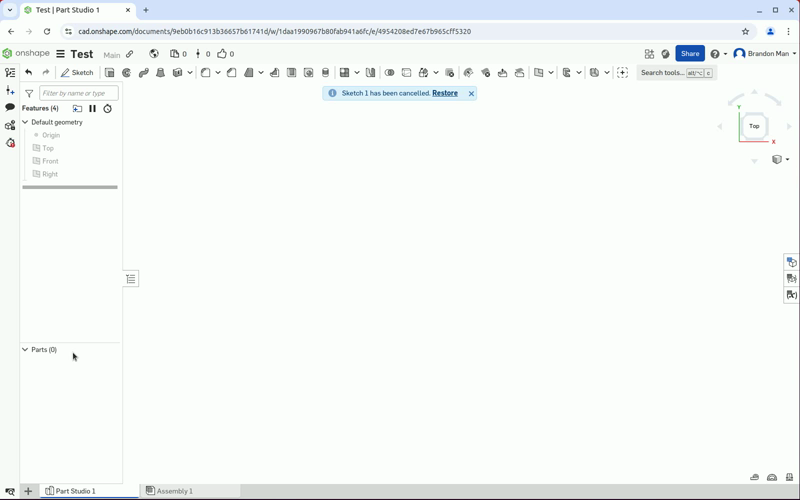
key_down(shift)
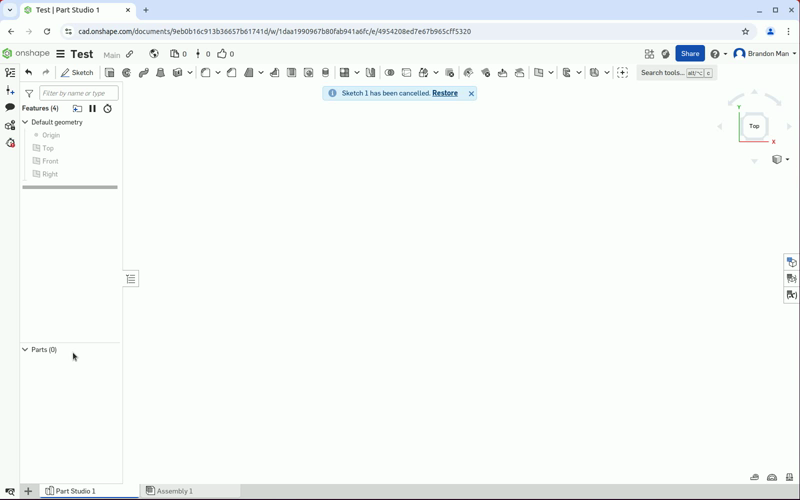
key(up)
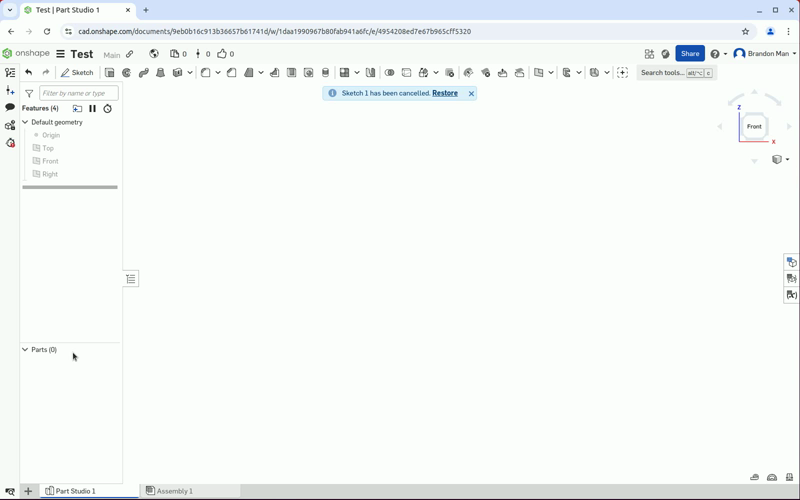
key_up(shift)
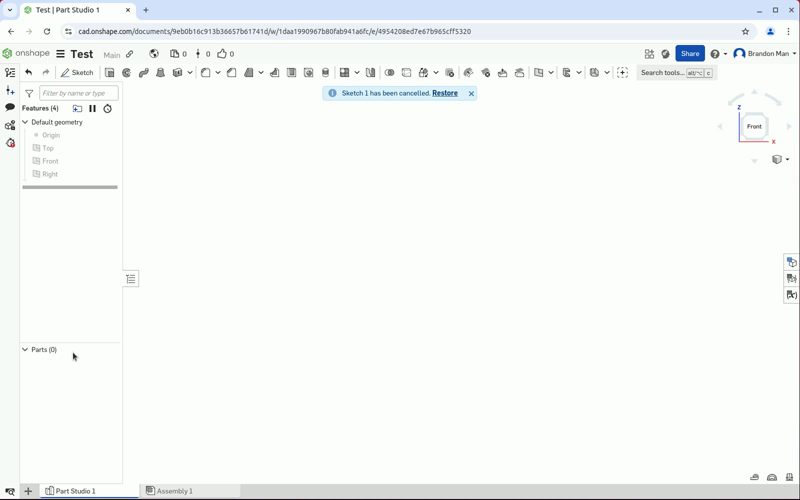
mouse_move(73, 352)
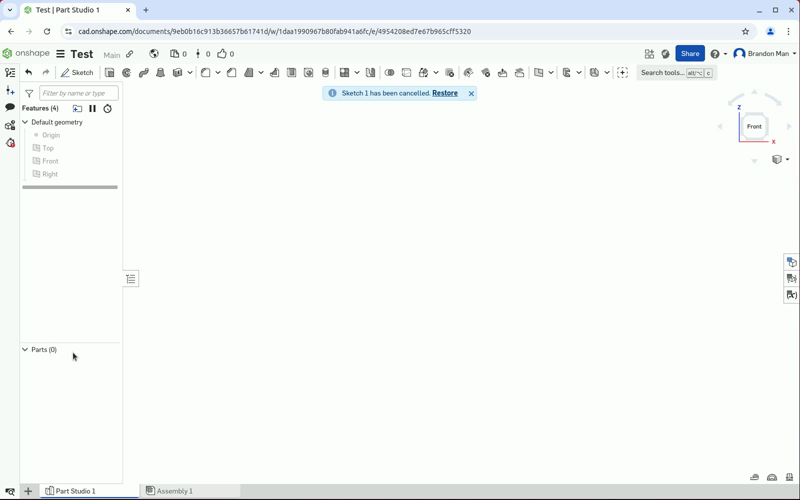
key(shift+y)
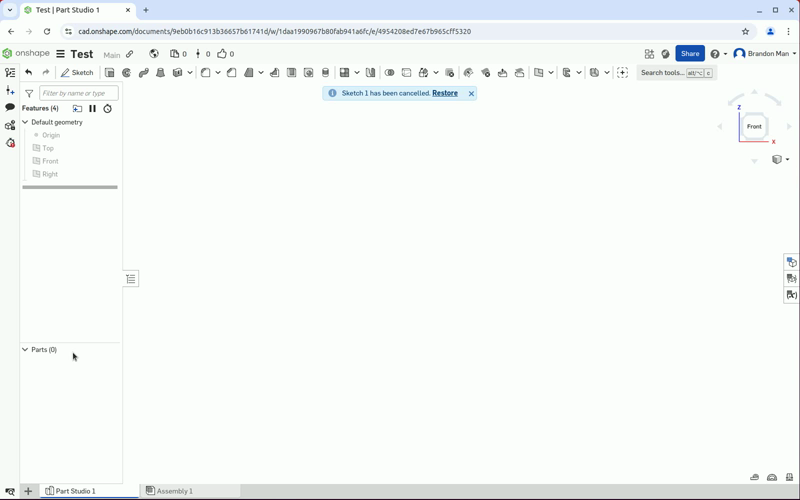
key(shift+s)
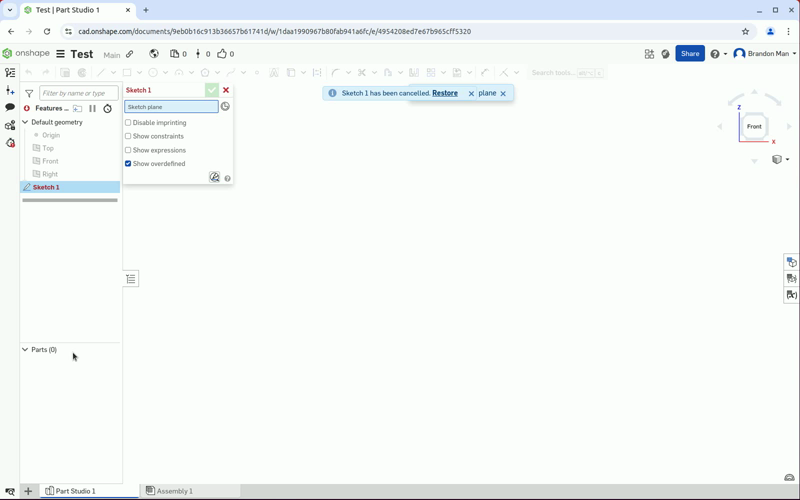
mouse_move(73, 163)
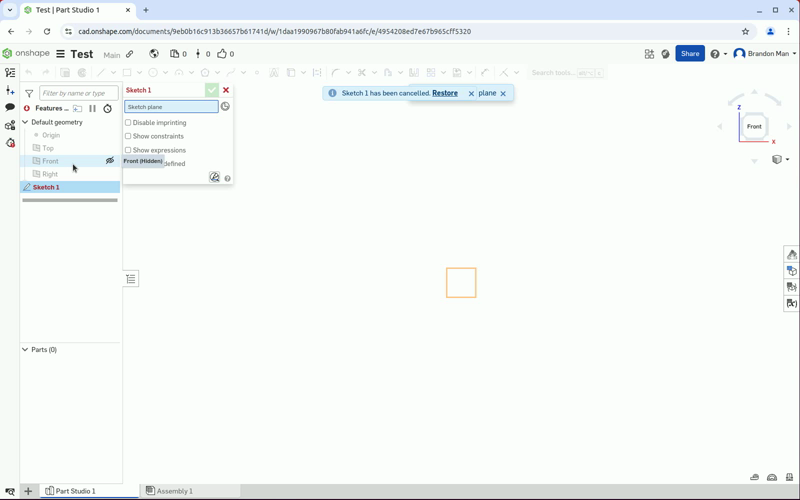
click(73, 163)
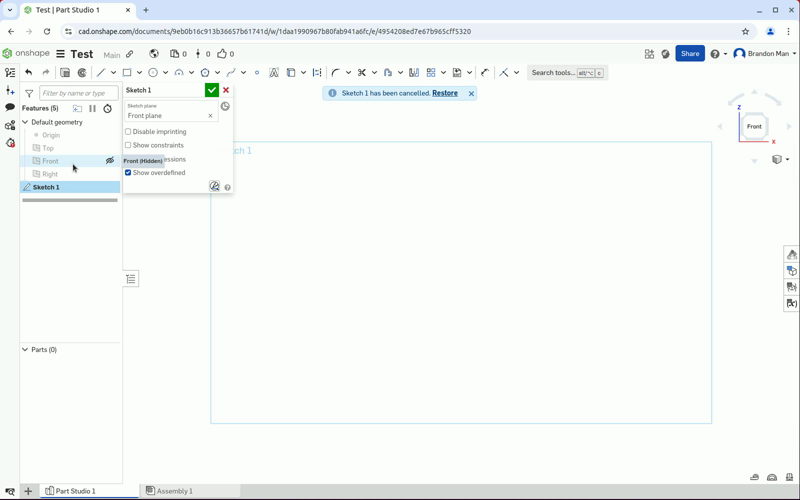
mouse_move(73, 352)
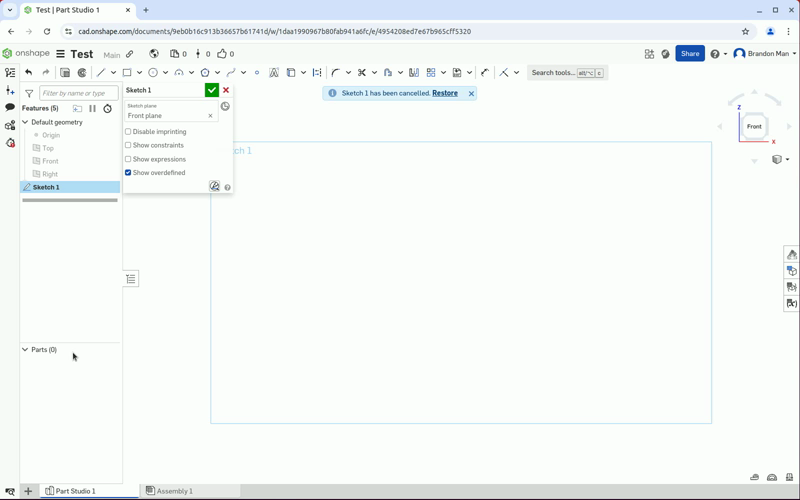
key(y)
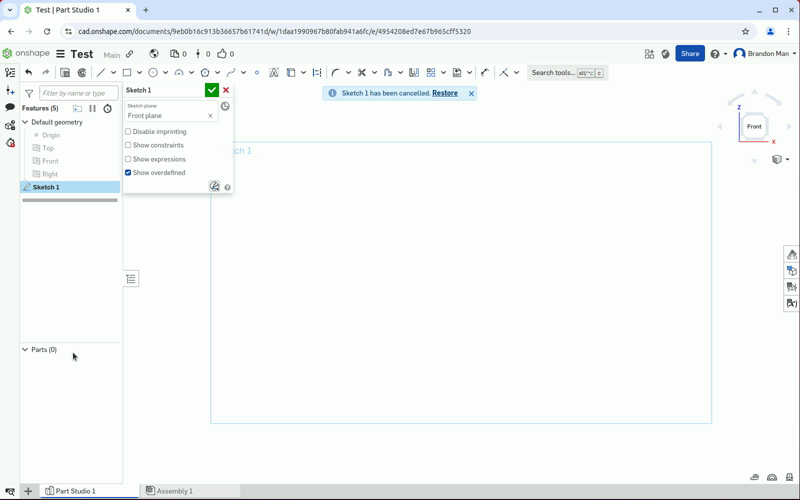
key(l)
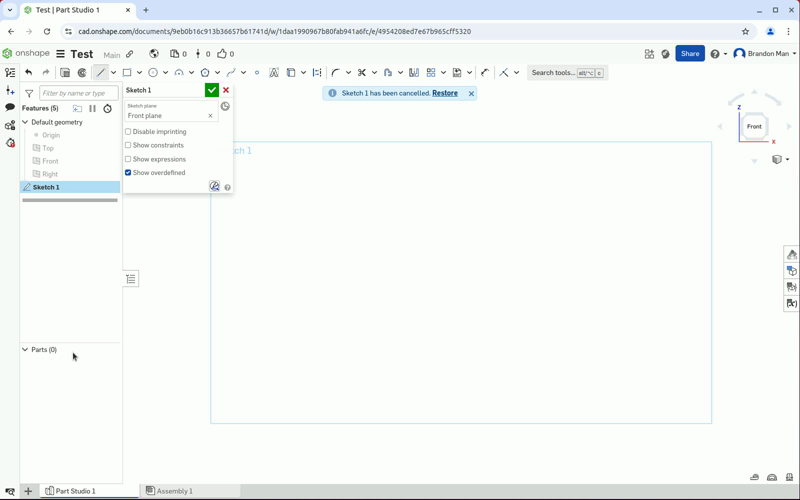
key_down(shift)
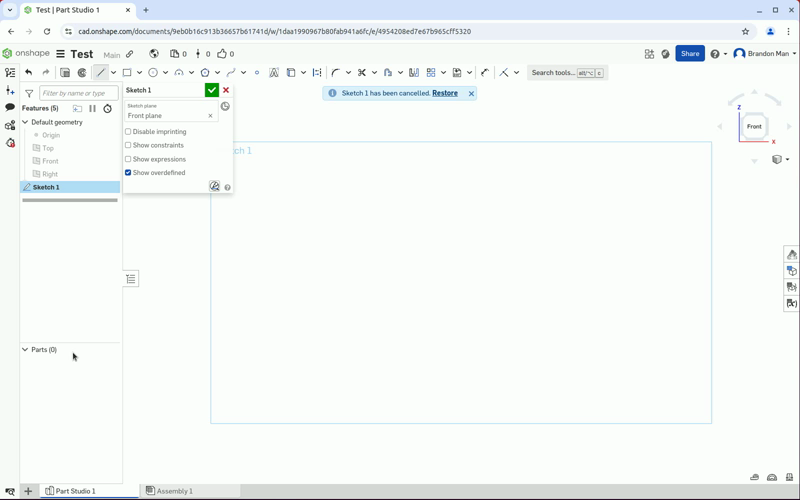
mouse_move(358, 293)
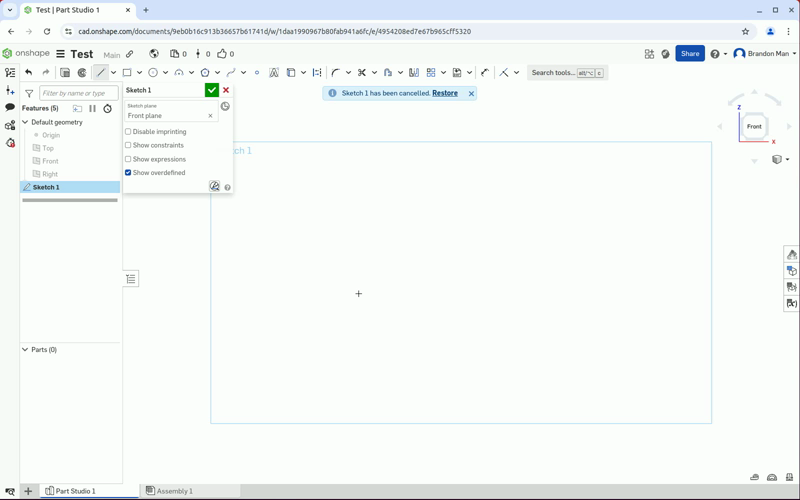
click(358, 293)
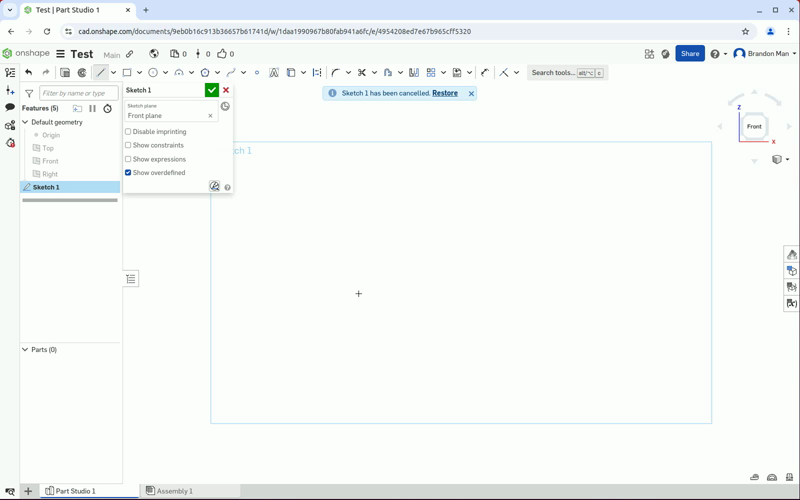
key_up(shift)
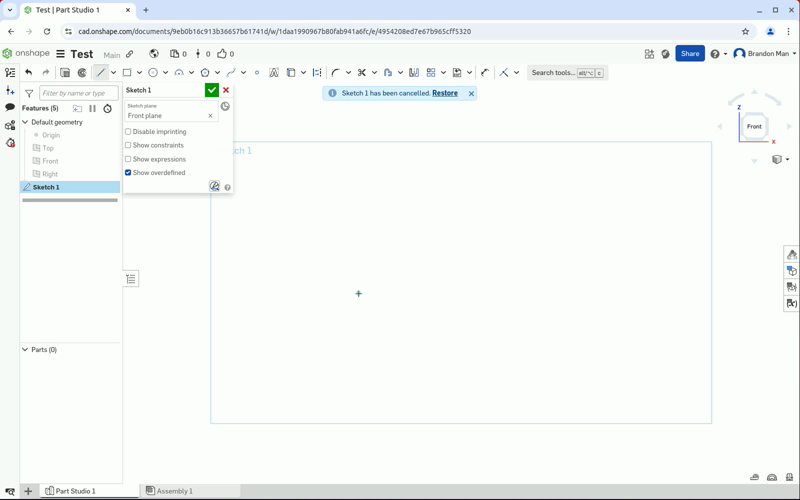
key_down(shift)
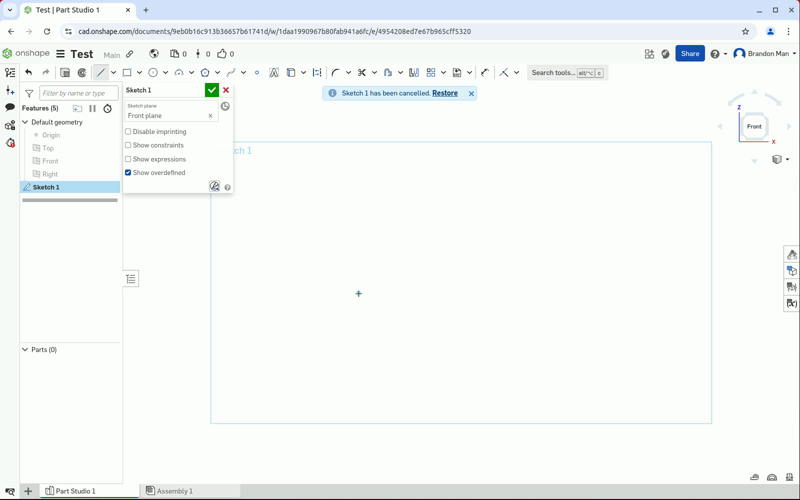
mouse_move(561, 293)
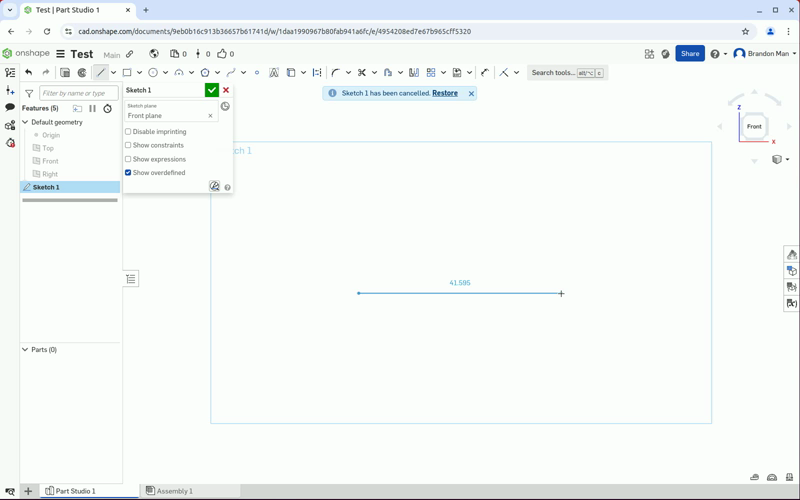
click(561, 293)
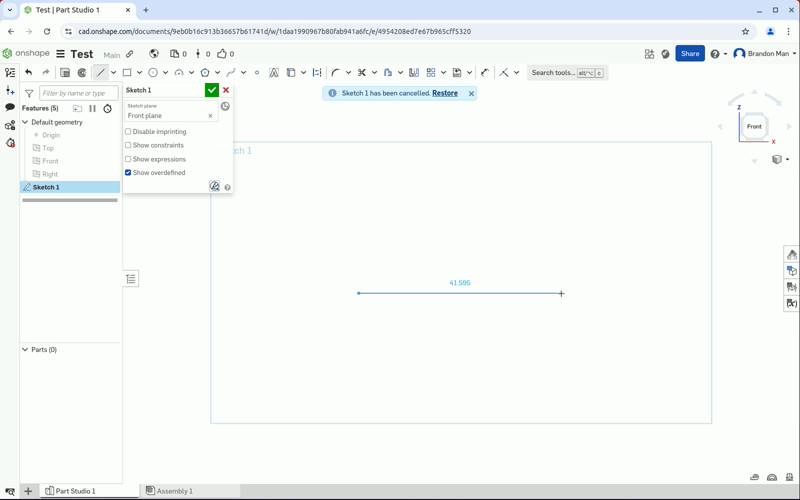
key_up(shift)
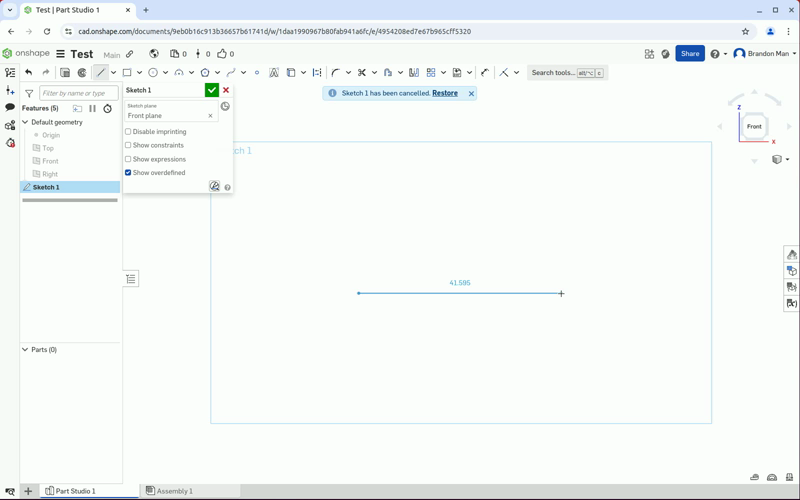
key(esc)
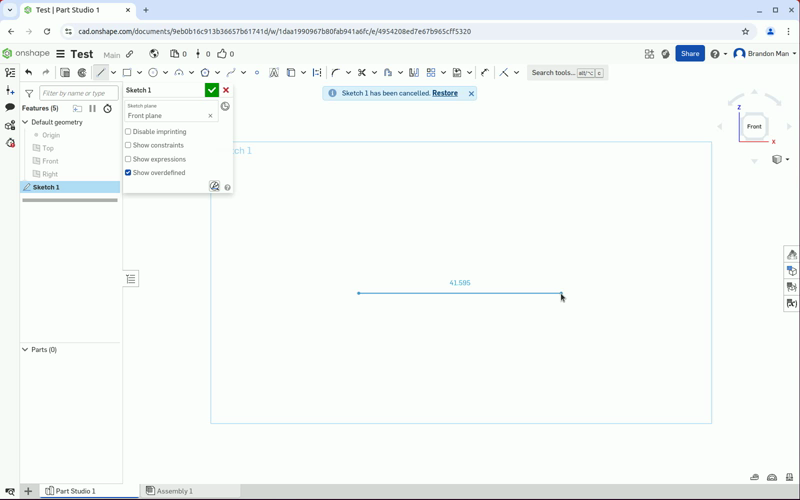
key(a)
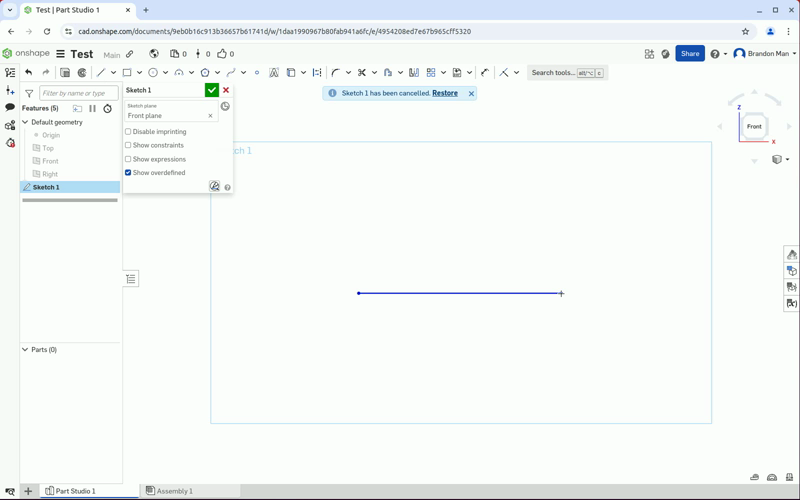
mouse_move(561, 293)
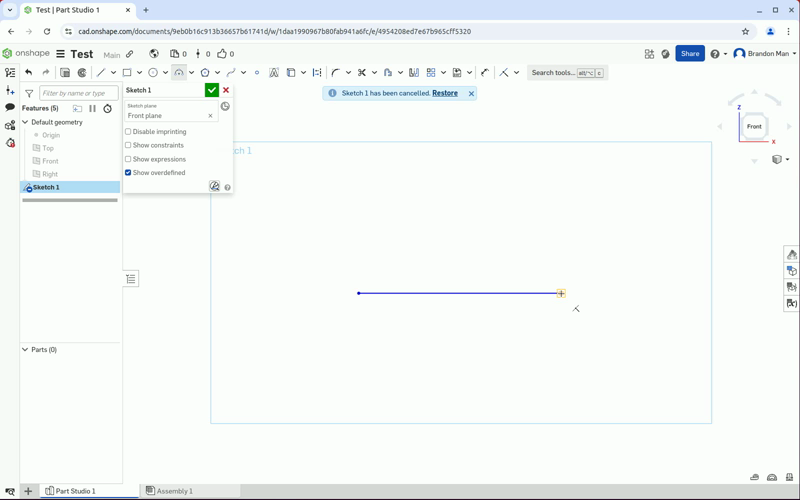
click(561, 293)
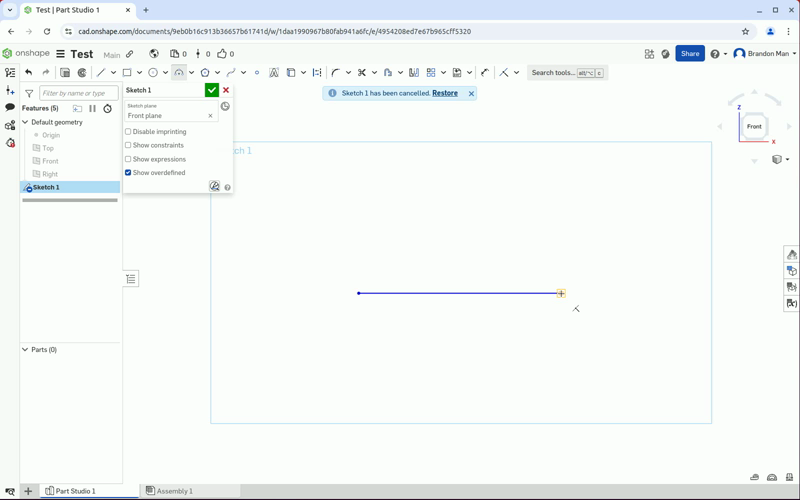
key_down(shift)
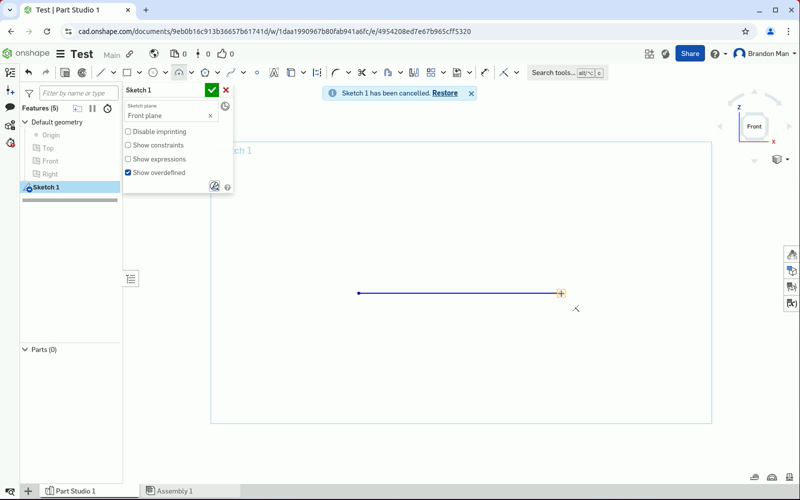
mouse_move(561, 273)
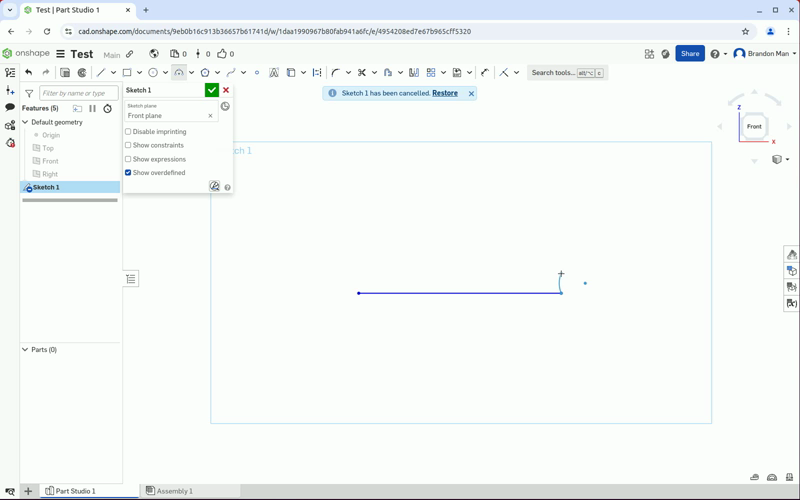
click(561, 273)
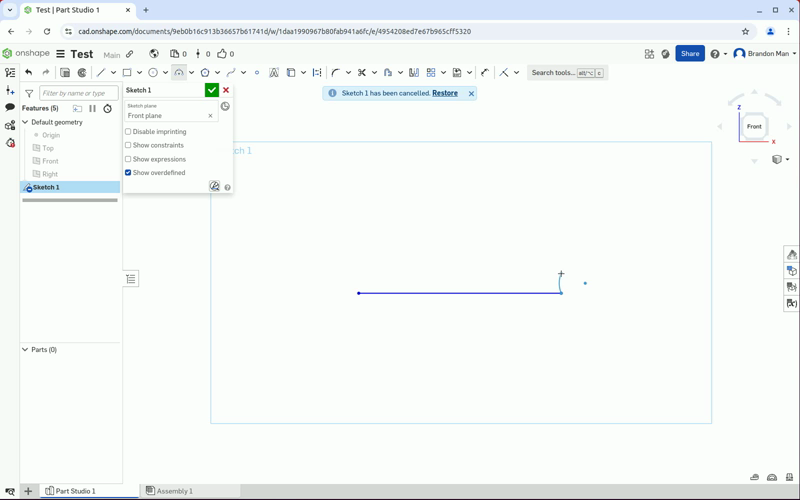
mouse_move(571, 283)
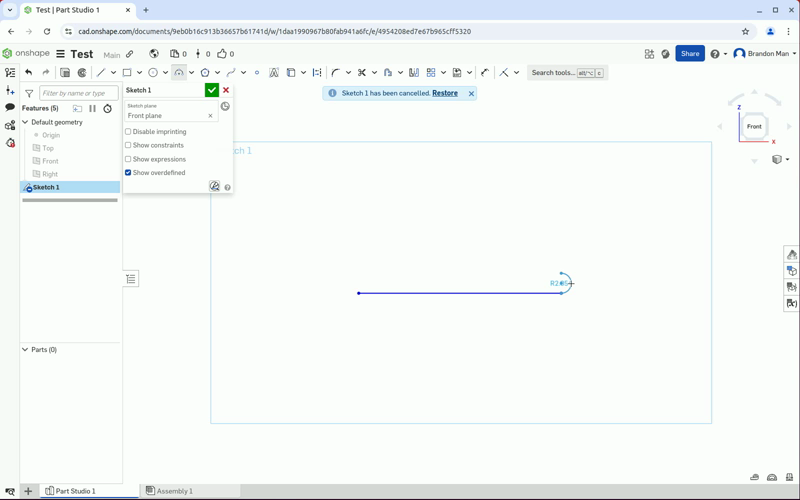
click(571, 283)
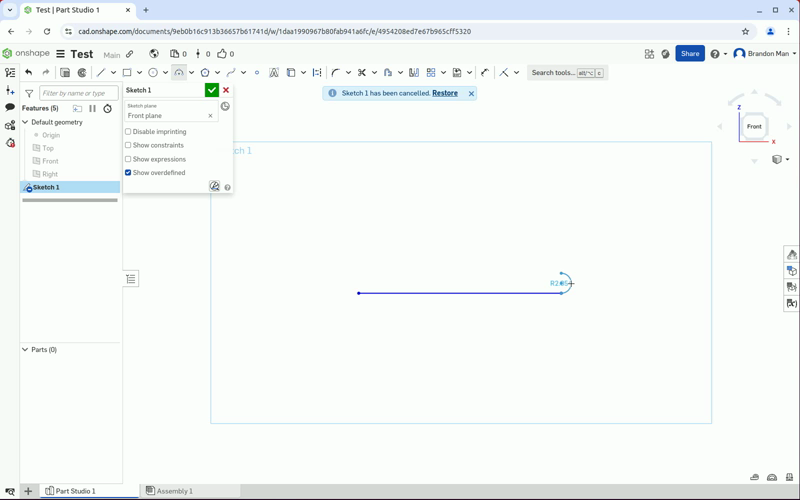
key_up(shift)
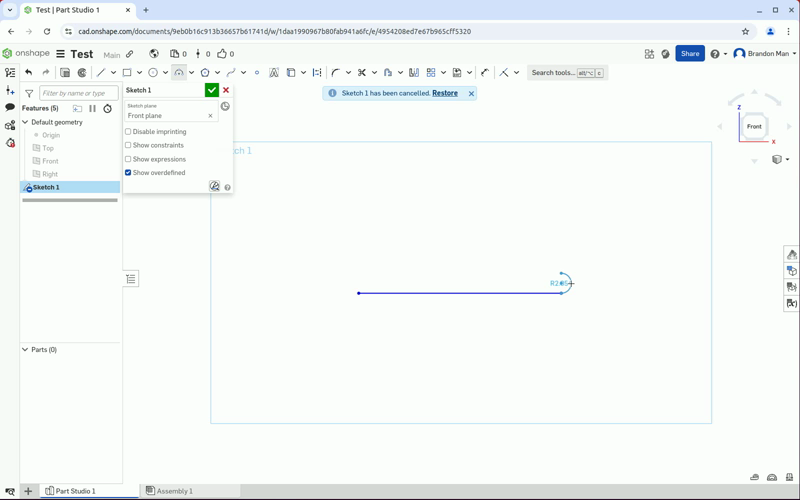
key(esc)
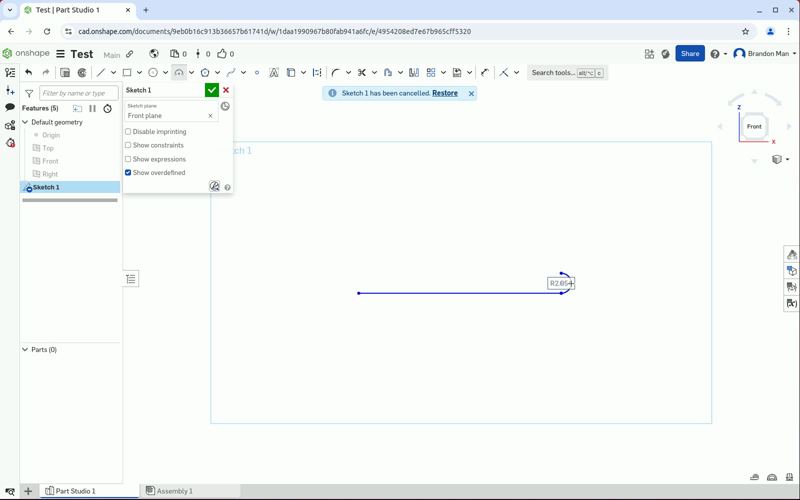
key(l)
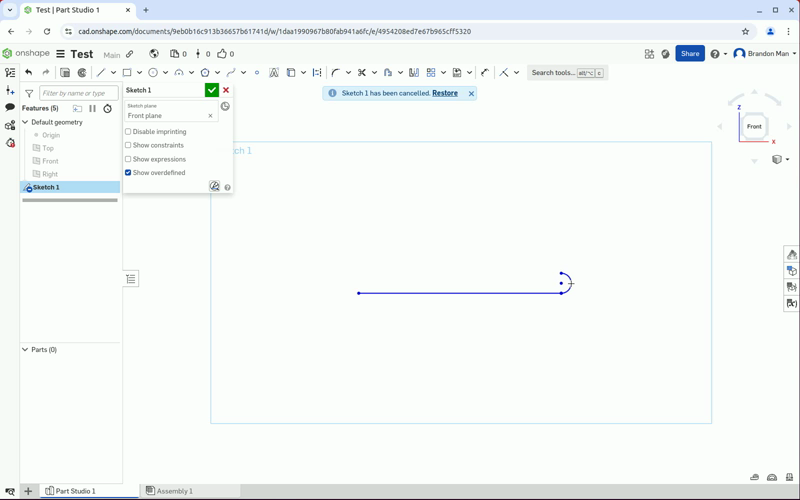
mouse_move(561, 273)
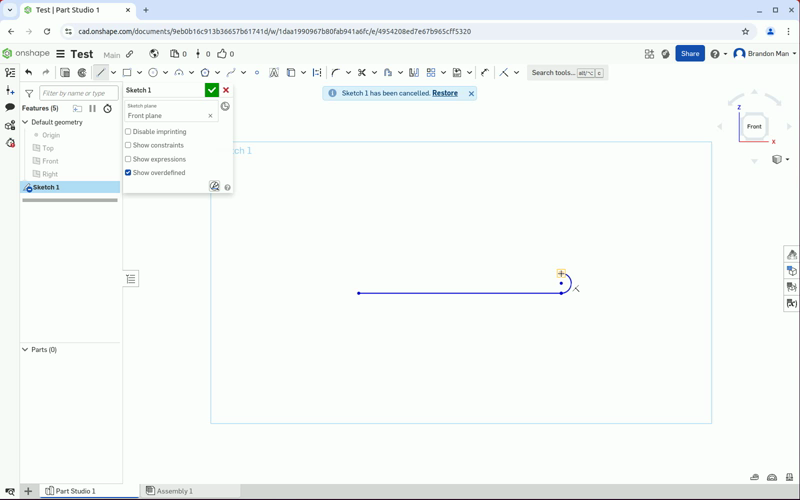
click(561, 273)
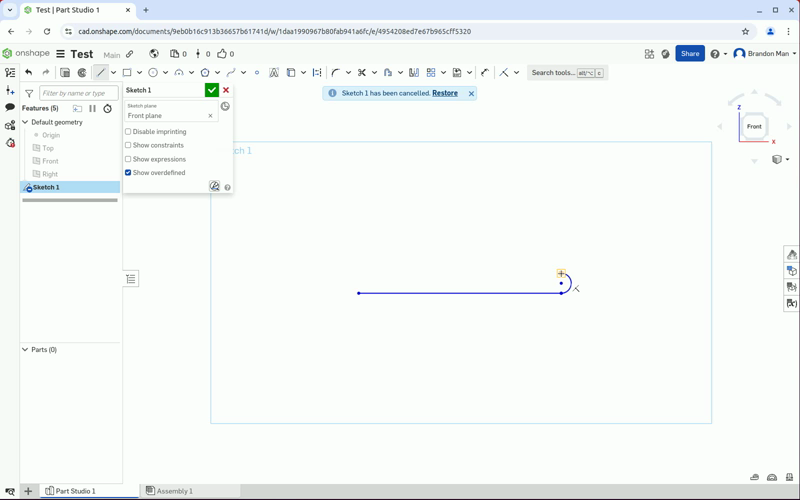
key_down(shift)
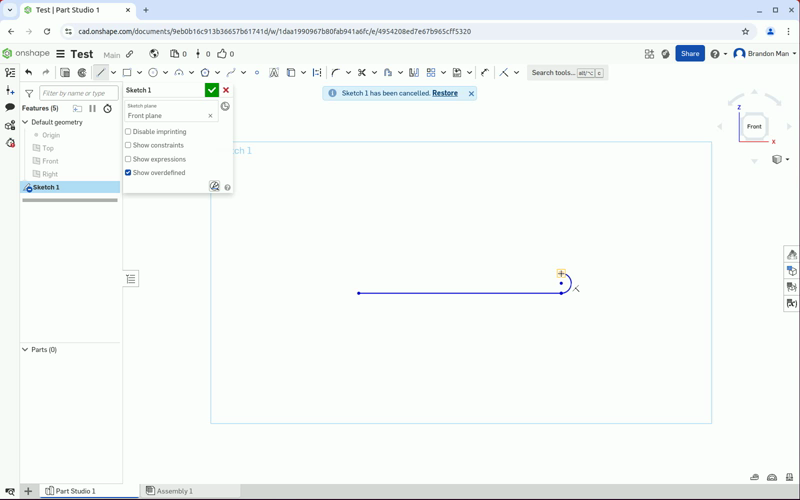
mouse_move(358, 273)
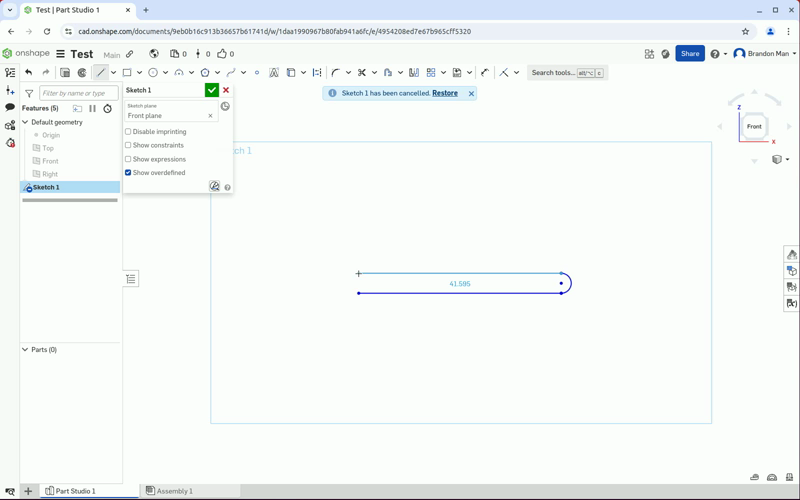
click(358, 273)
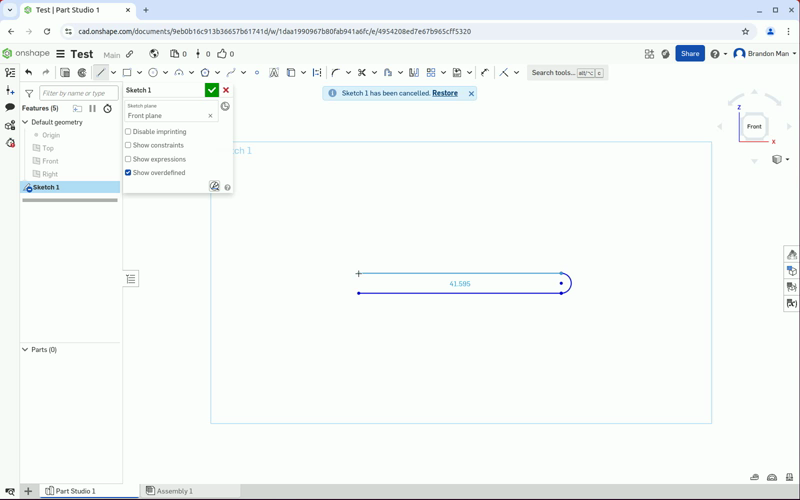
key_up(shift)
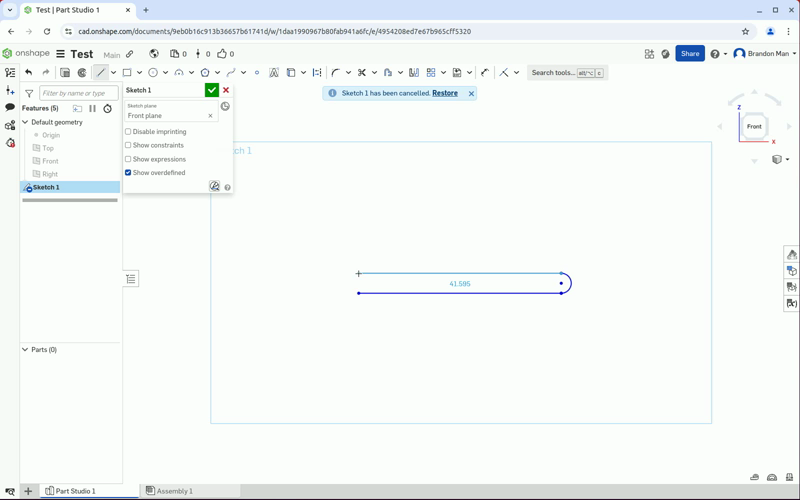
key(esc)
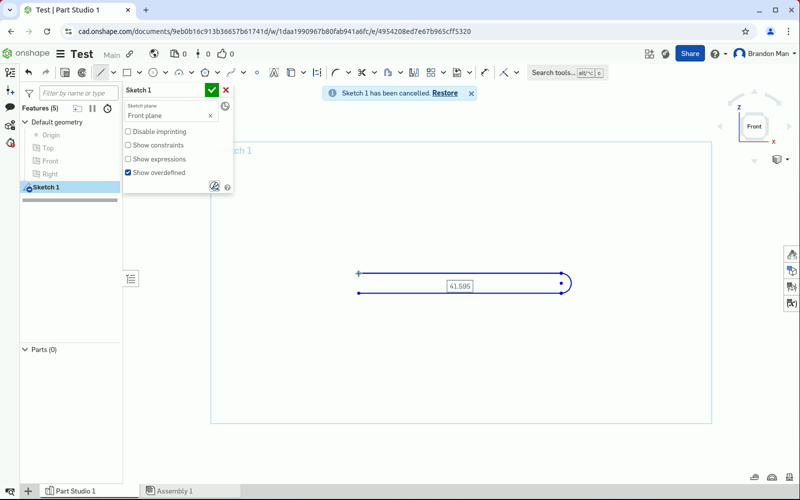
key(a)
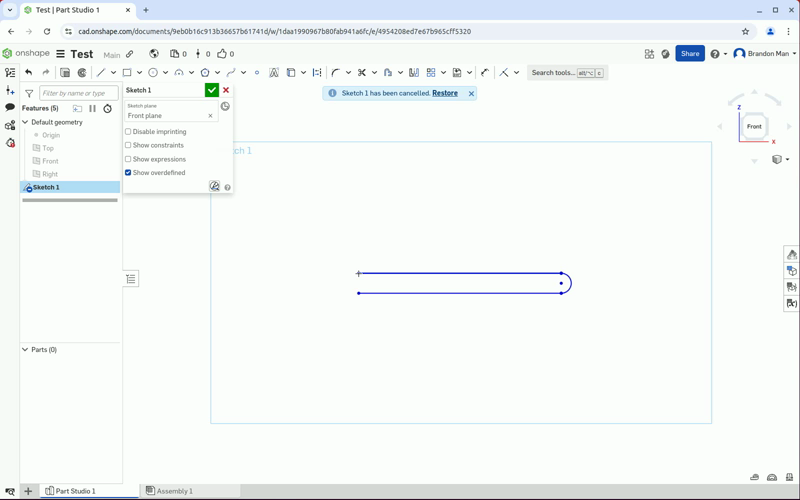
mouse_move(358, 273)
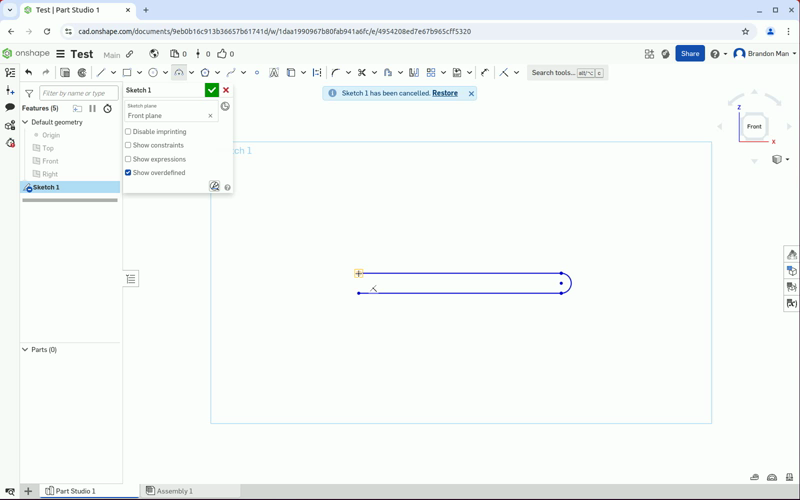
click(358, 273)
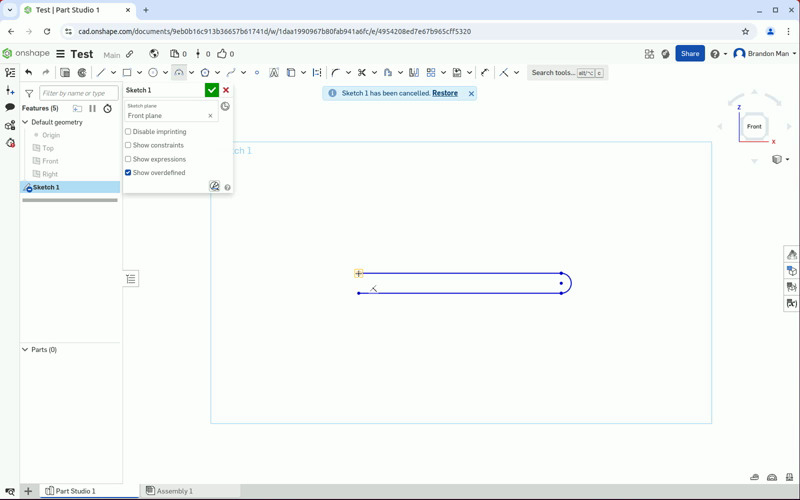
mouse_move(358, 293)
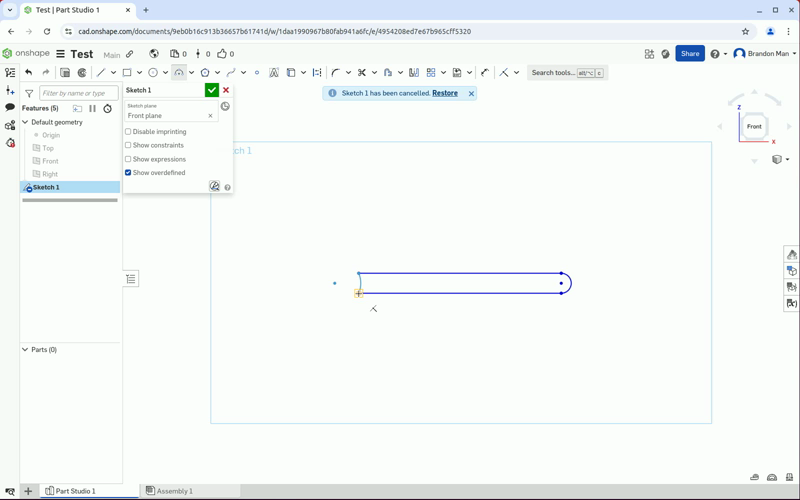
click(358, 293)
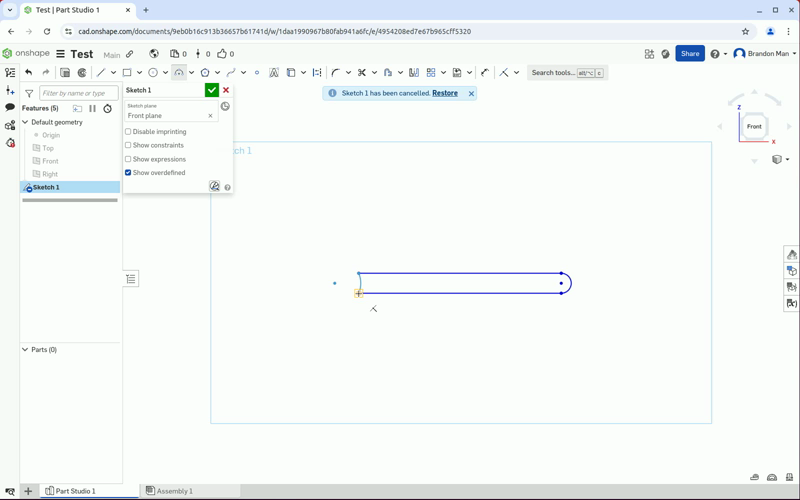
key_down(shift)
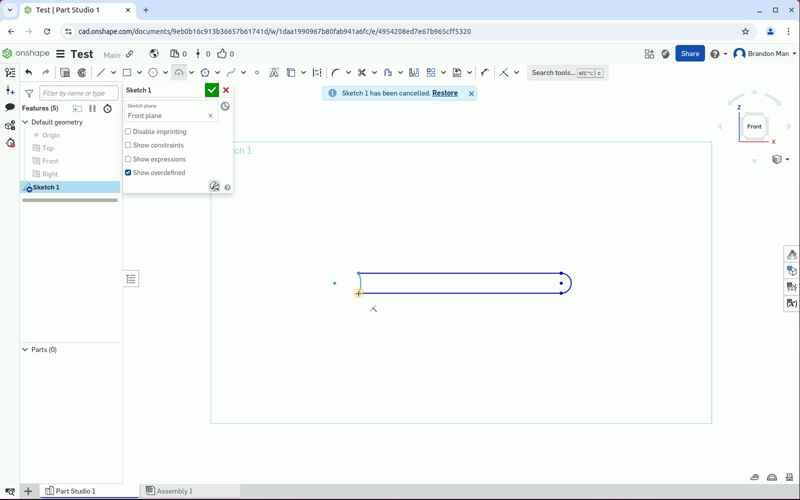
mouse_move(348, 283)
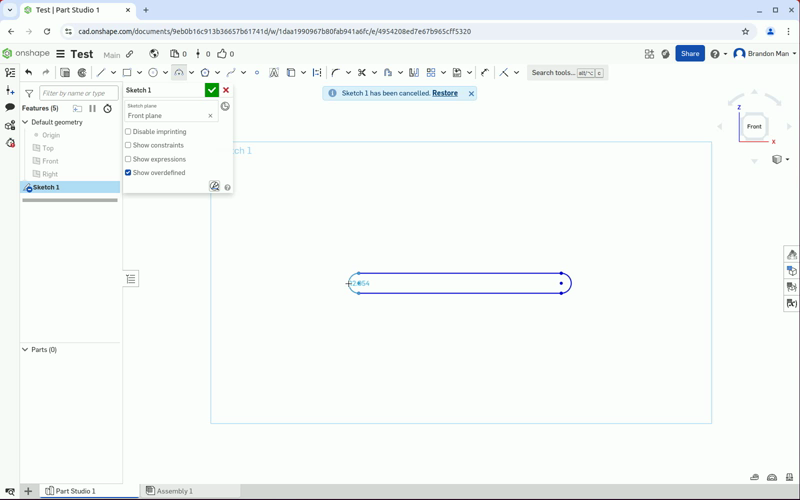
click(348, 283)
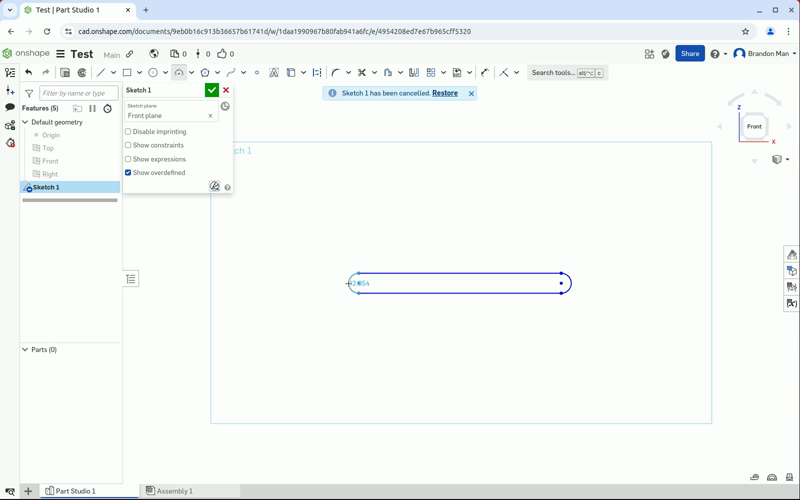
key_up(shift)
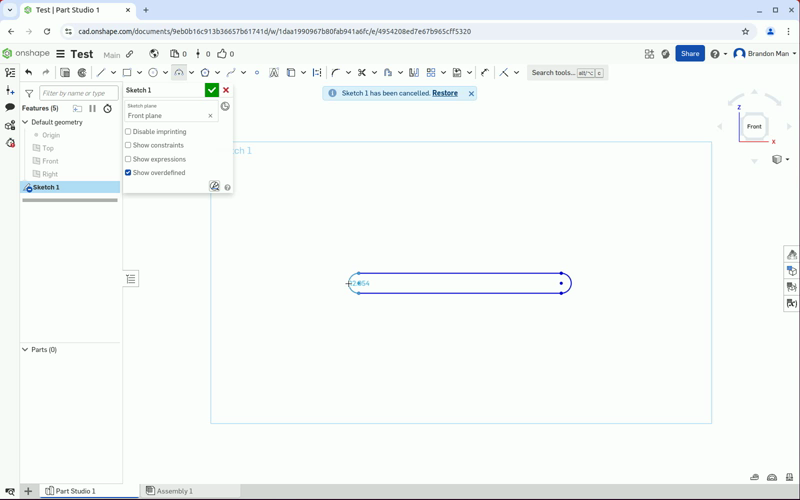
key(esc)
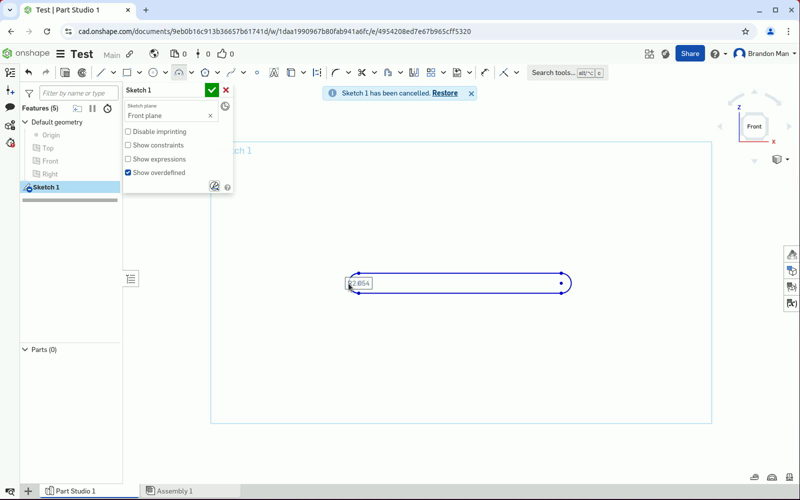
key(c)
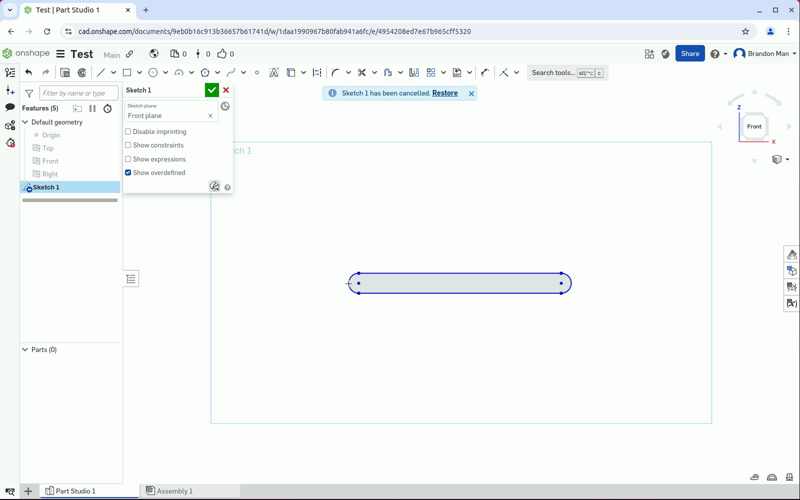
key_down(shift)
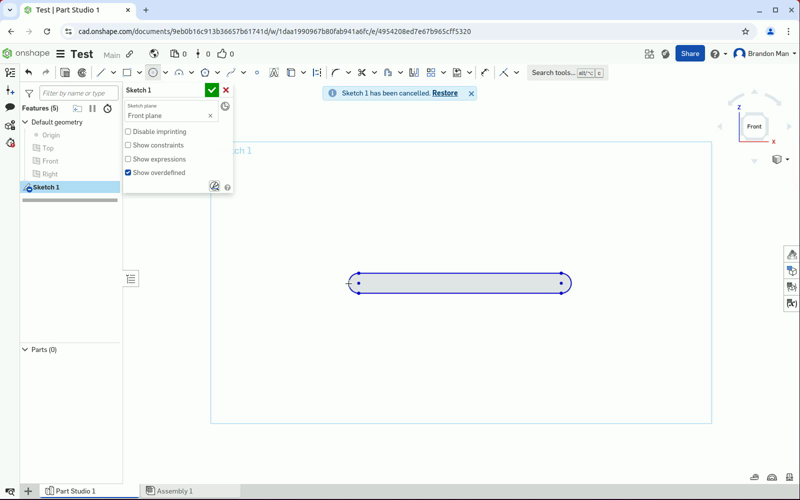
mouse_move(358, 282)
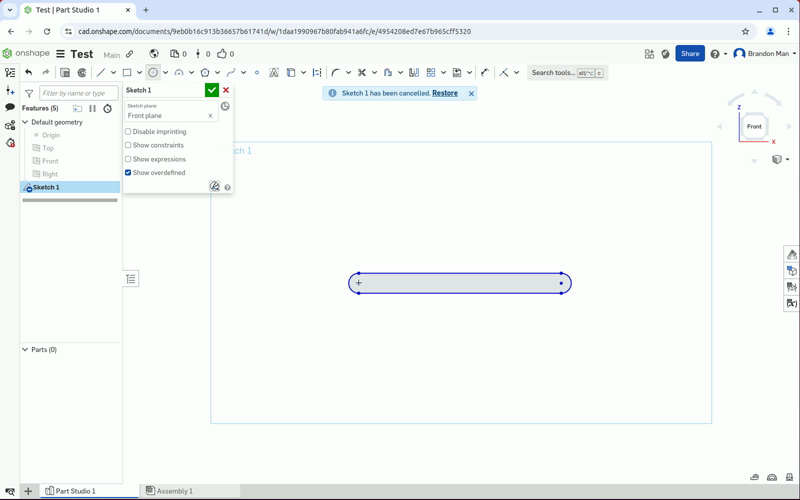
scroll(6)
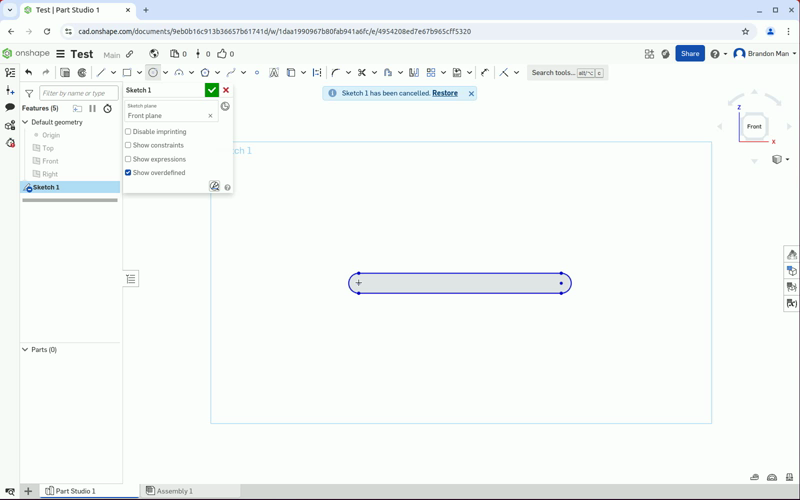
scroll(6)
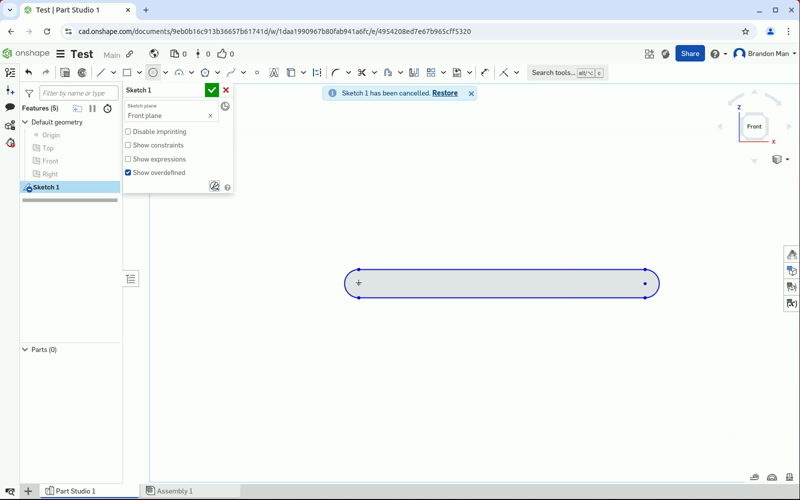
scroll(6)
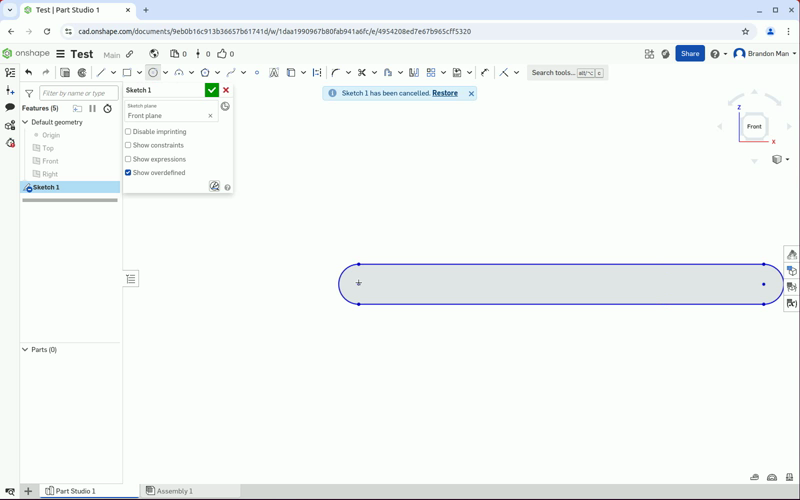
scroll(6)
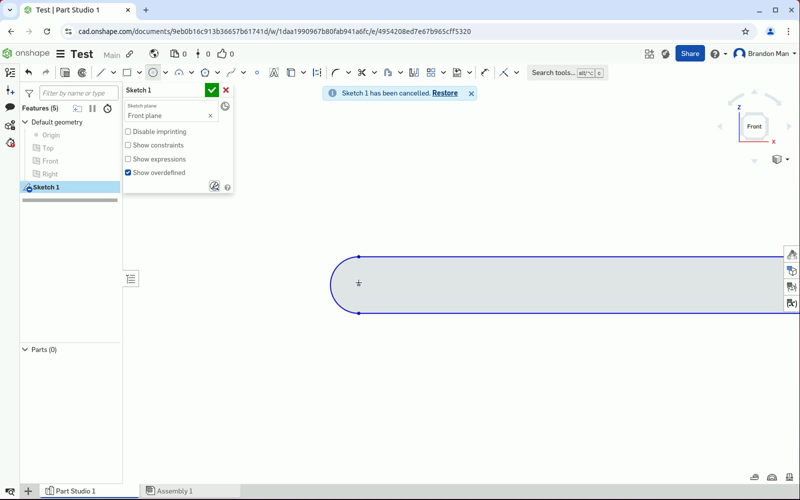
scroll(6)
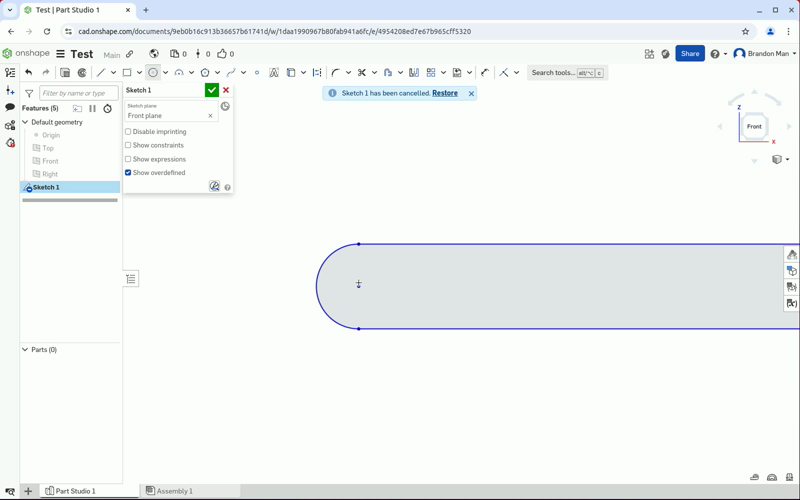
scroll(6)
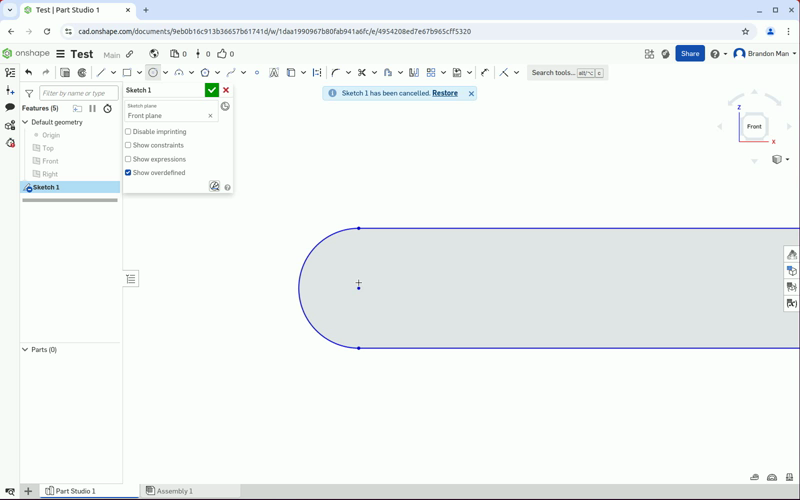
scroll(6)
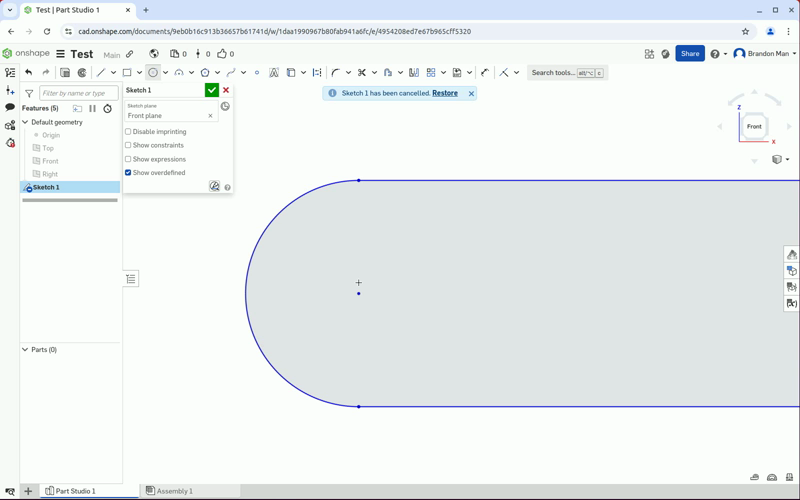
click(358, 282)
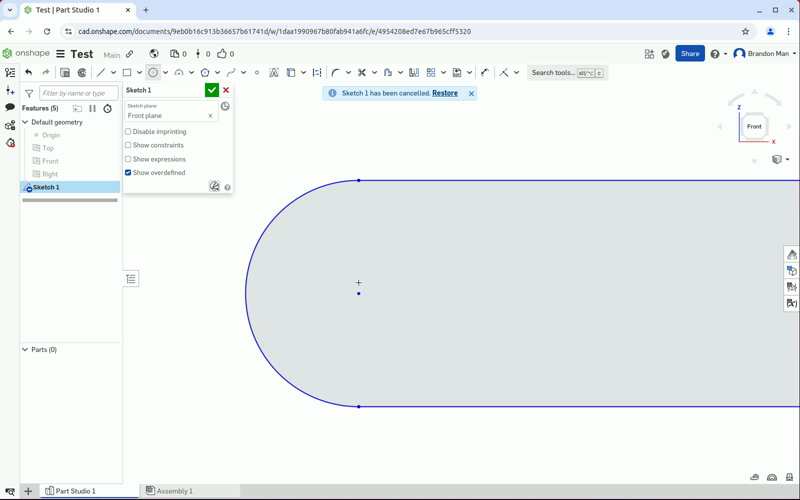
scroll(-6)
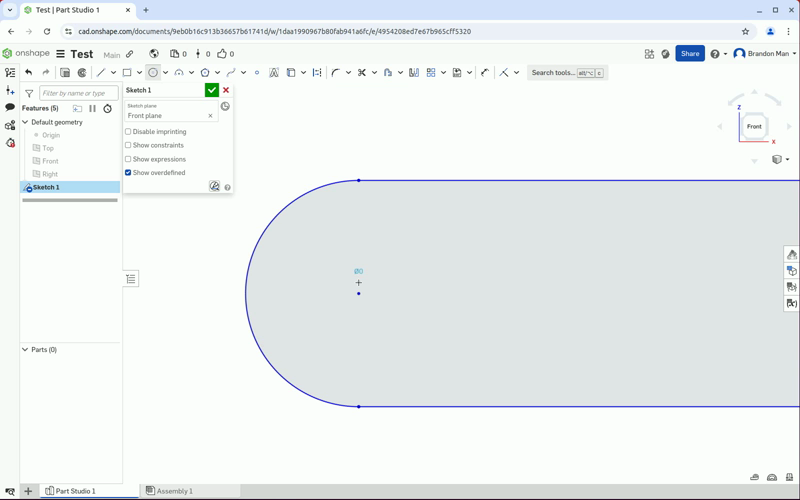
scroll(-6)
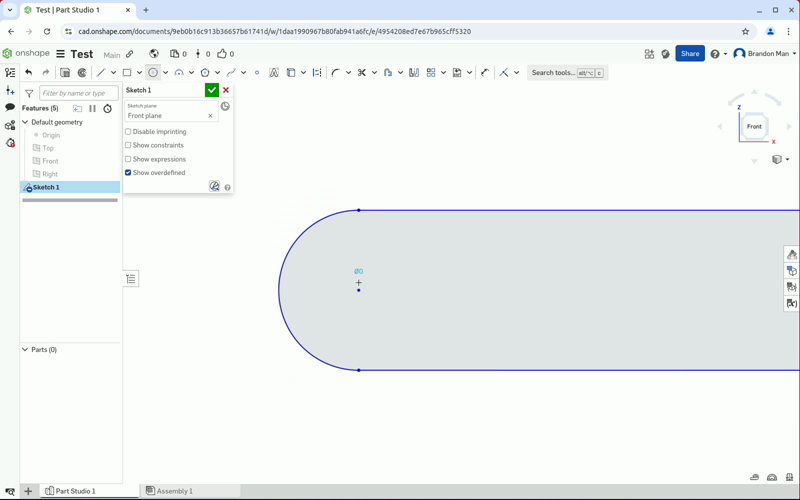
scroll(-6)
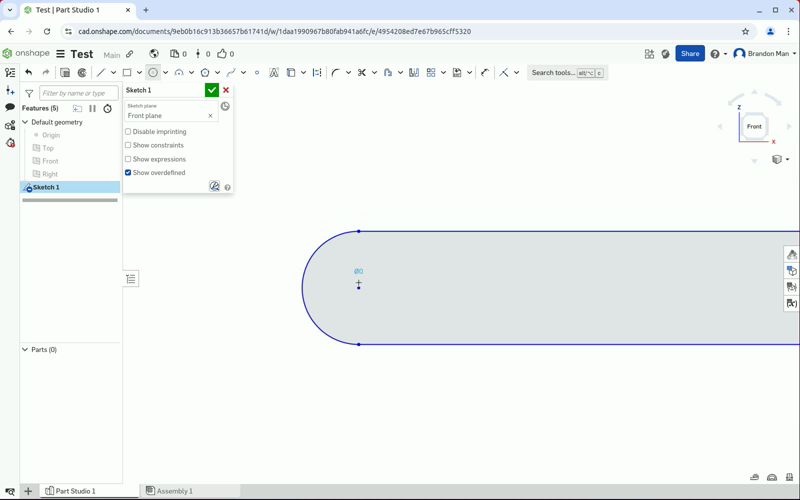
scroll(-6)
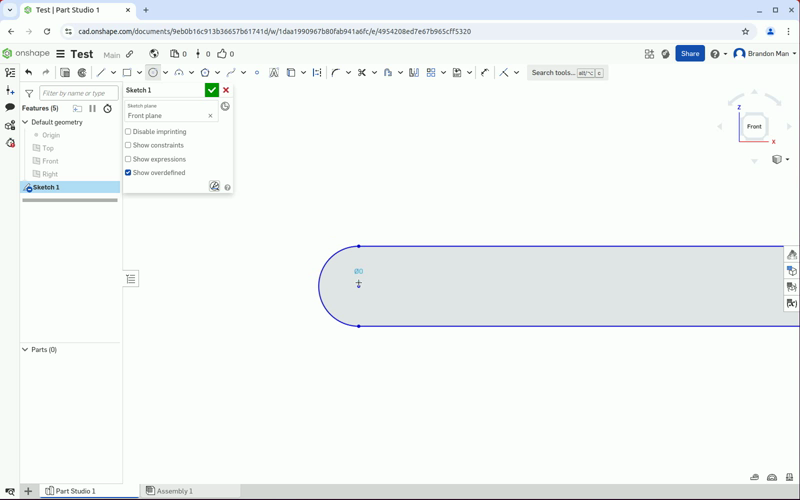
scroll(-6)
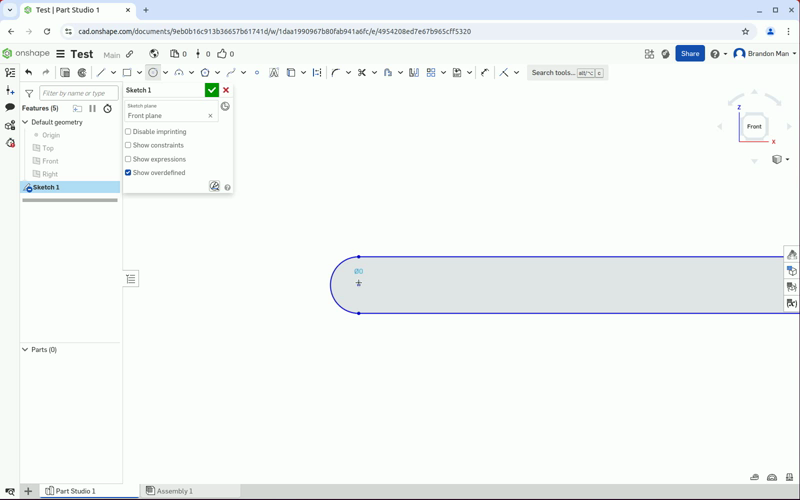
scroll(-6)
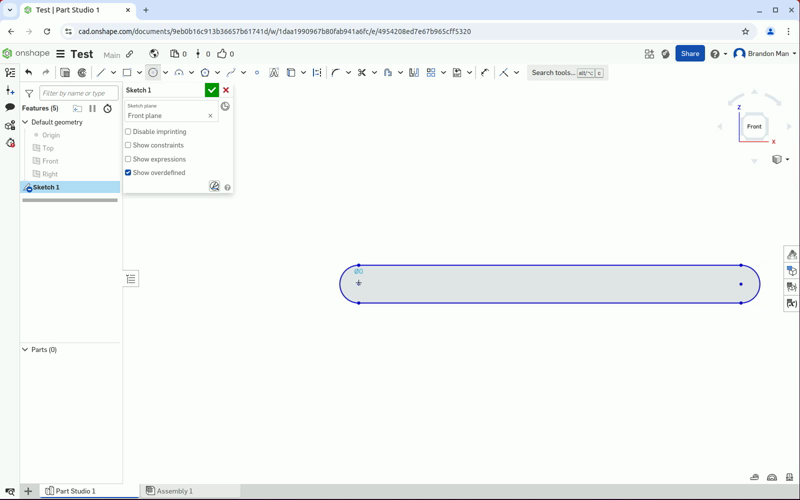
scroll(-6)
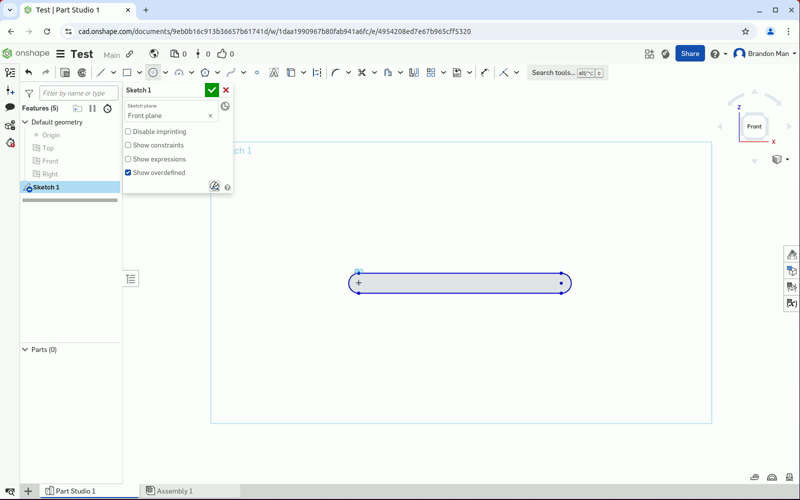
key_up(shift)
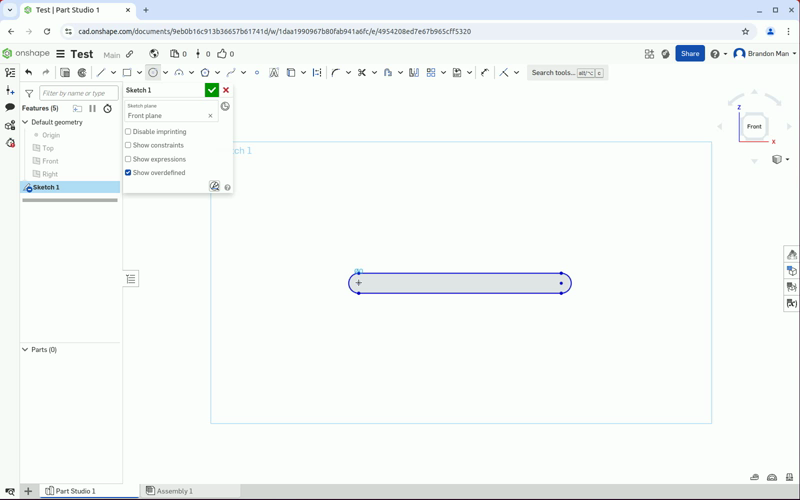
mouse_move(363, 282)
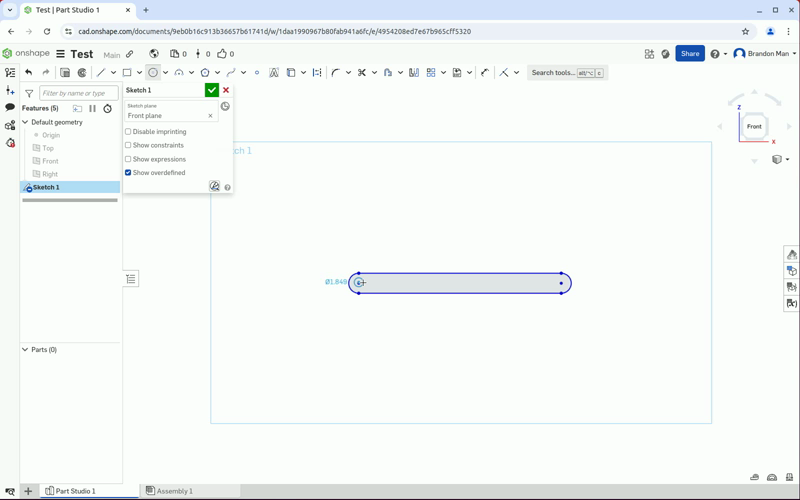
click(363, 282)
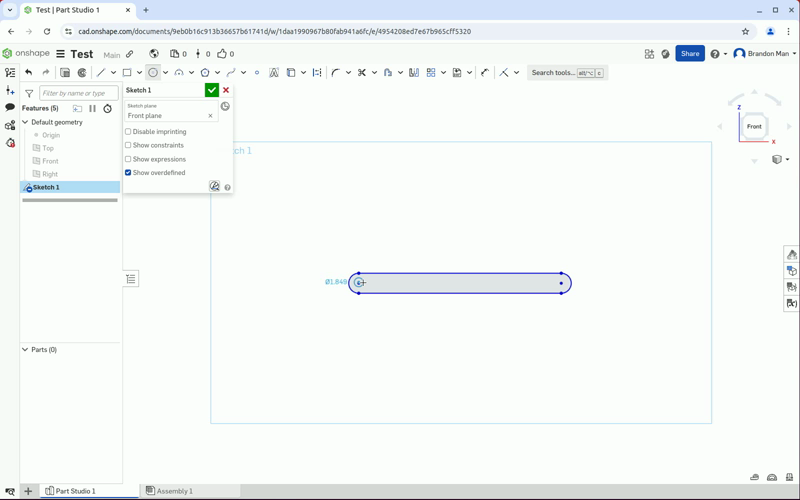
key(esc)
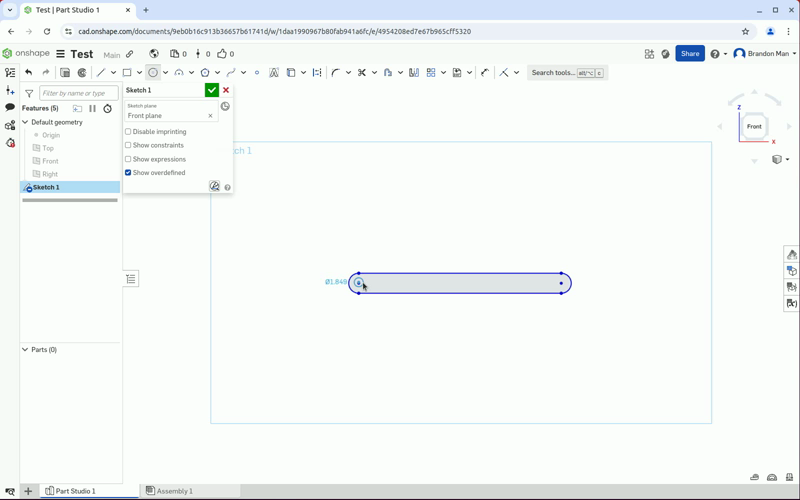
key(c)
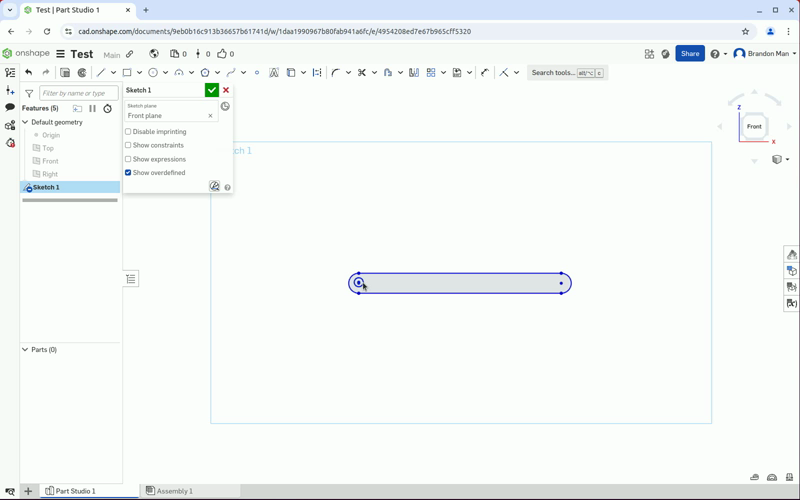
key_down(shift)
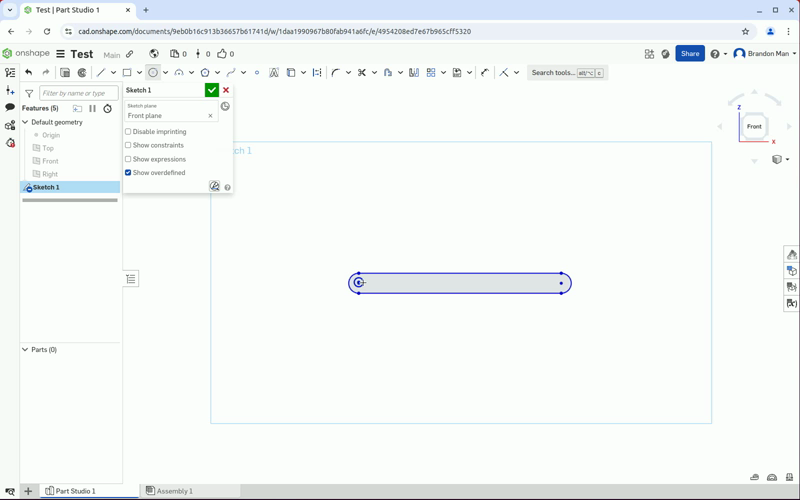
mouse_move(435, 282)
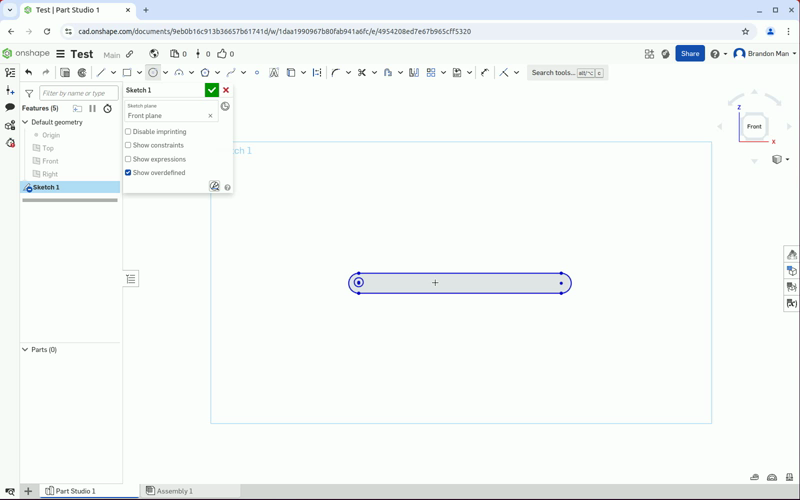
click(435, 282)
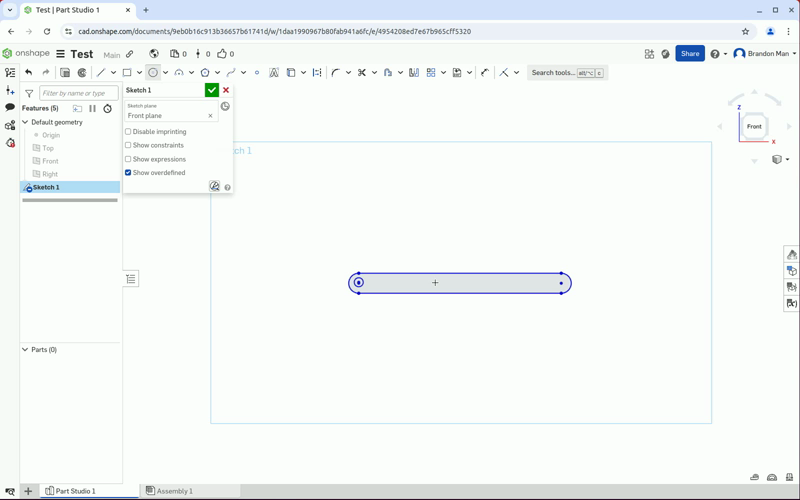
key_up(shift)
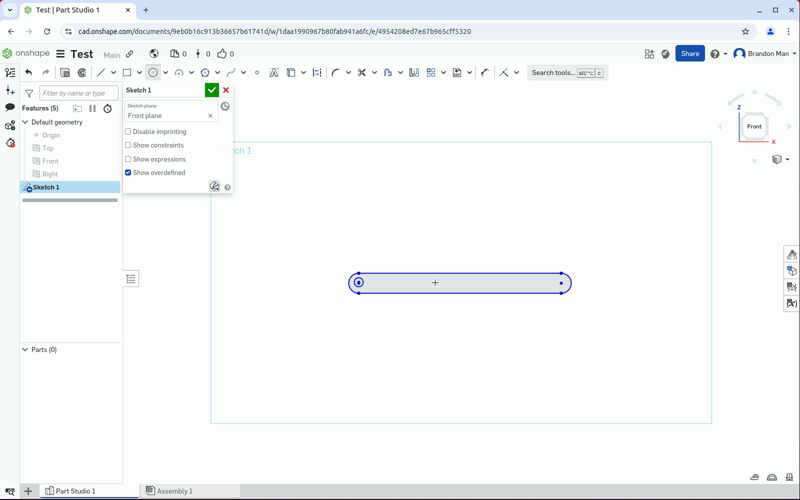
mouse_move(439, 282)
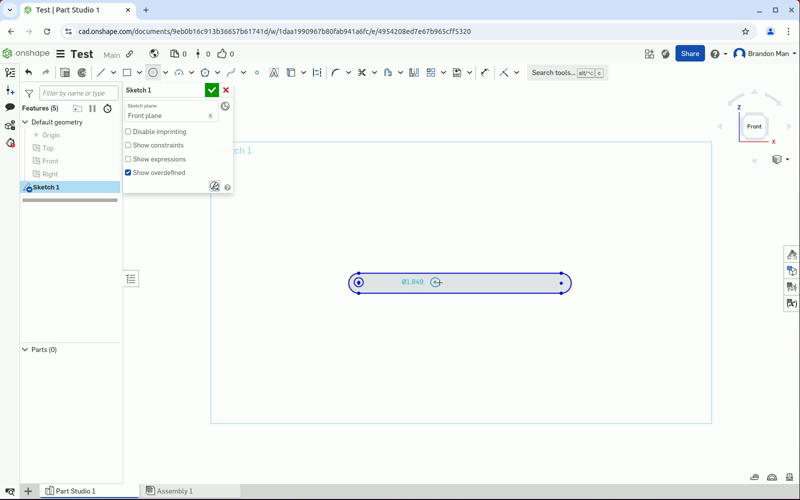
click(439, 282)
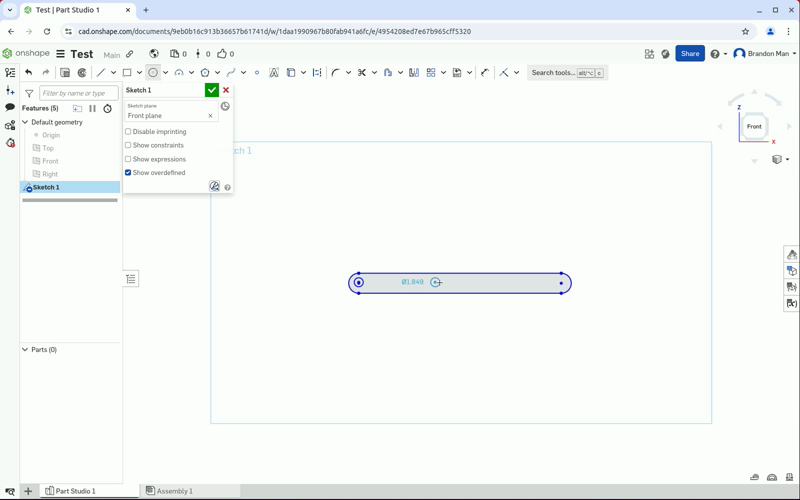
key(esc)
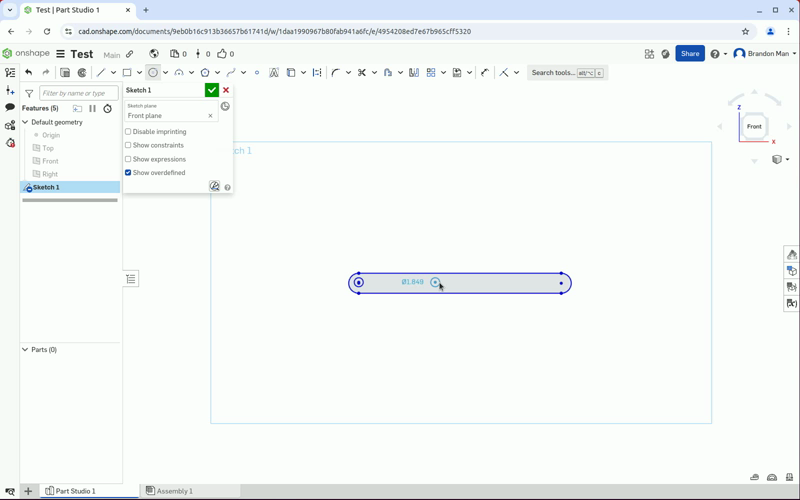
key(c)
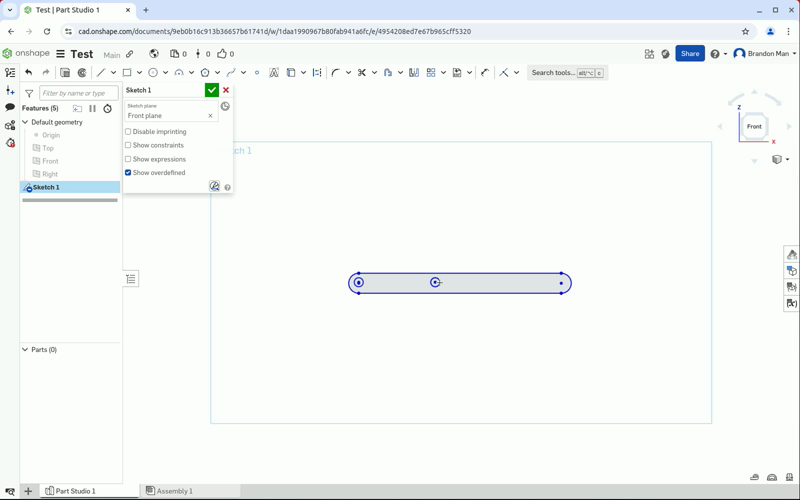
key_down(shift)
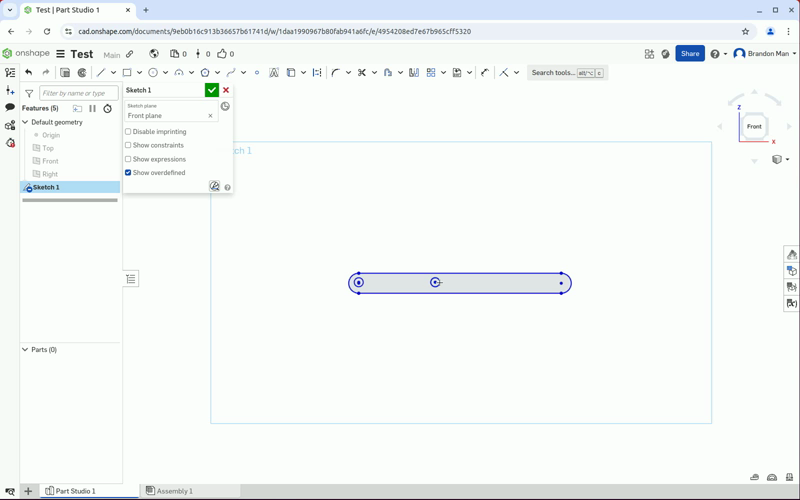
mouse_move(561, 282)
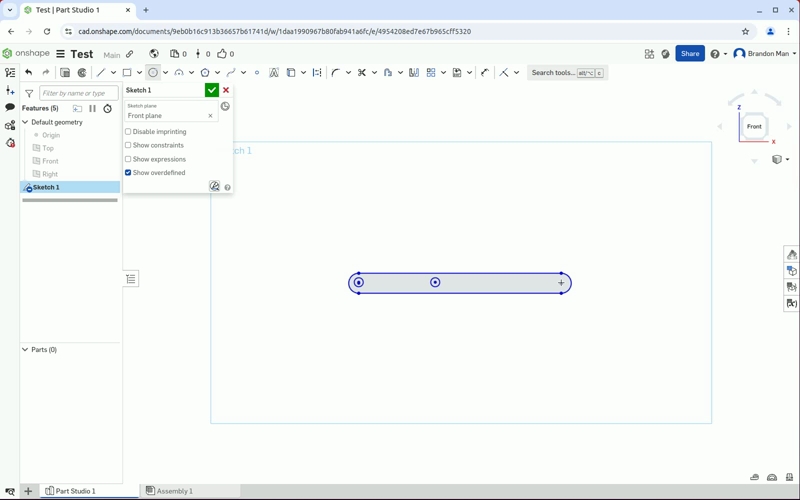
scroll(6)
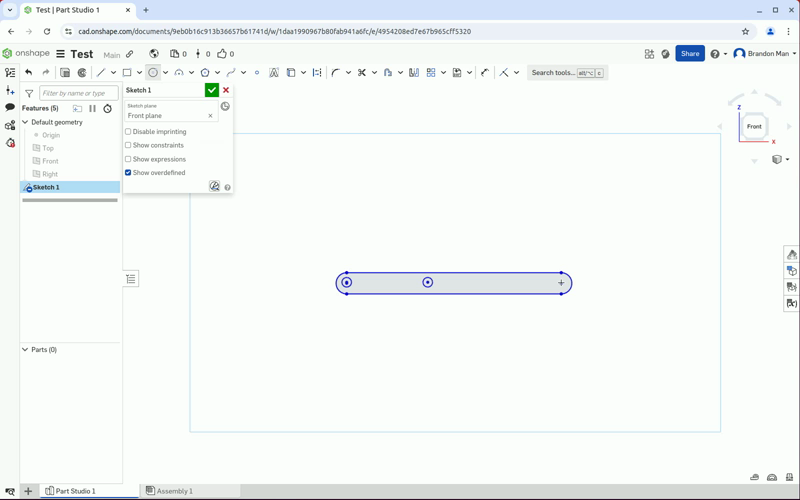
scroll(6)
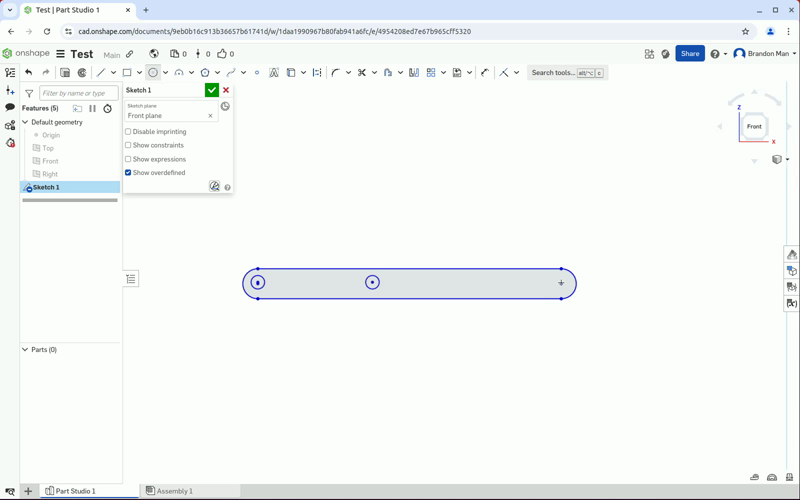
scroll(6)
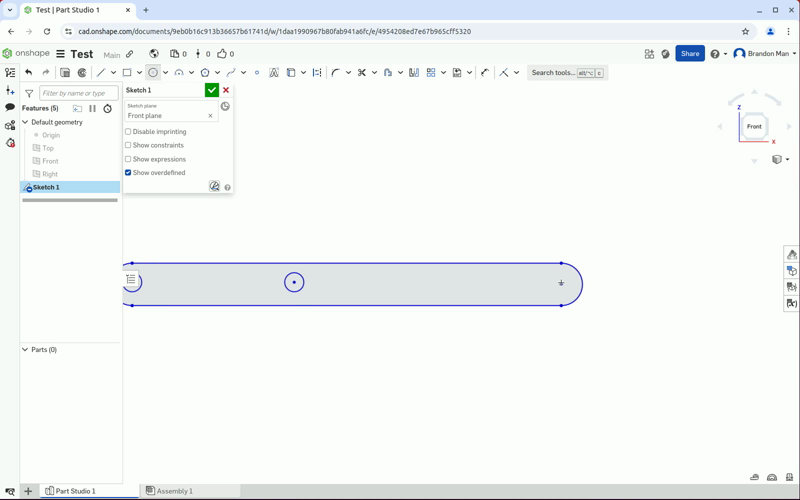
scroll(6)
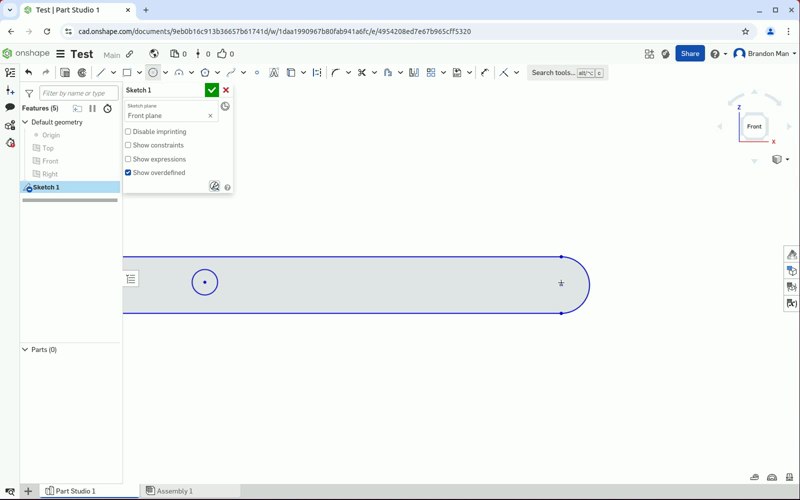
scroll(6)
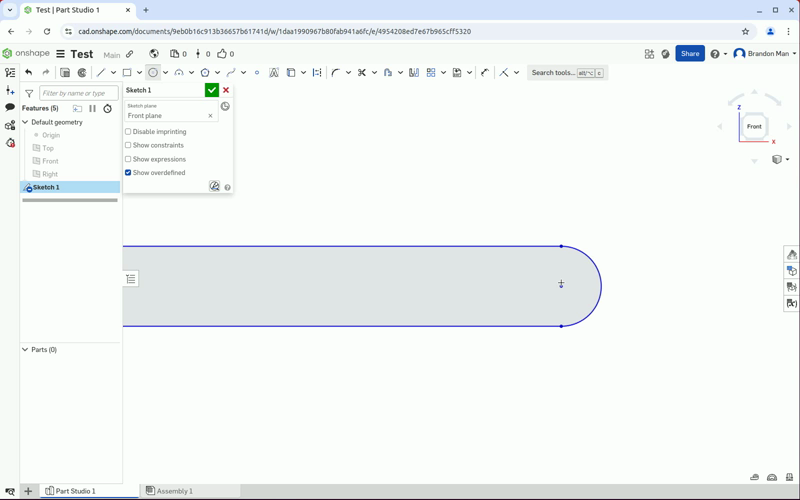
scroll(6)
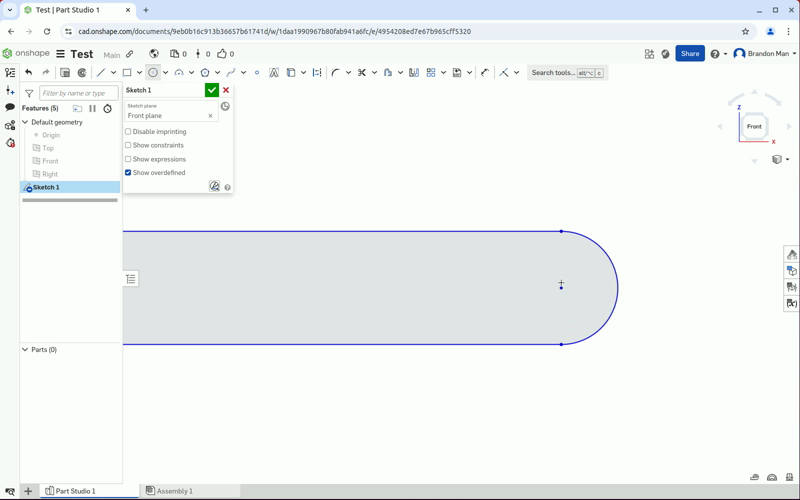
scroll(6)
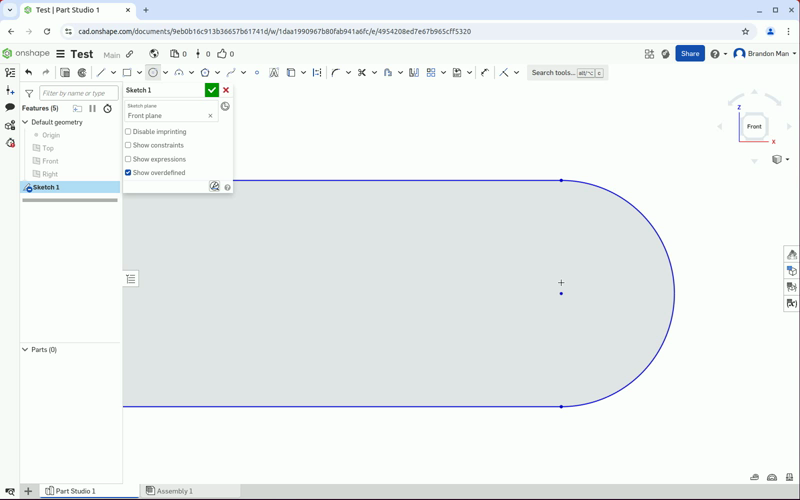
click(561, 282)
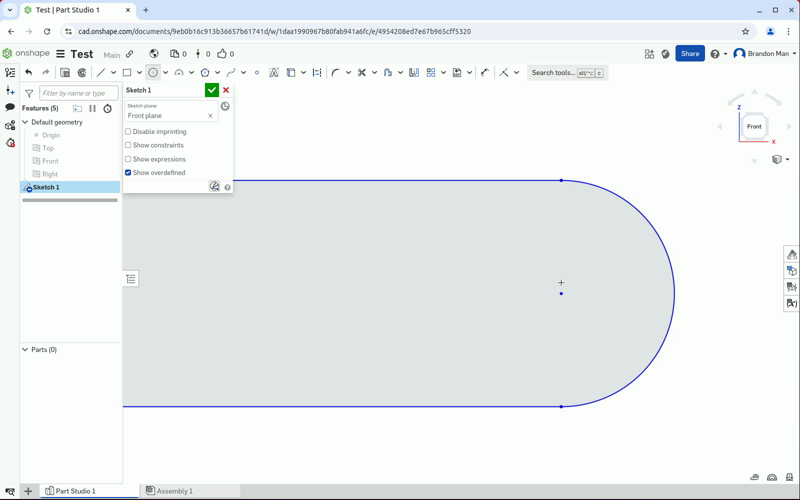
scroll(-6)
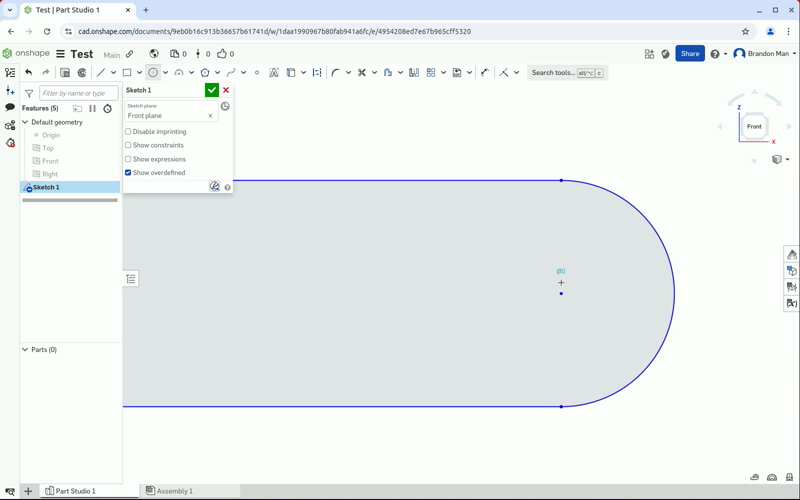
scroll(-6)
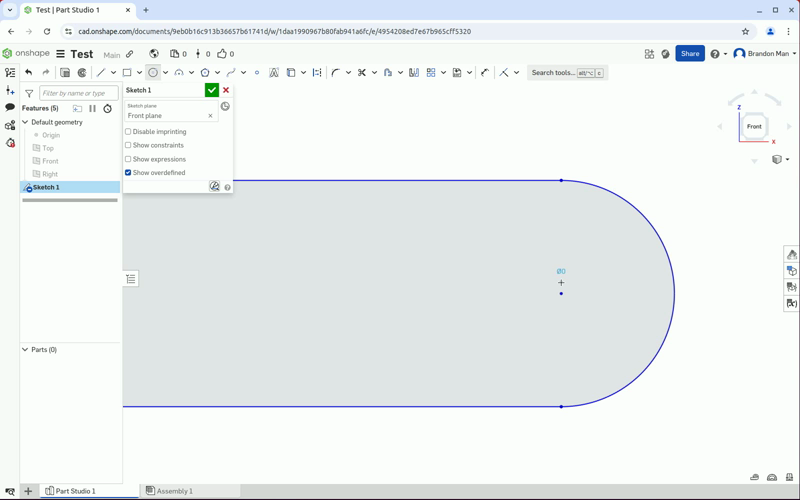
scroll(-6)
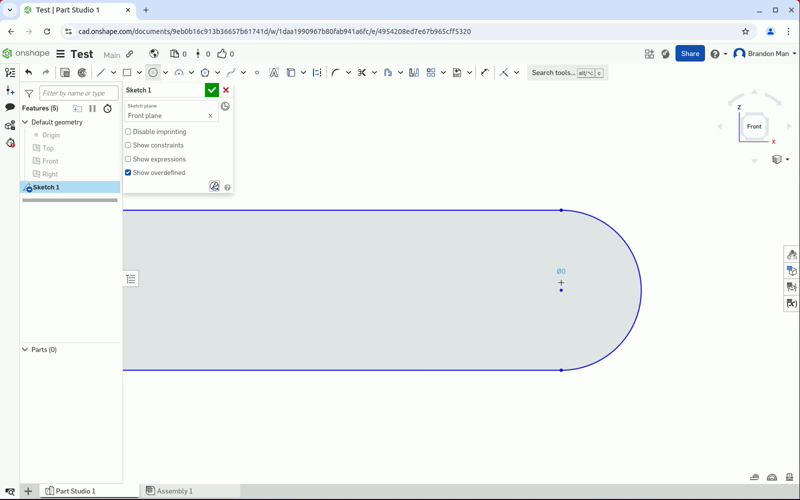
scroll(-6)
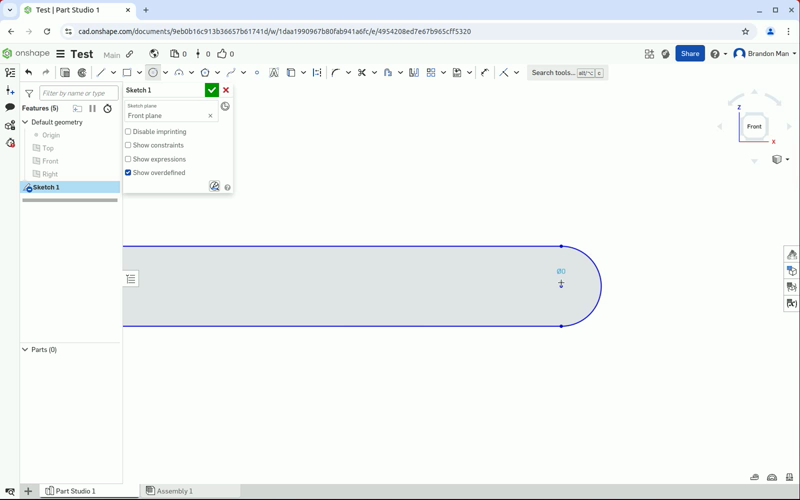
scroll(-6)
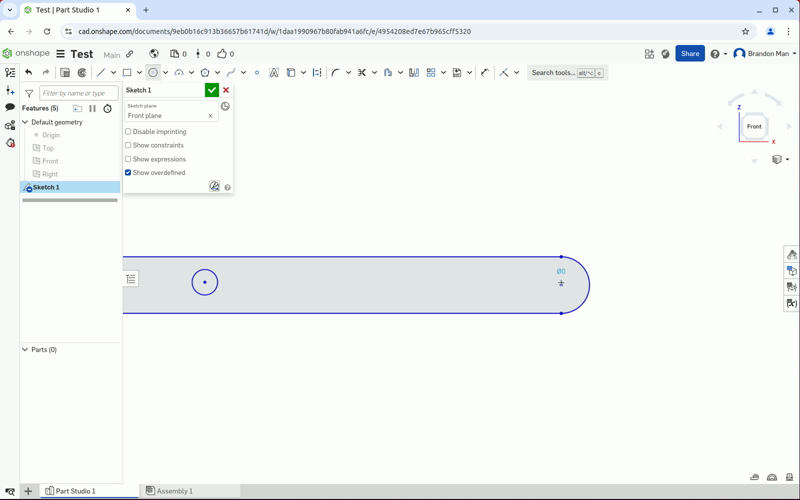
scroll(-6)
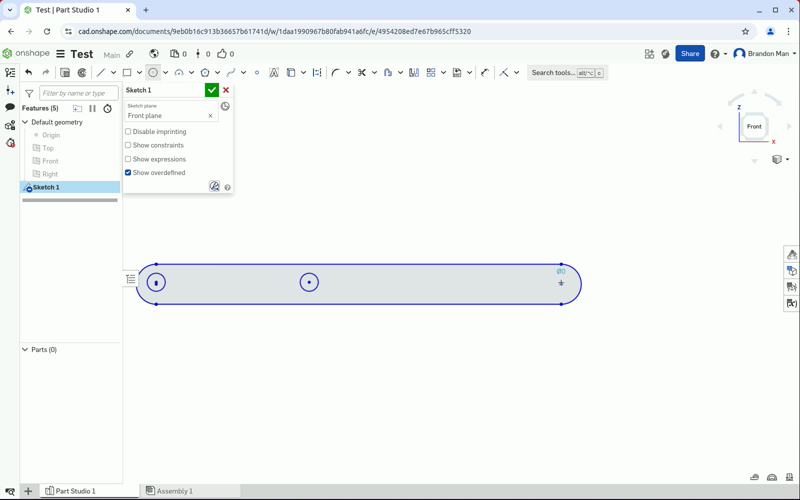
scroll(-6)
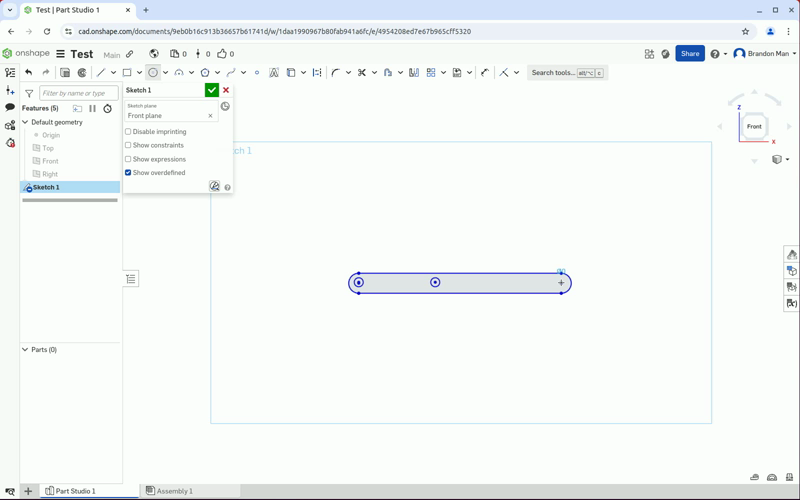
key_up(shift)
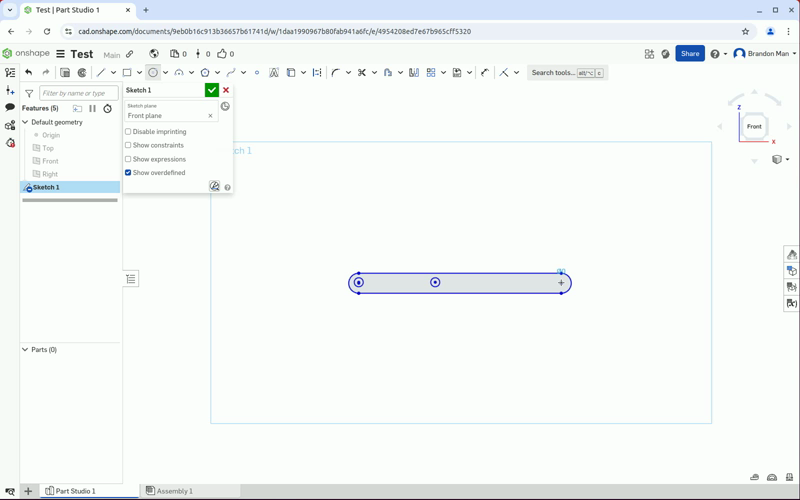
mouse_move(565, 282)
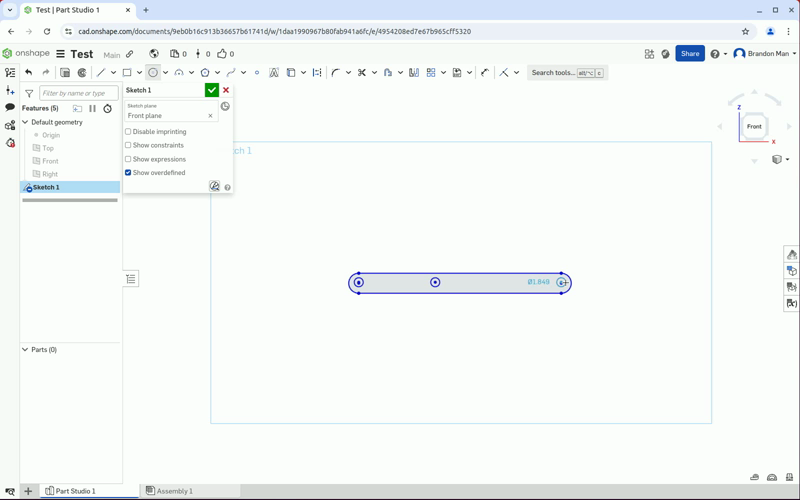
click(565, 282)
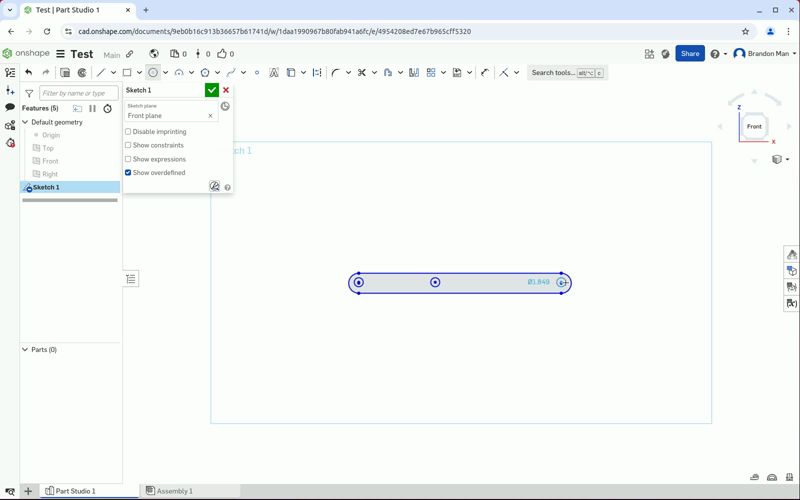
key(esc)
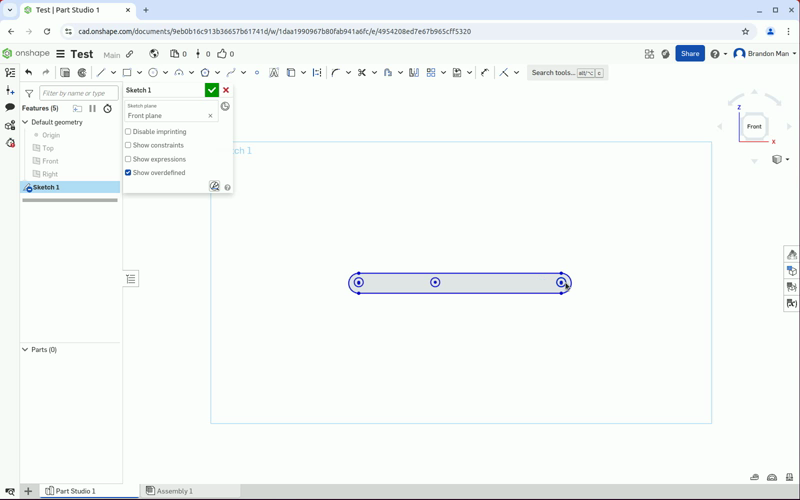
mouse_move(528, 283)
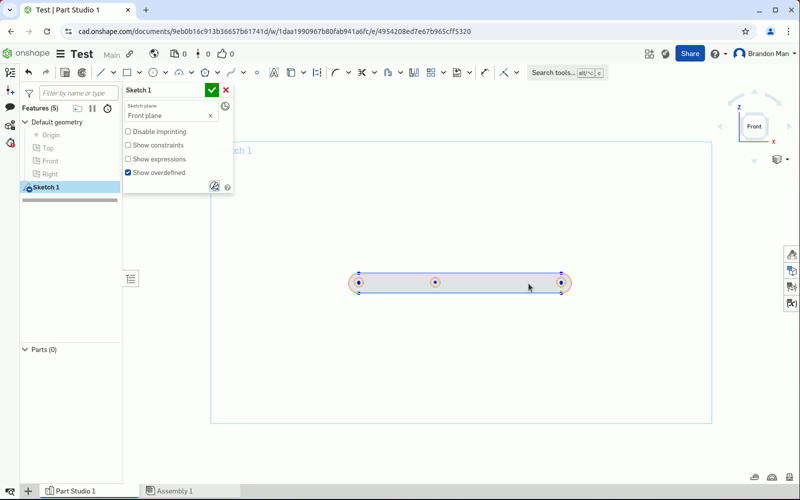
click(528, 283)
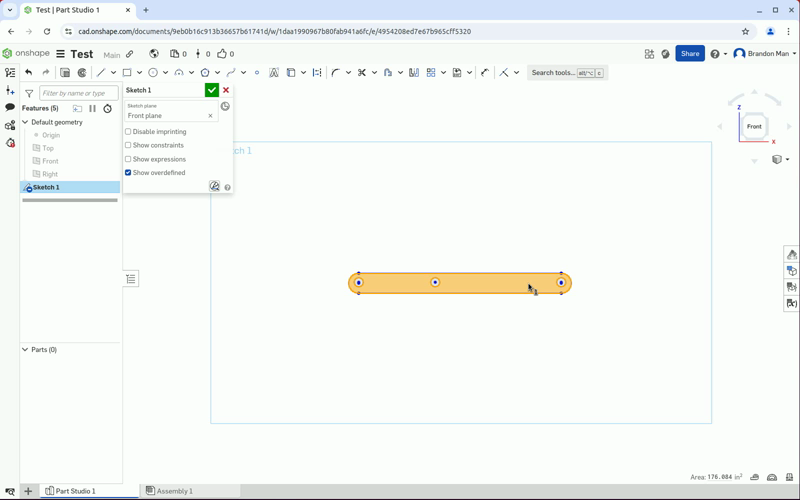
mouse_move(73, 352)
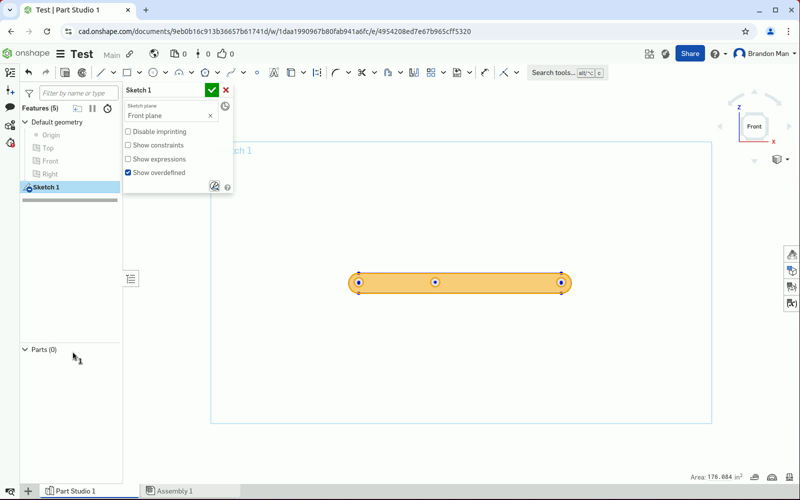
key(shift+y)
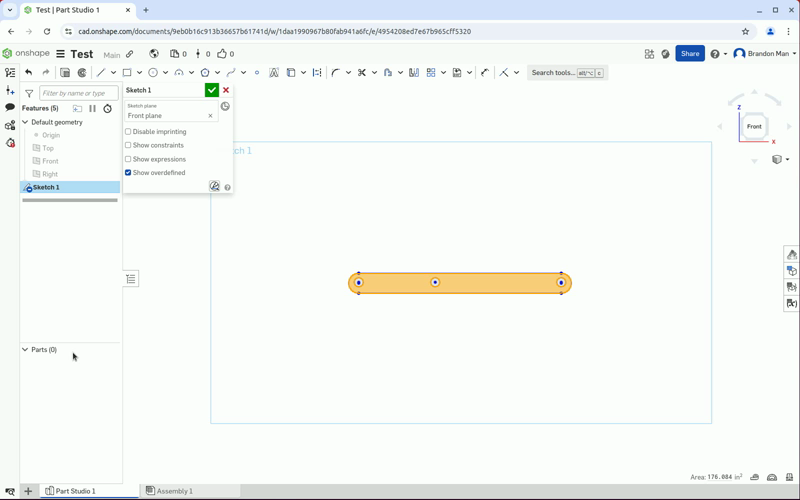
key(shift+e)
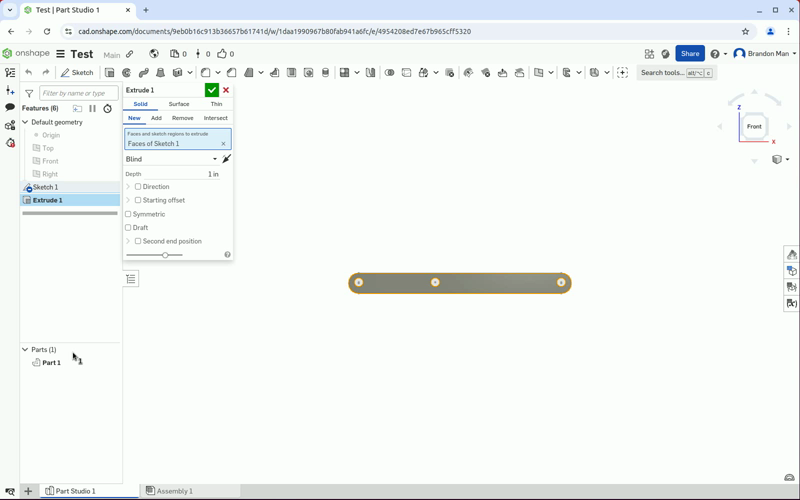
mouse_move(143, 106)
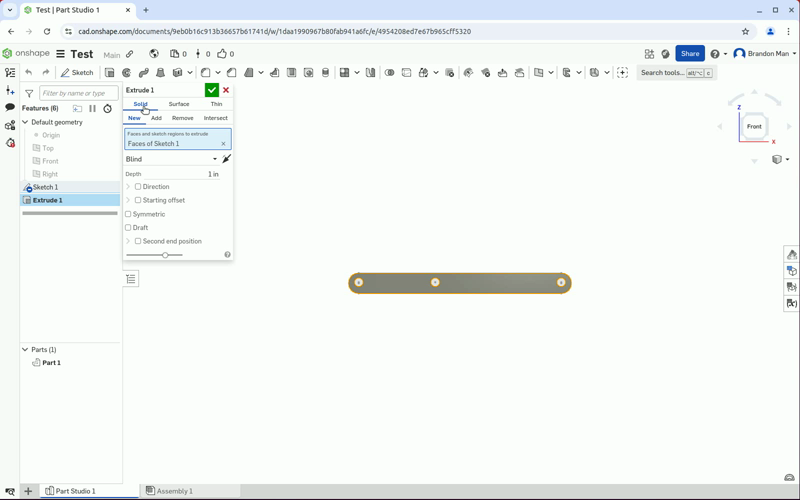
click(143, 106)
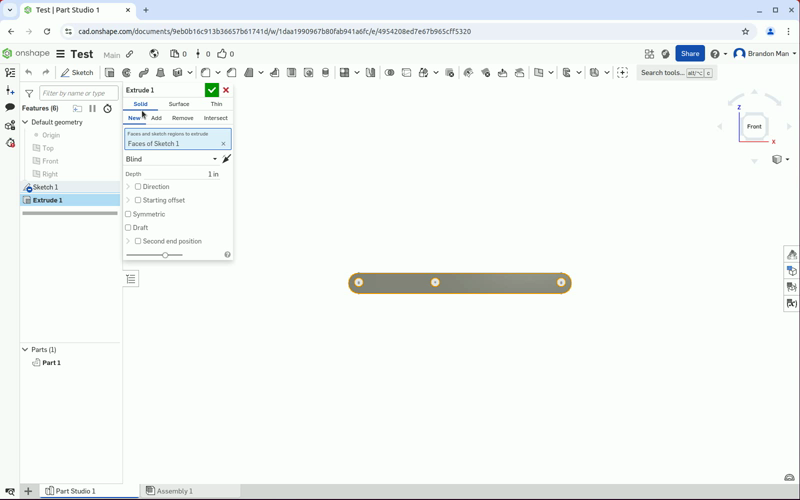
mouse_move(137, 120)
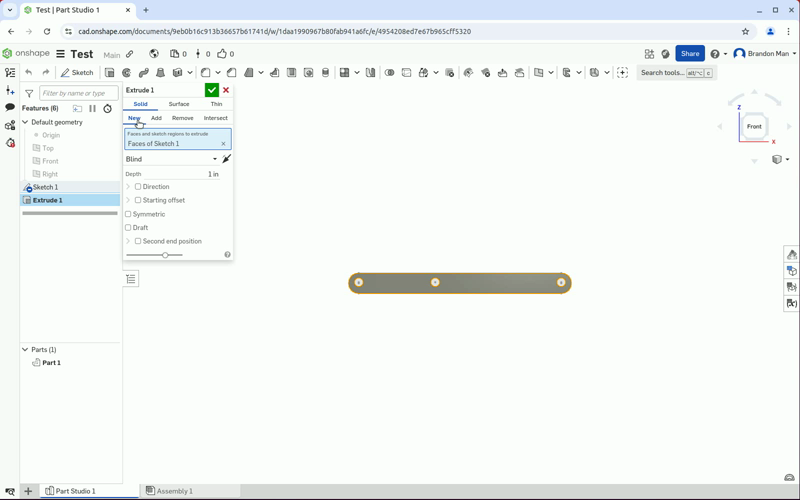
click(137, 120)
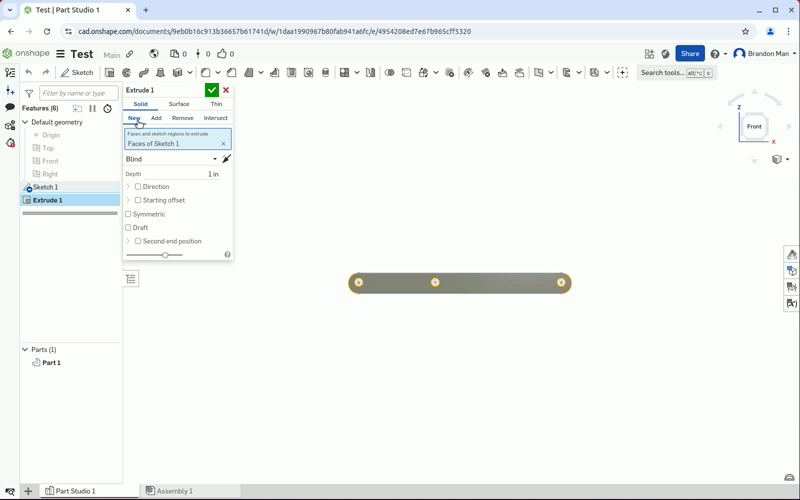
key(tab, 4)
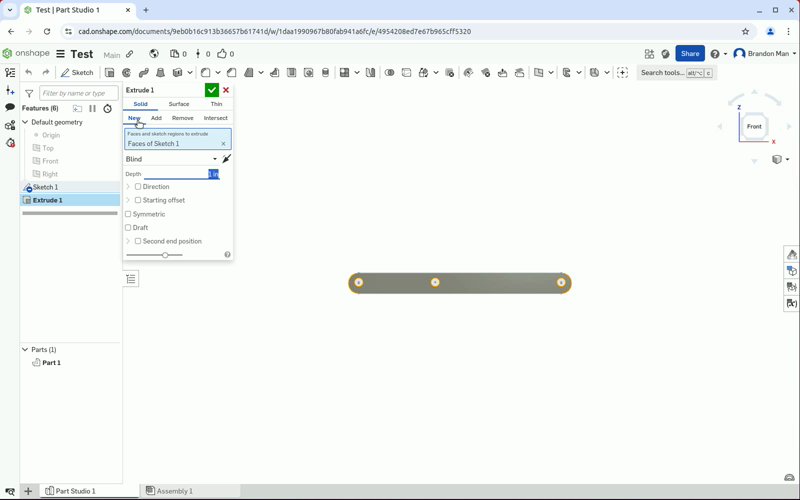
text(1.926)
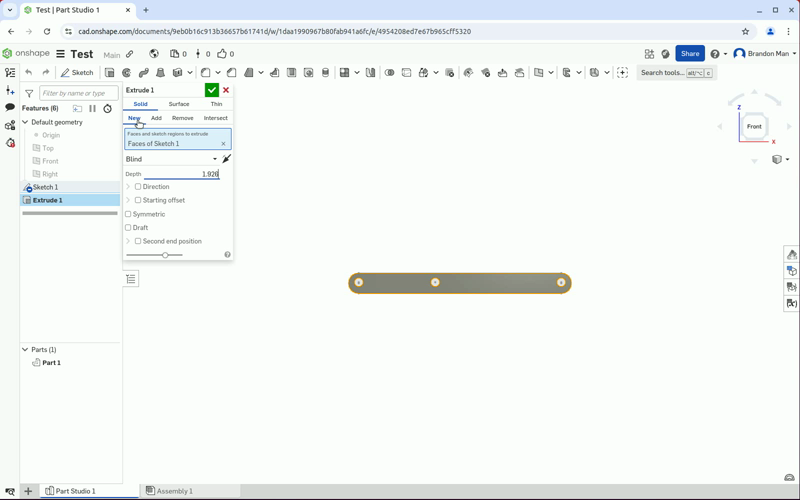
key(tab, 3)
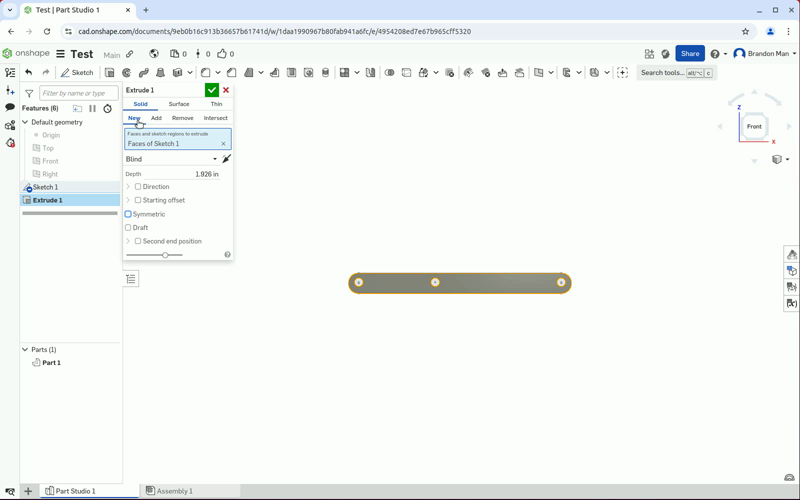
key(space)
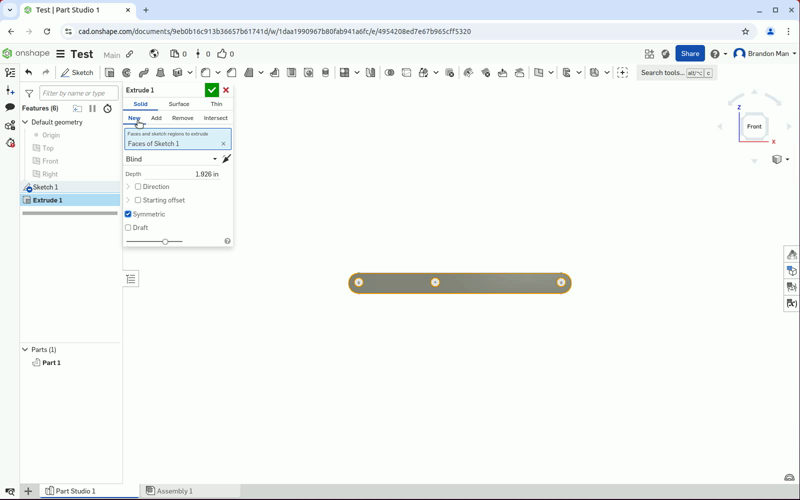
key(enter)
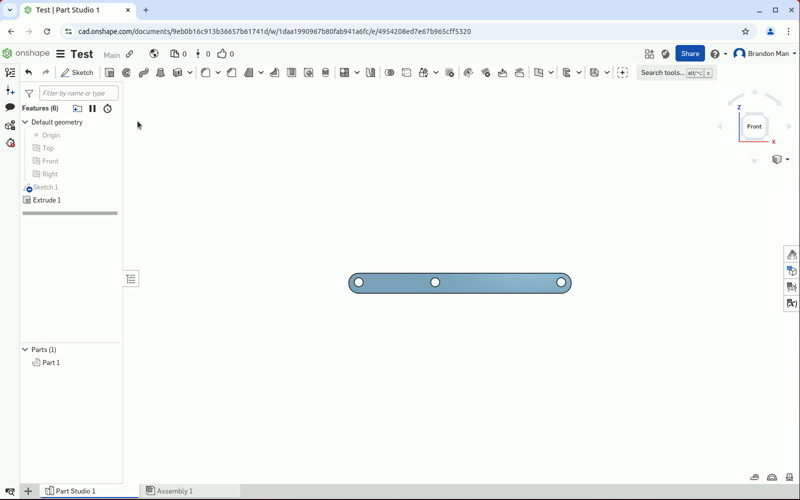
key(shift+h)
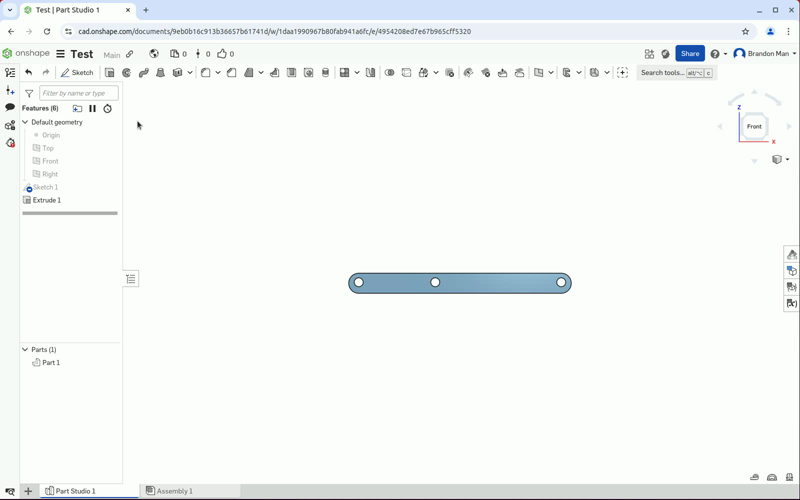
key(shift+h)
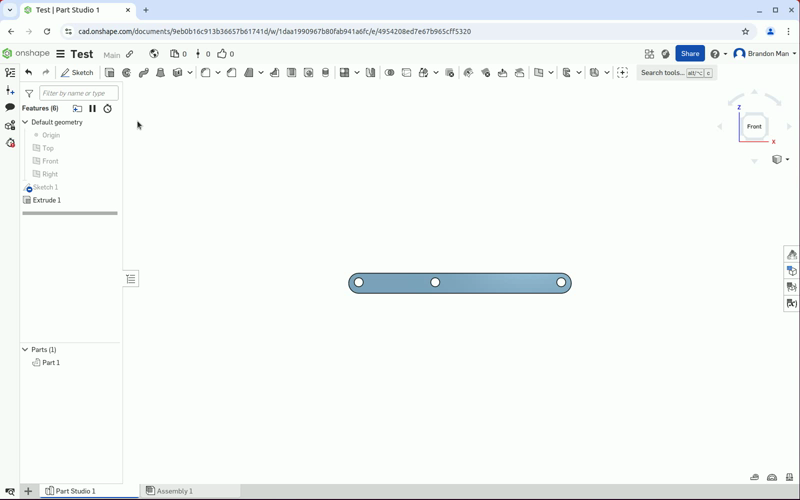
mouse_move(73, 189)
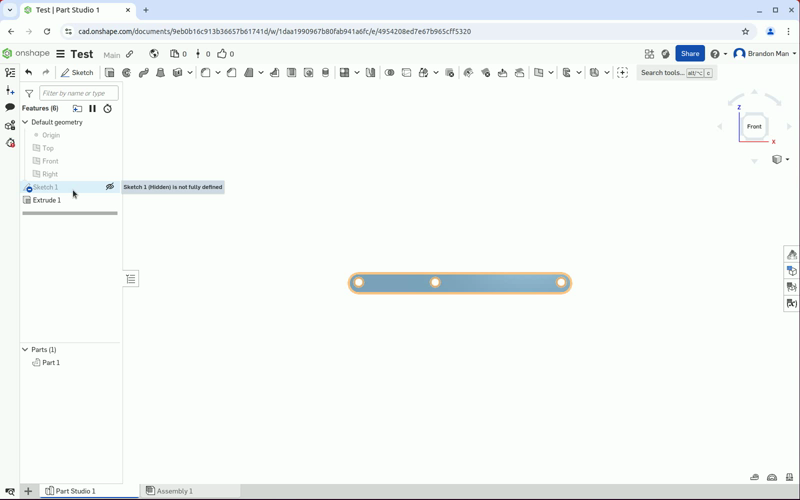
click(73, 189)
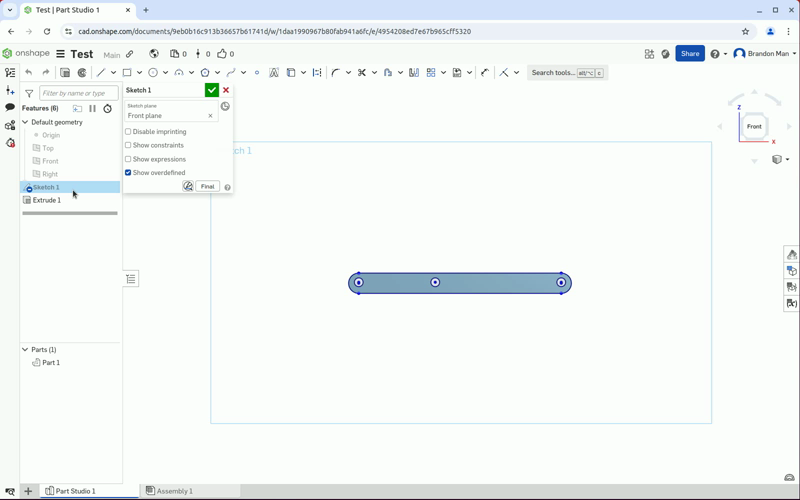
mouse_move(229, 92)
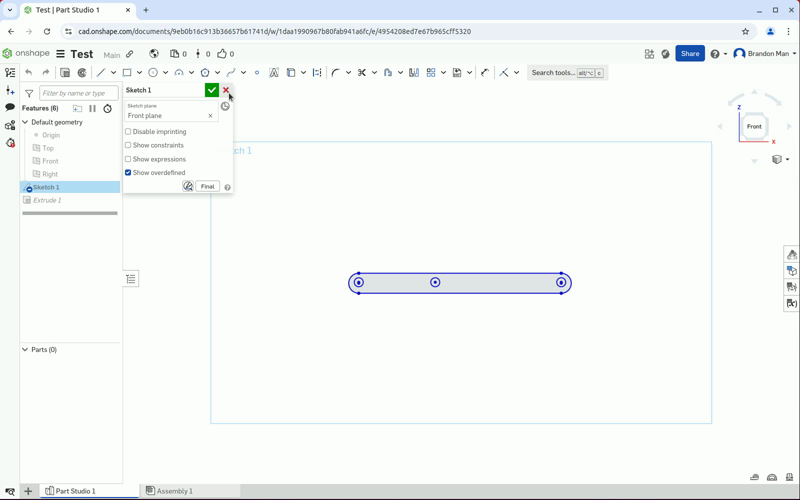
click(229, 92)
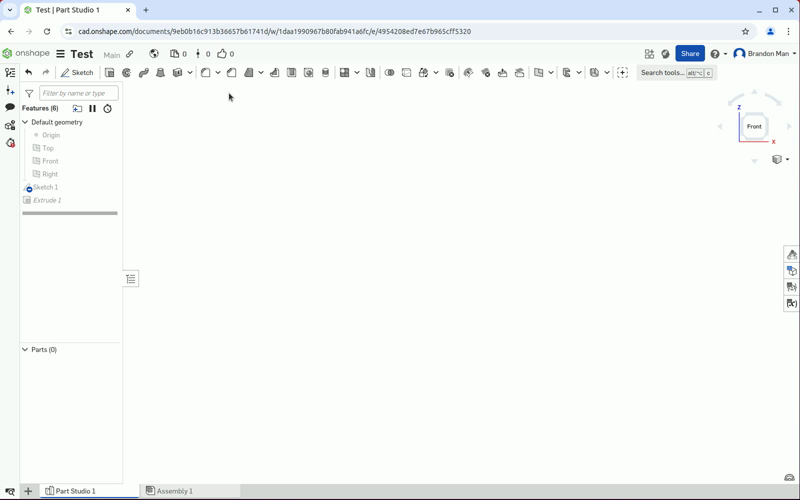
mouse_move(541, 75)
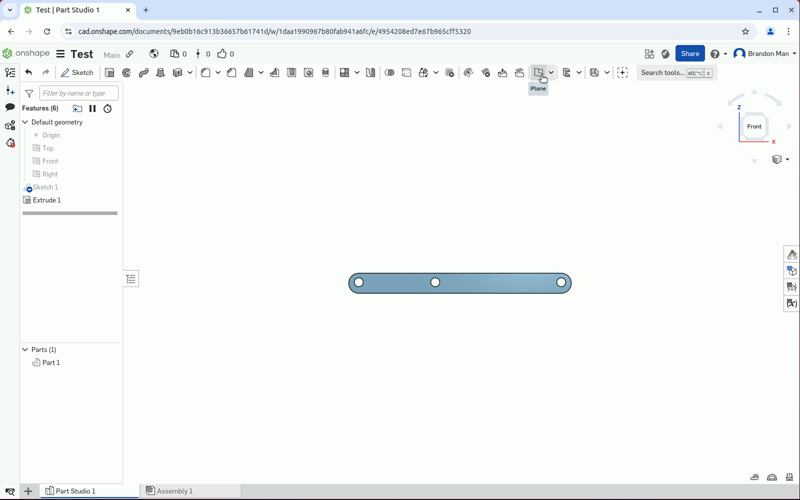
click(541, 75)
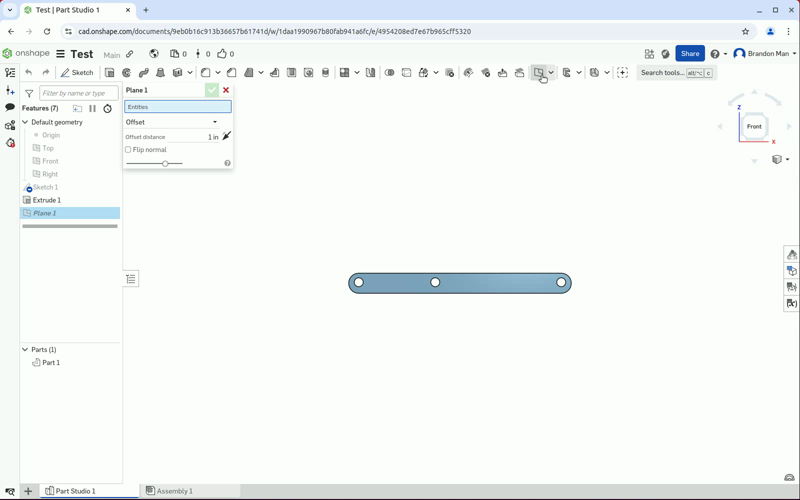
mouse_move(73, 163)
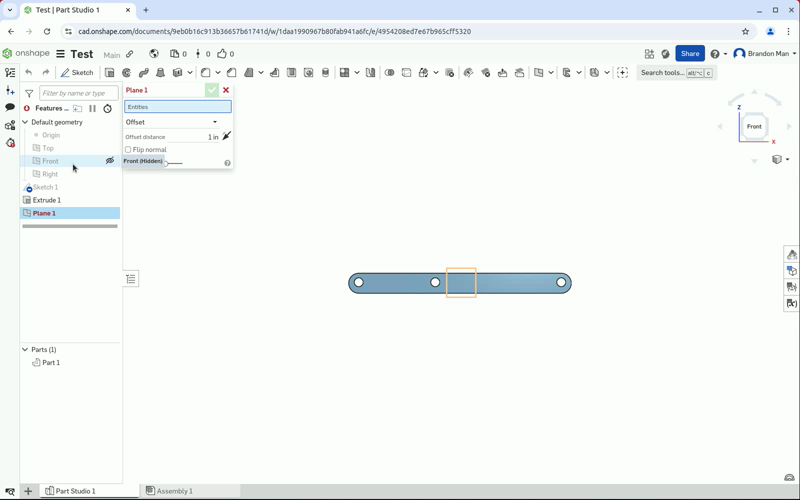
click(73, 163)
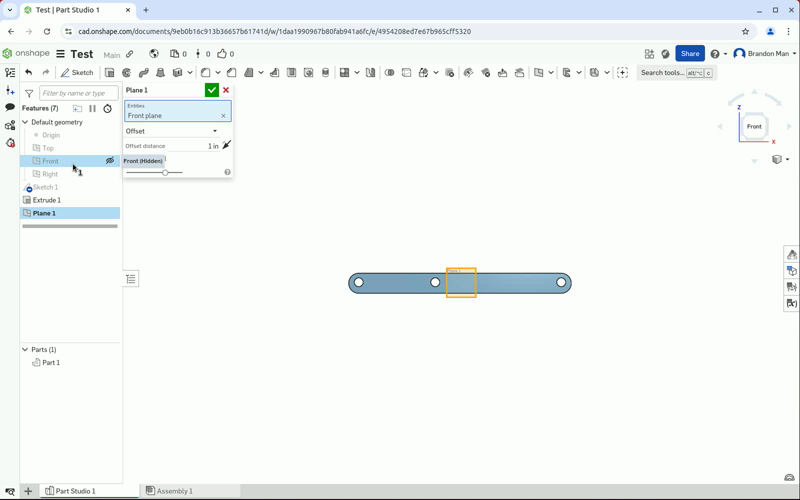
key(tab, 2)
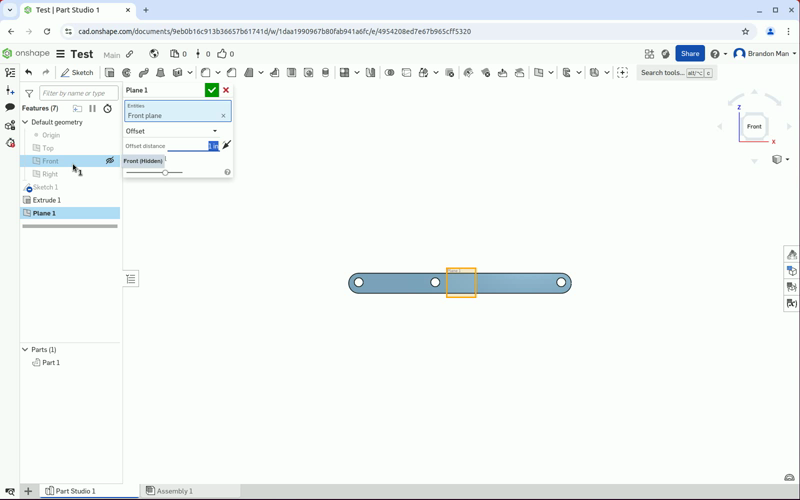
text(0.955)
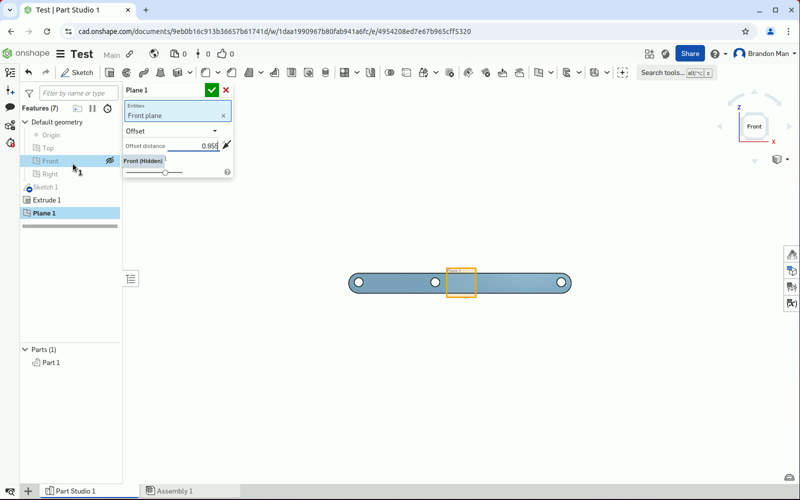
key(enter, 2)
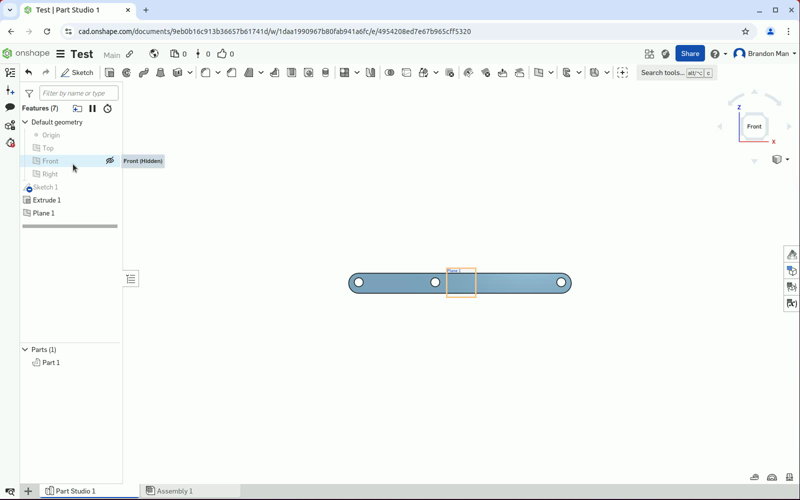
key(shift+s)
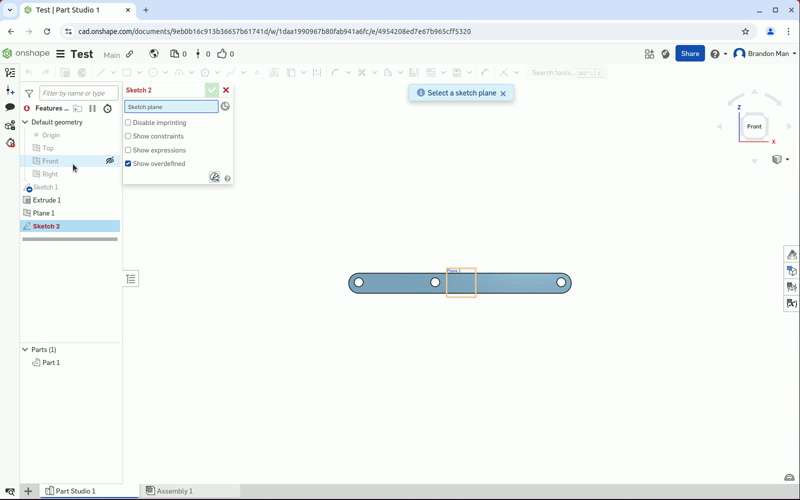
mouse_move(73, 215)
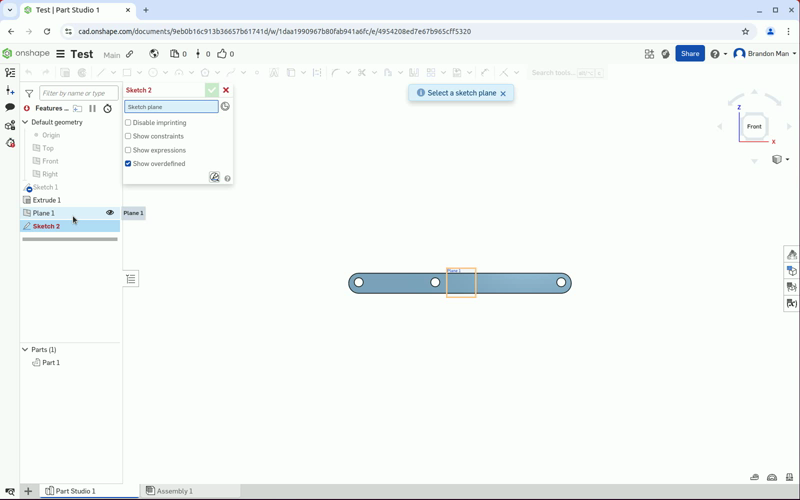
click(73, 215)
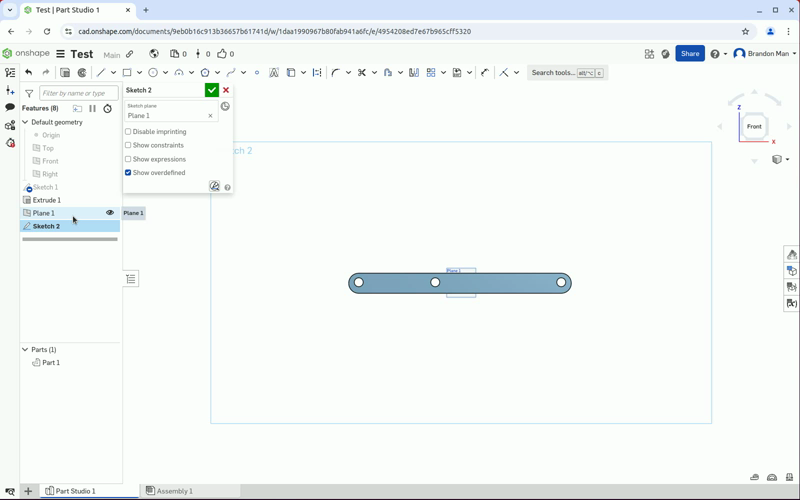
mouse_move(73, 352)
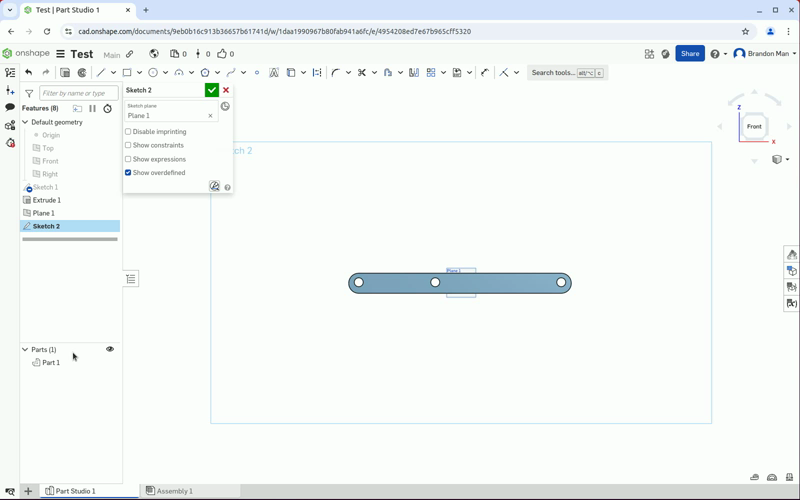
key(y)
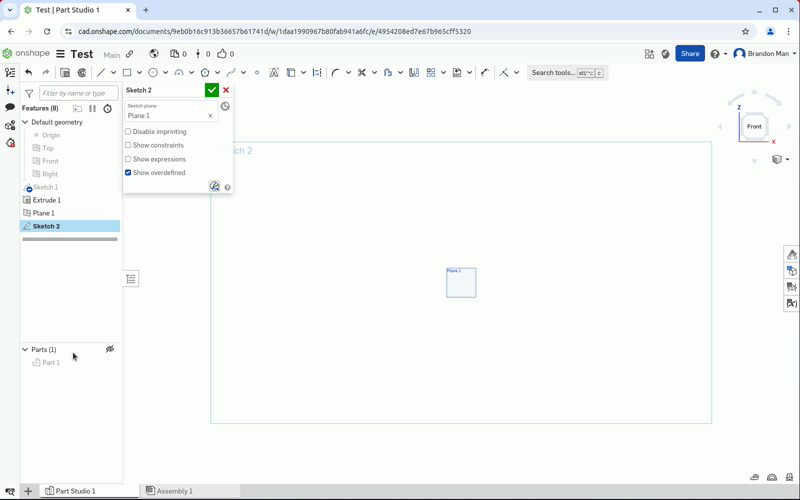
key(l)
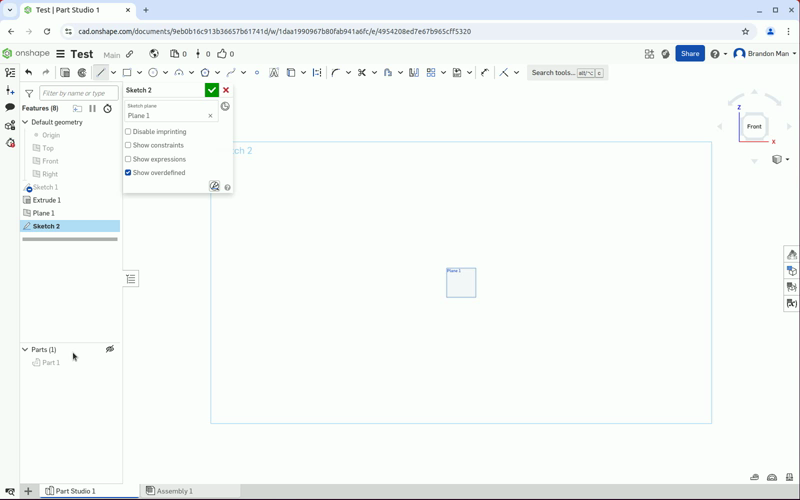
key_down(shift)
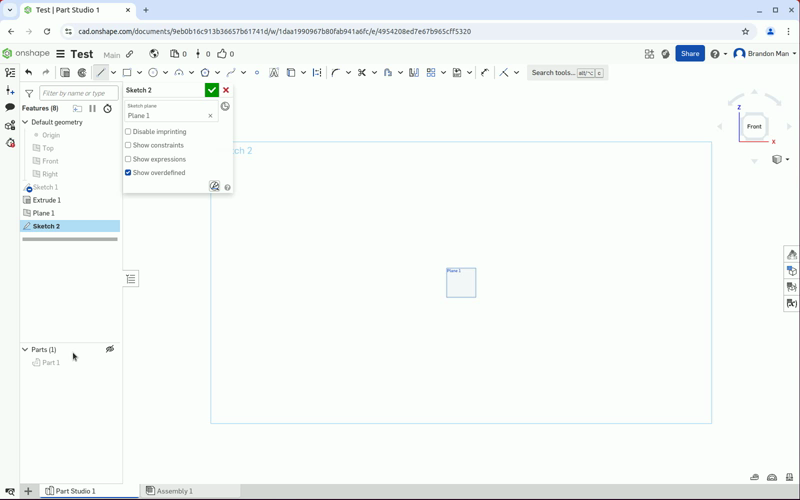
mouse_move(396, 286)
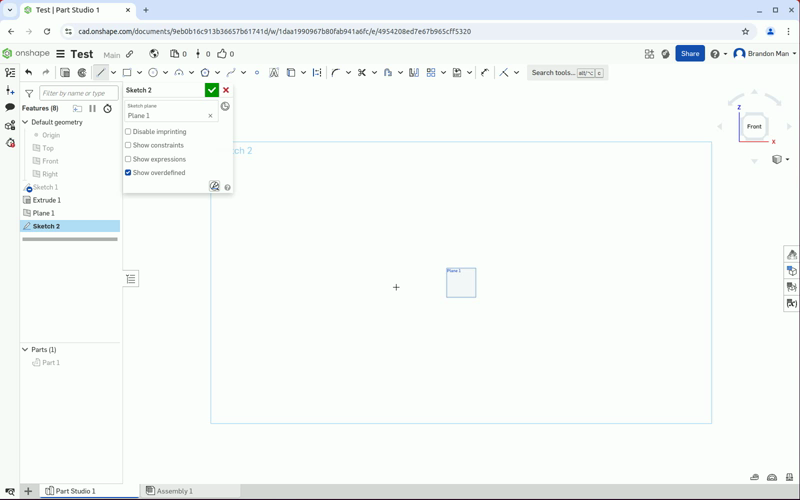
click(396, 286)
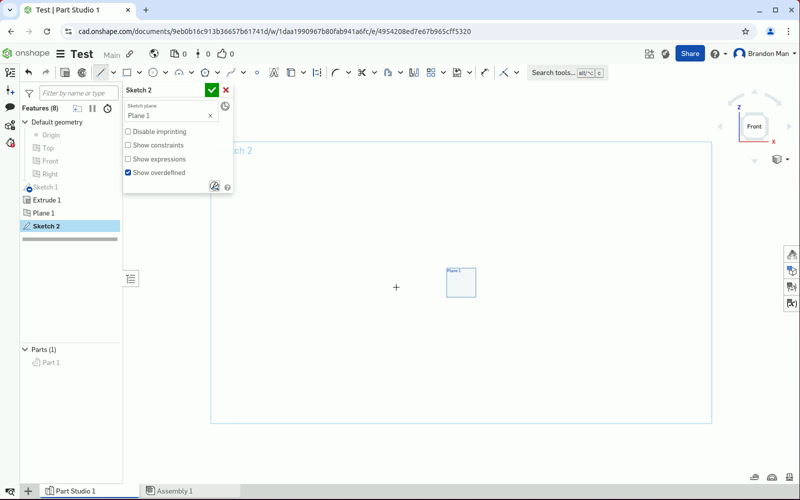
key_up(shift)
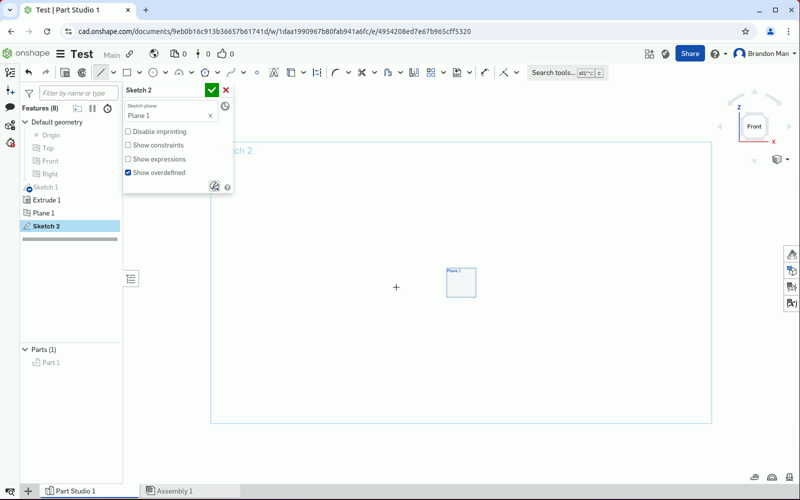
key_down(shift)
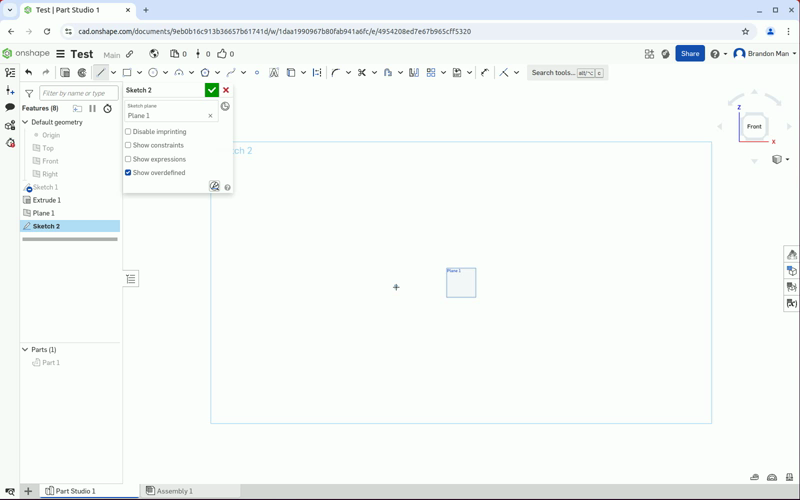
mouse_move(426, 286)
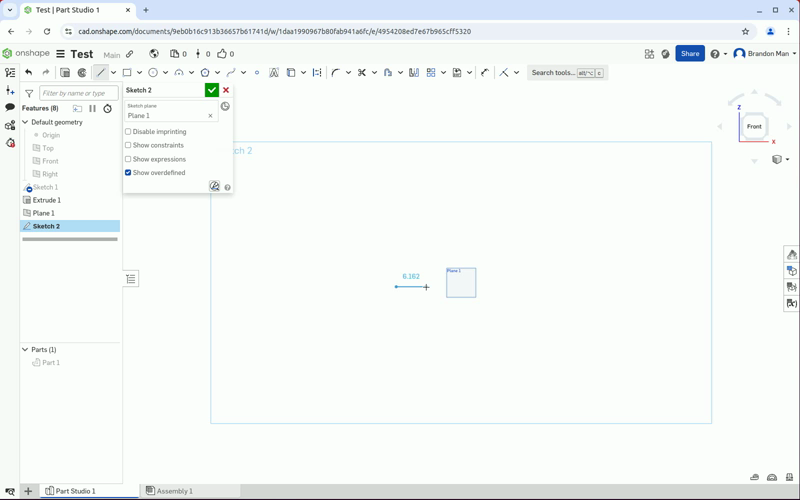
mouse_move(435, 286)
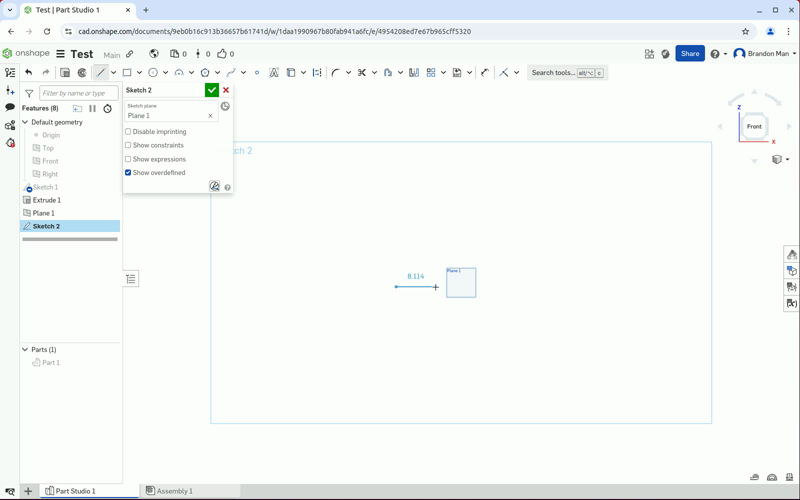
click(435, 286)
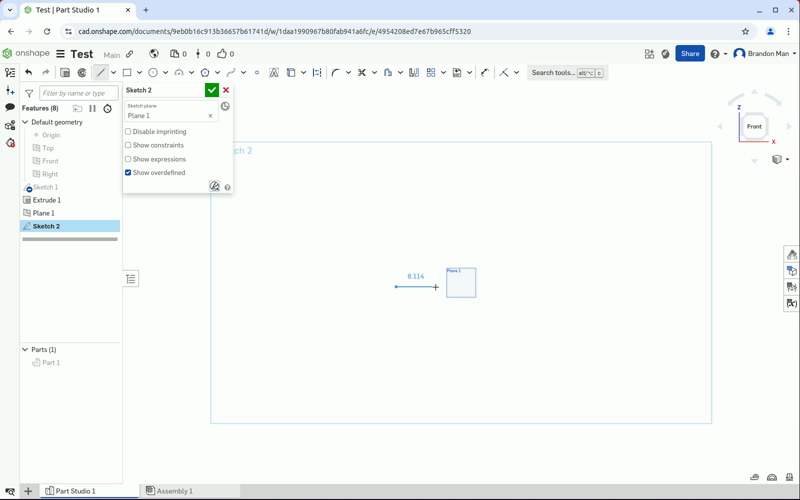
key_up(shift)
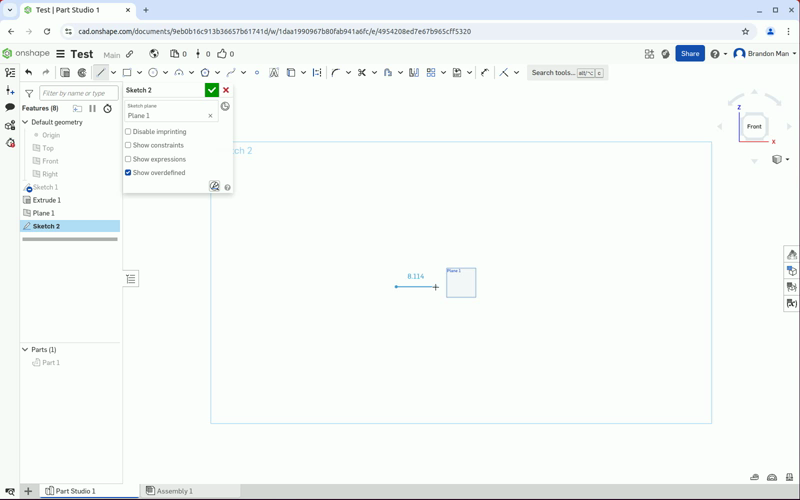
key(esc)
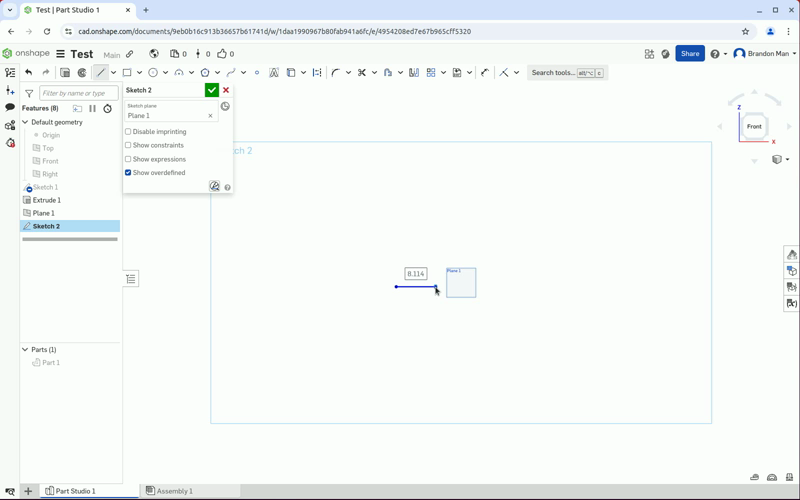
key(a)
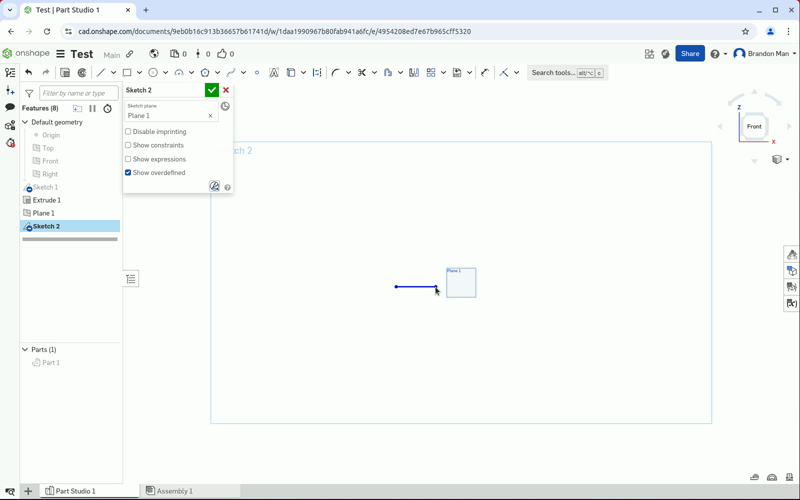
mouse_move(435, 286)
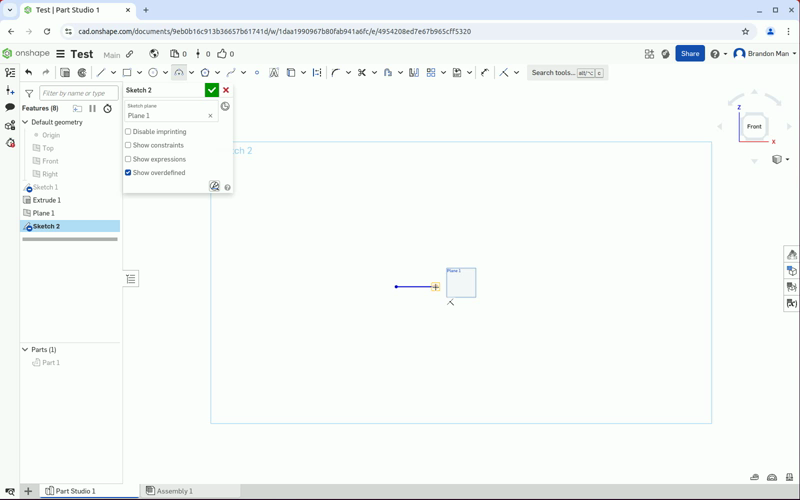
click(435, 286)
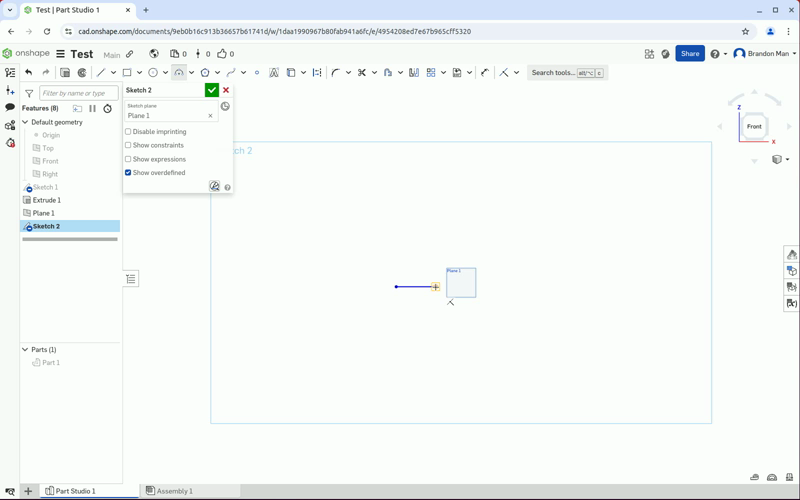
key_down(shift)
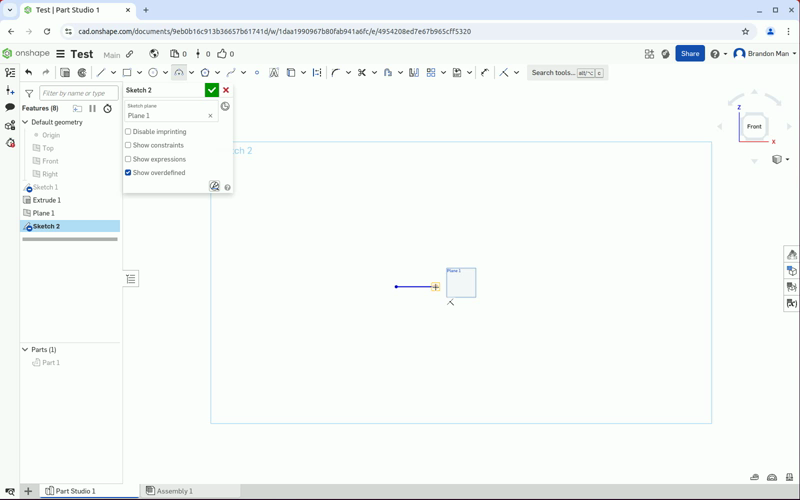
mouse_move(435, 278)
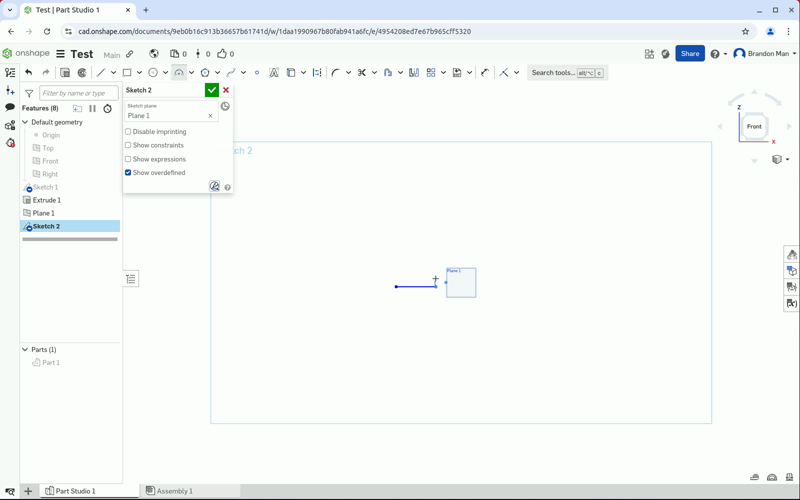
click(435, 278)
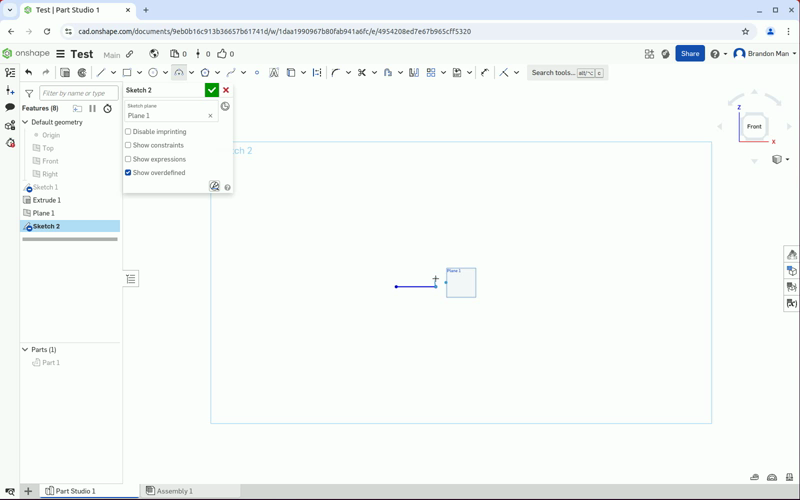
mouse_move(431, 282)
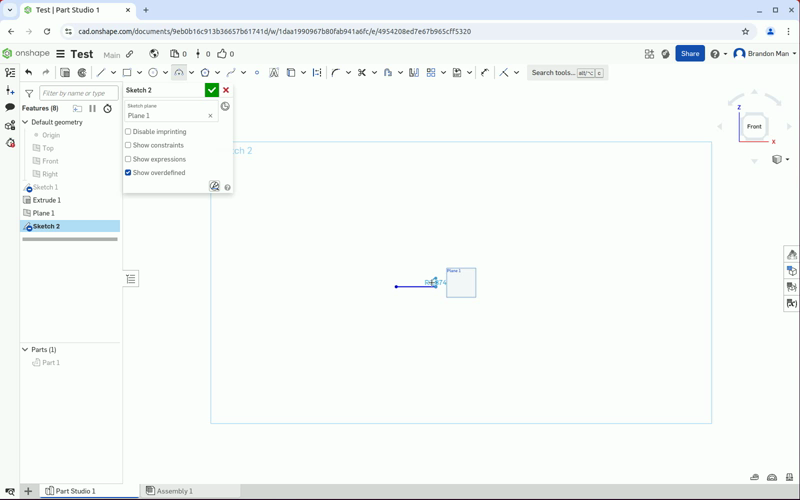
click(431, 282)
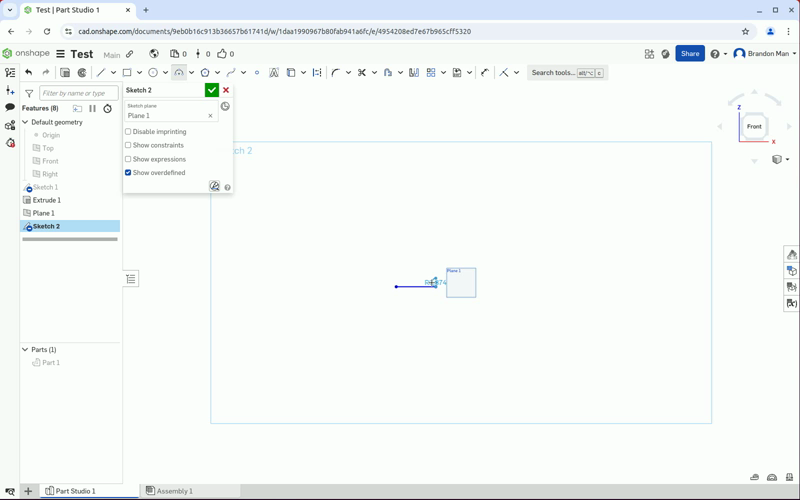
key_up(shift)
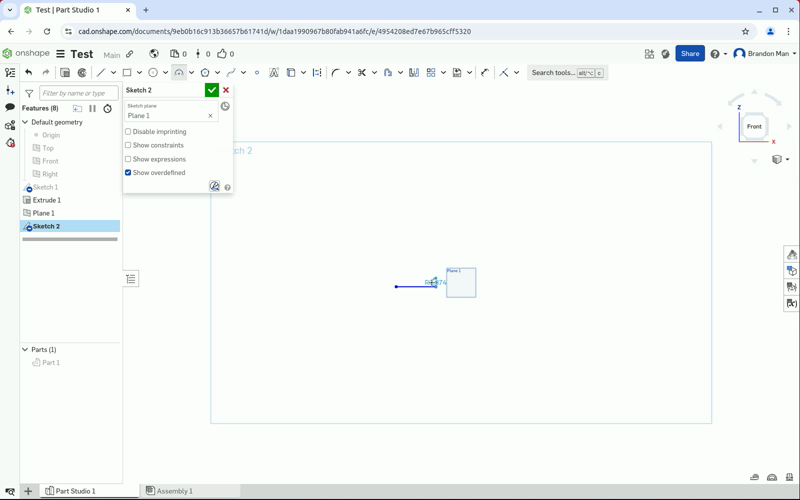
key(esc)
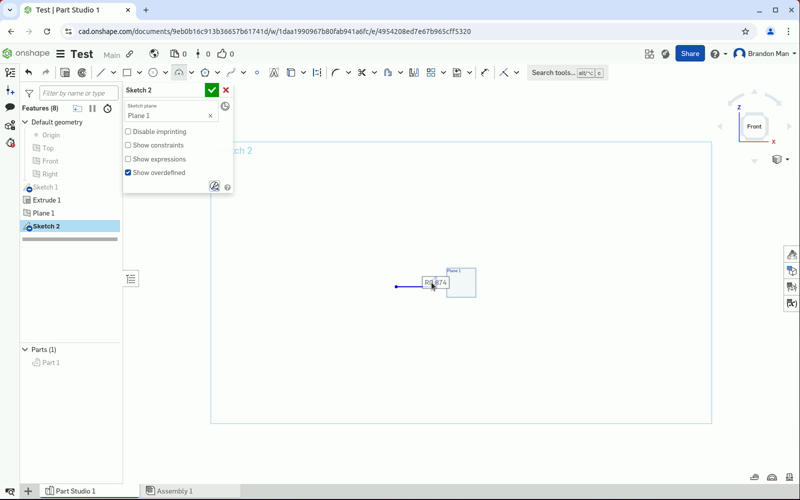
key(l)
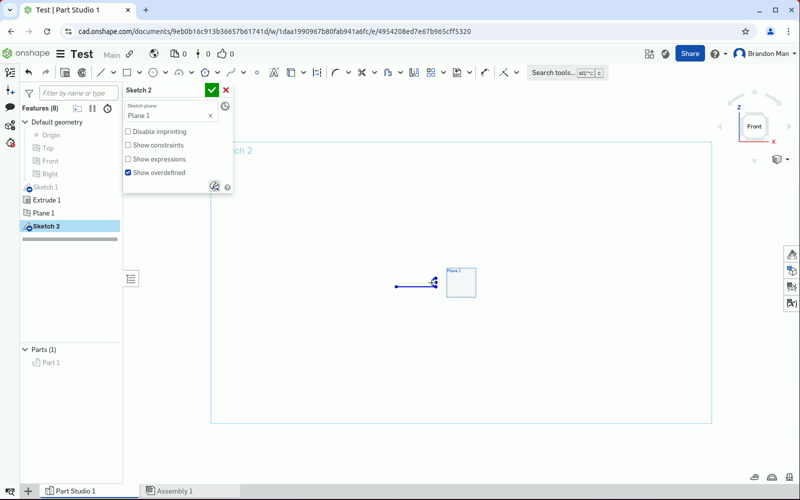
mouse_move(435, 278)
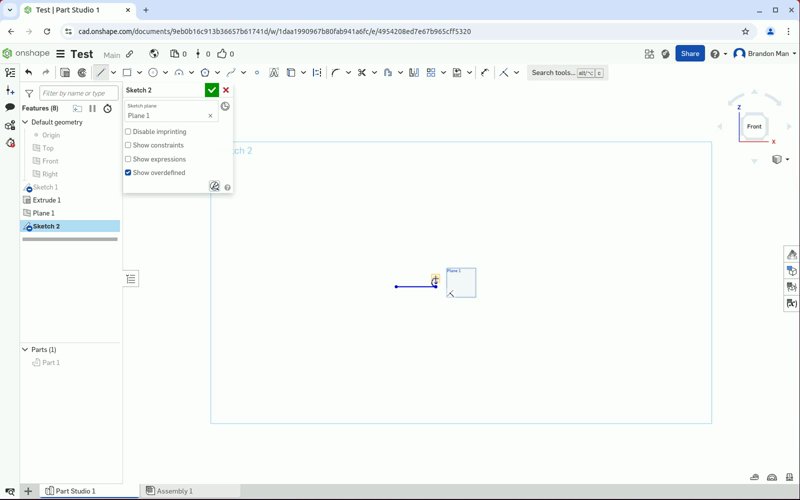
scroll(6)
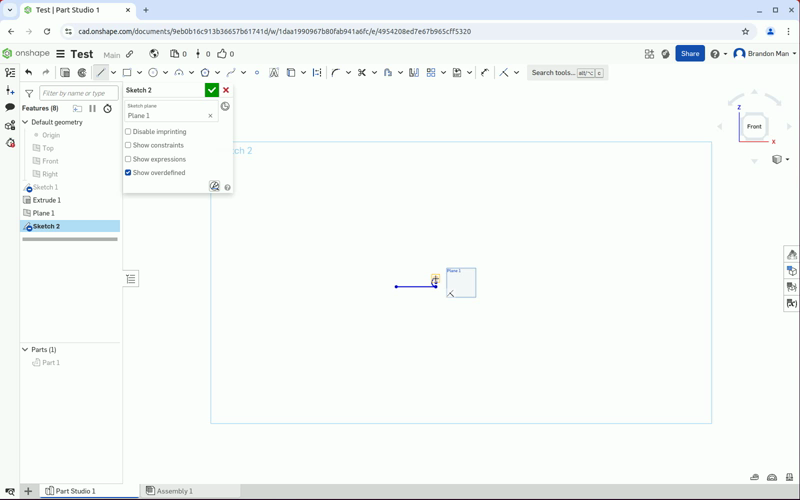
scroll(6)
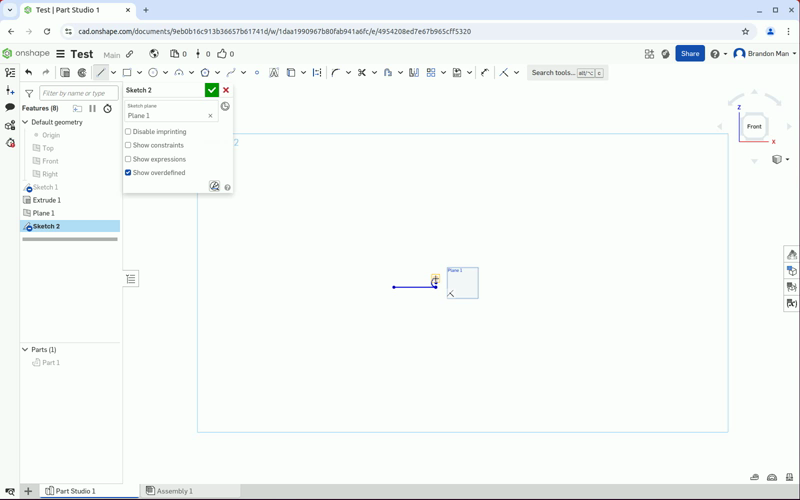
scroll(6)
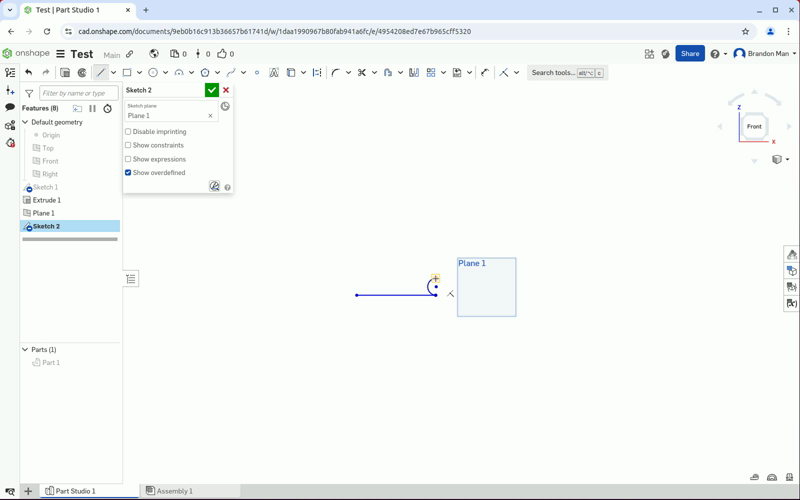
scroll(6)
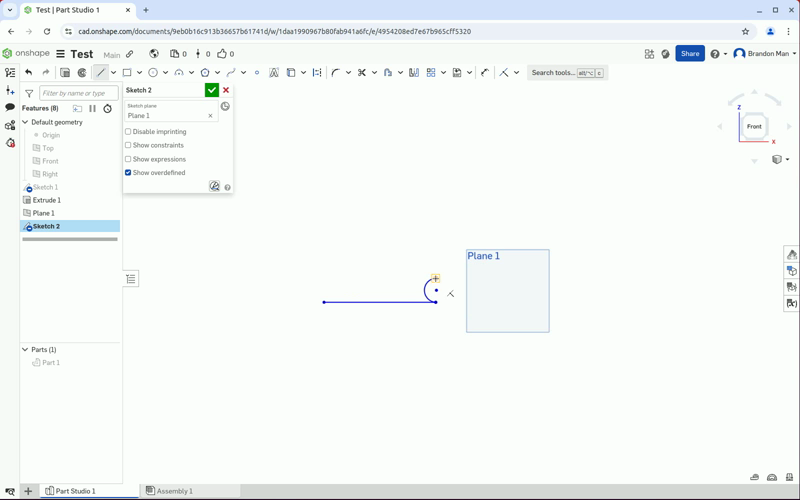
scroll(6)
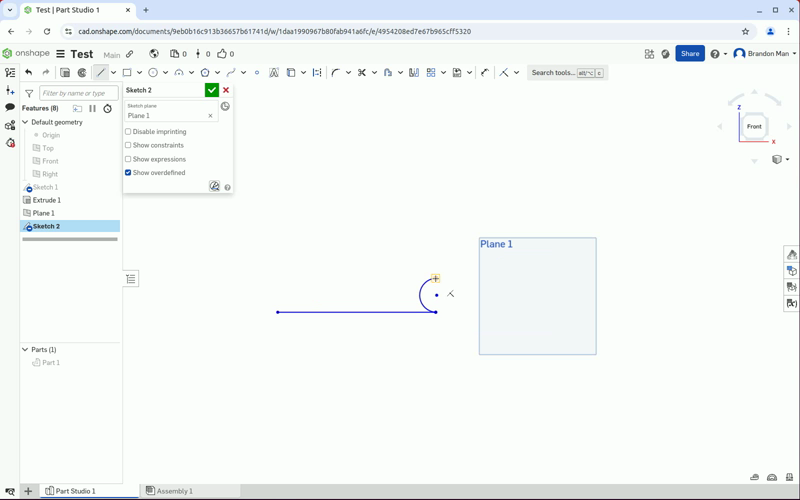
scroll(6)
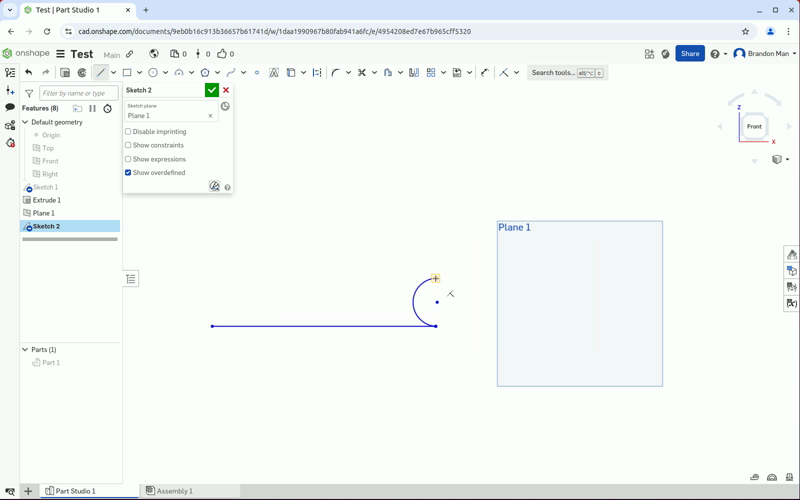
scroll(6)
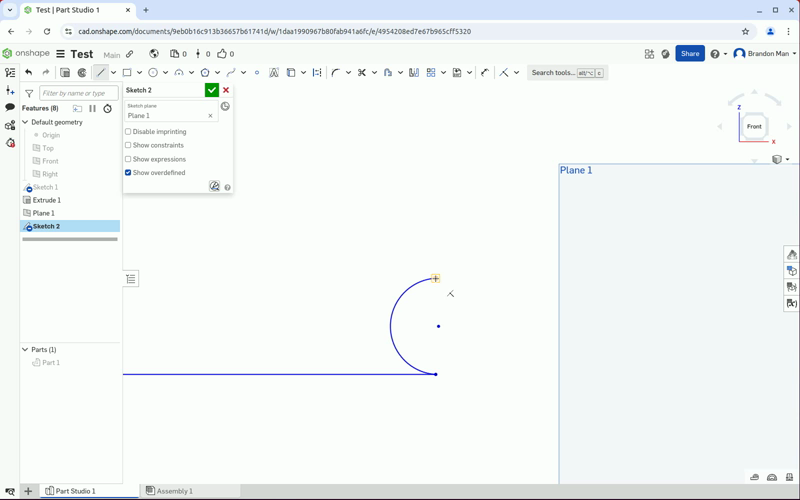
click(435, 278)
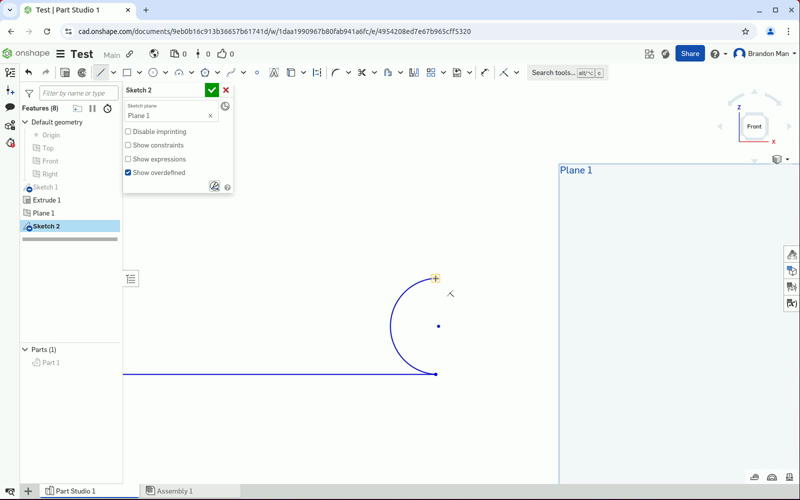
scroll(-6)
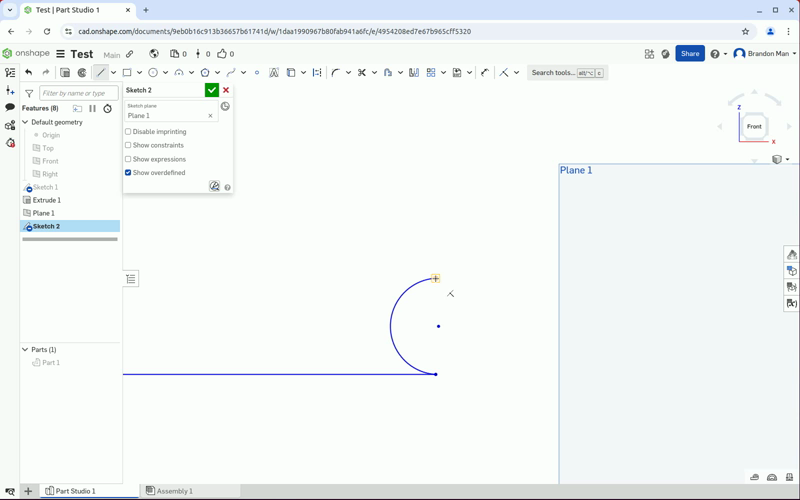
scroll(-6)
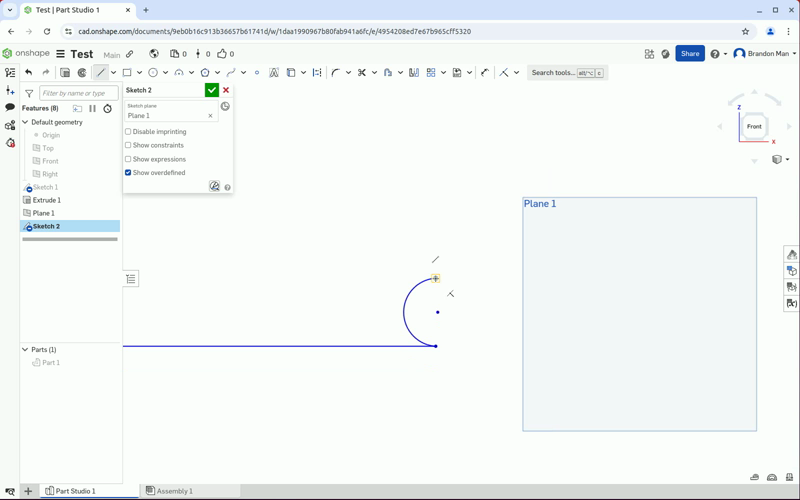
scroll(-6)
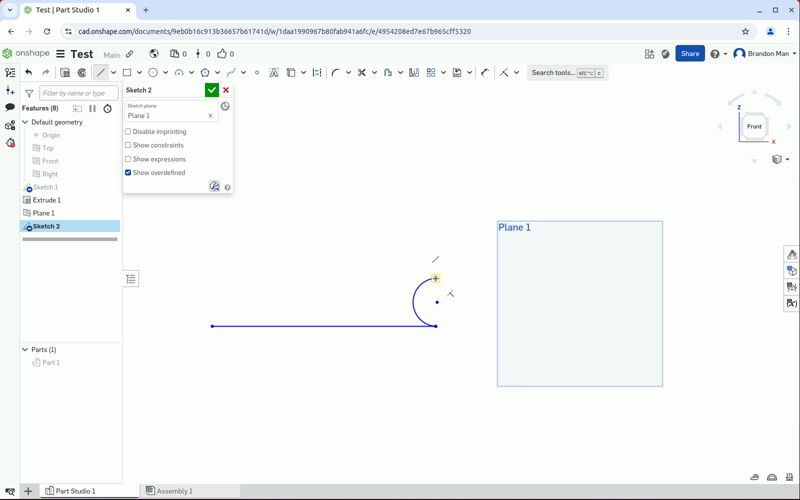
scroll(-6)
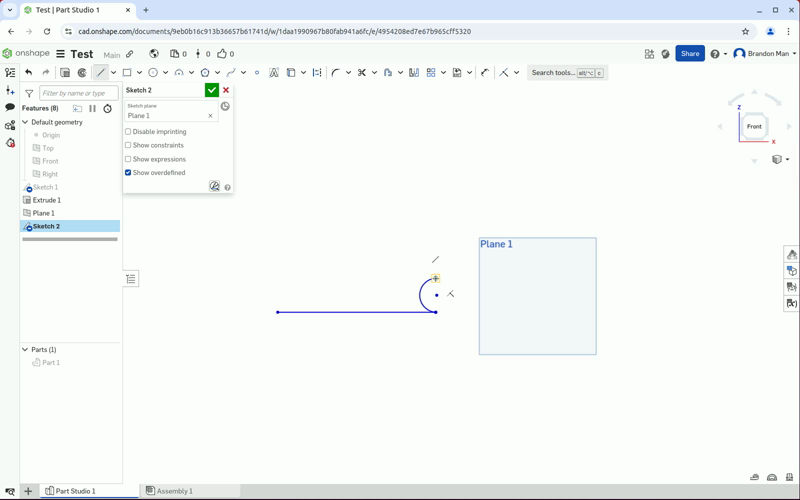
scroll(-6)
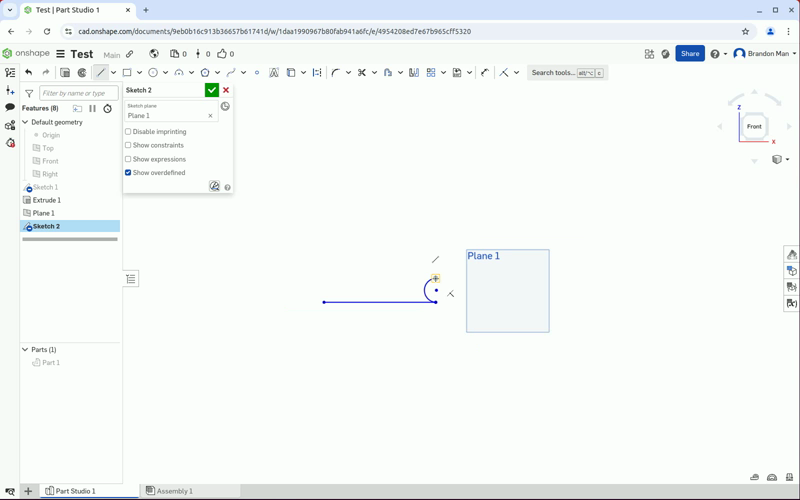
scroll(-6)
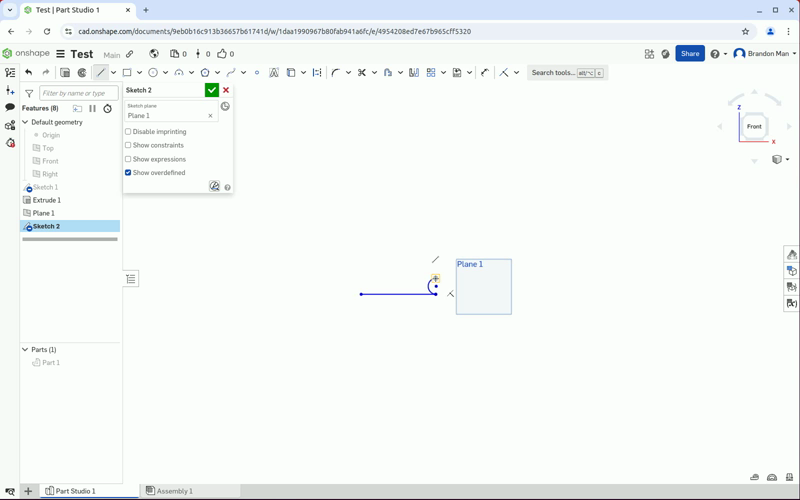
scroll(-6)
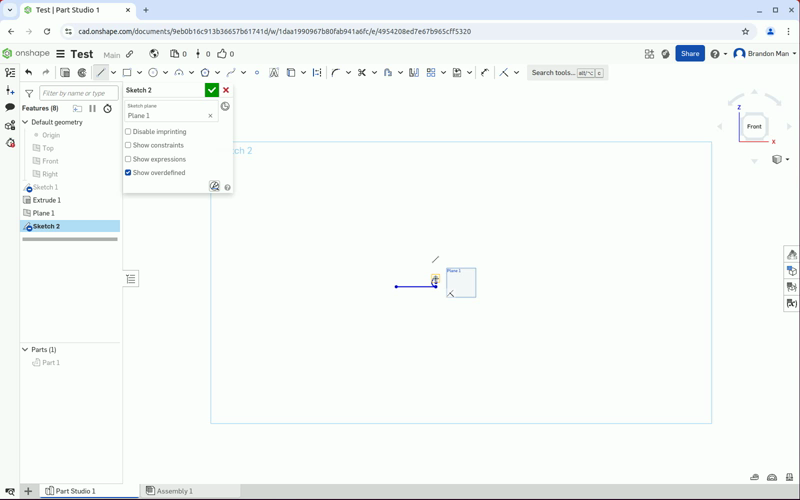
key_down(shift)
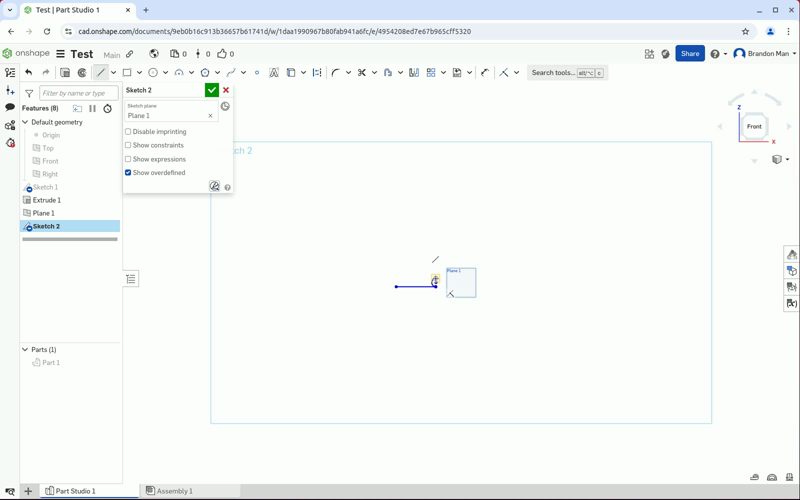
mouse_move(465, 278)
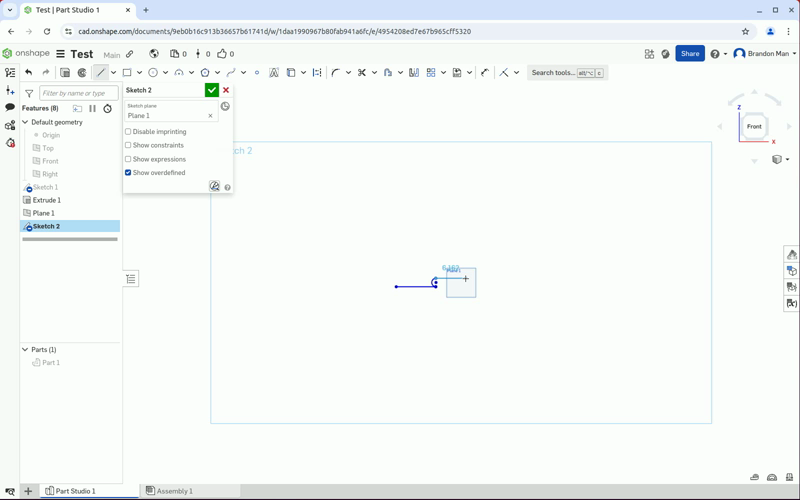
mouse_move(396, 278)
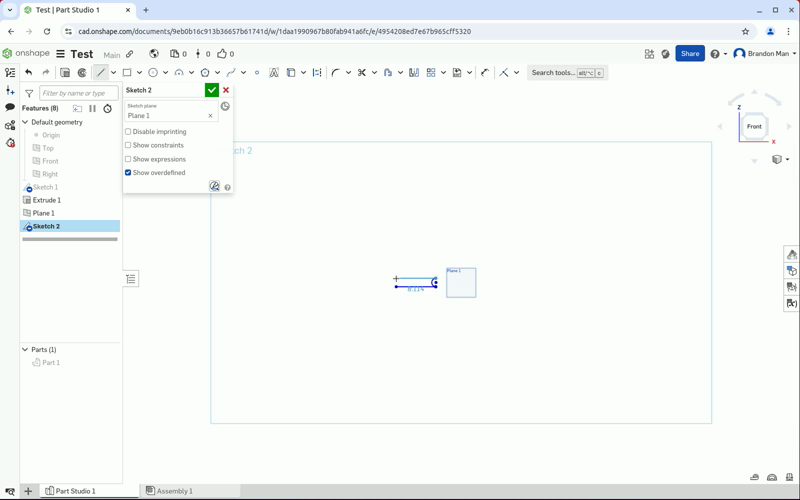
click(396, 278)
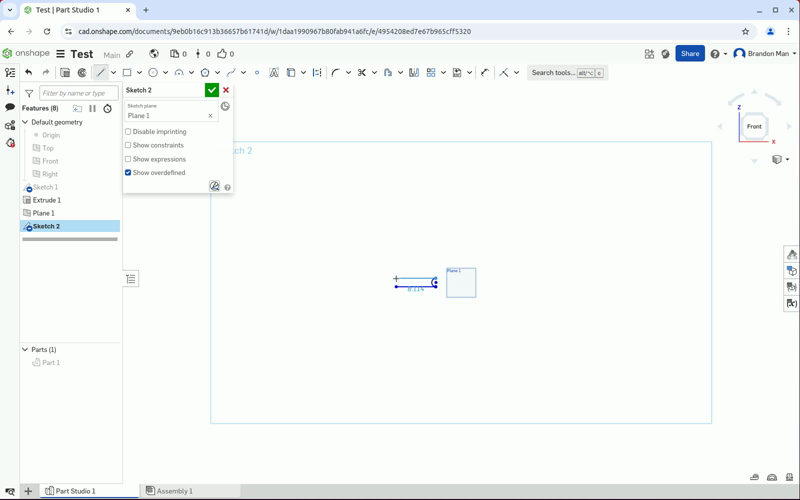
key_up(shift)
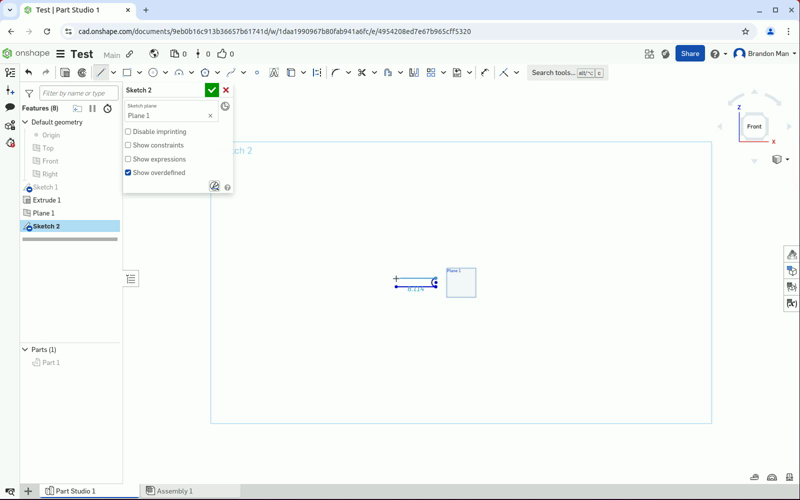
key(esc)
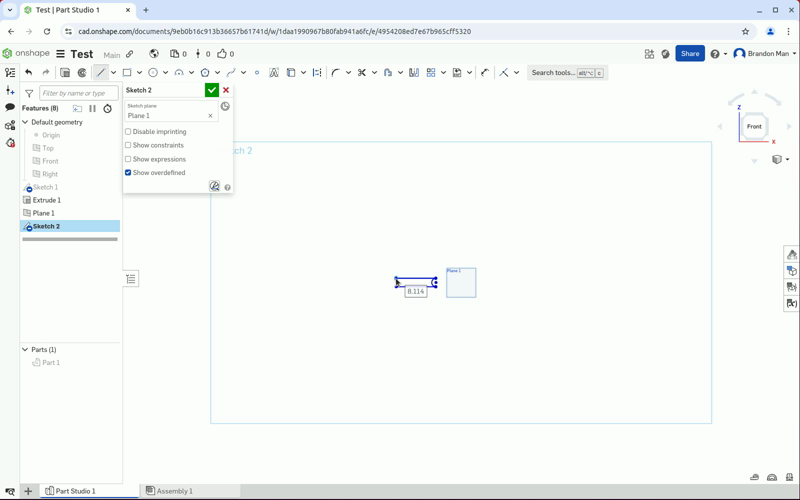
key(a)
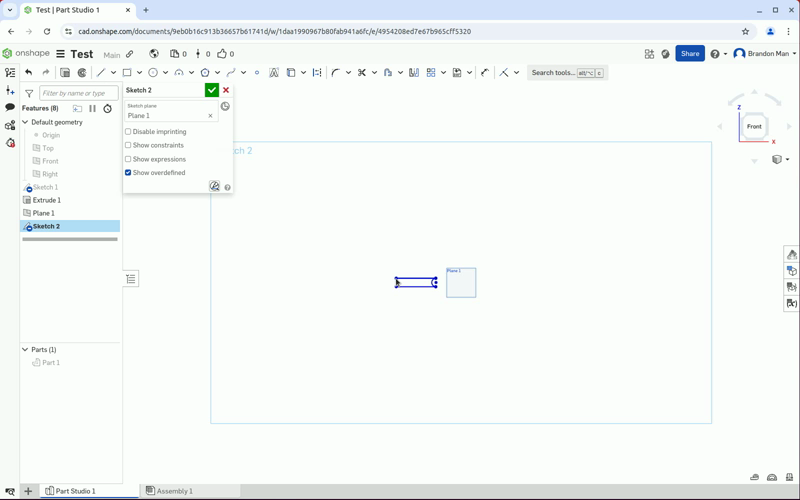
mouse_move(396, 278)
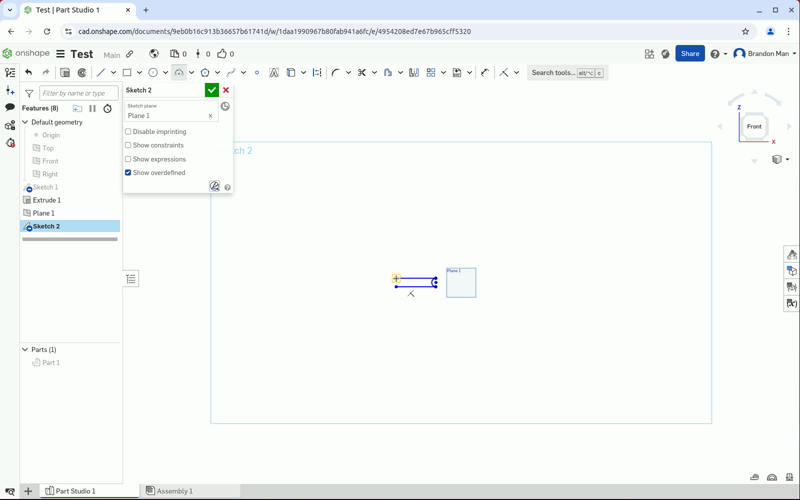
click(396, 278)
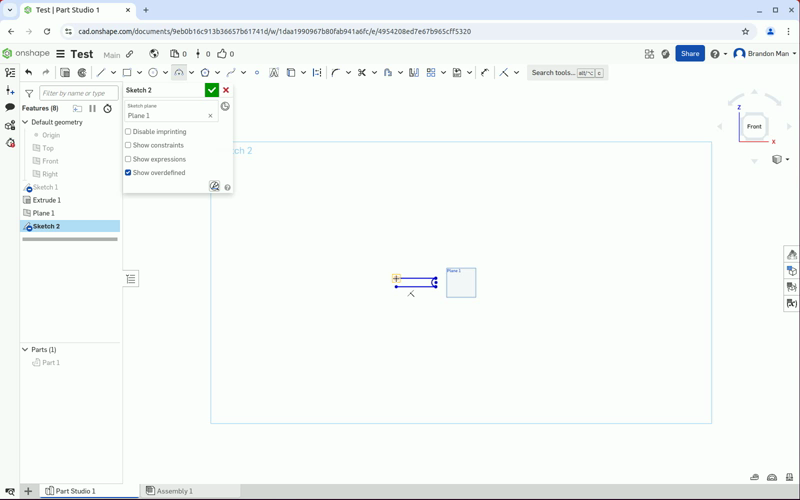
mouse_move(396, 286)
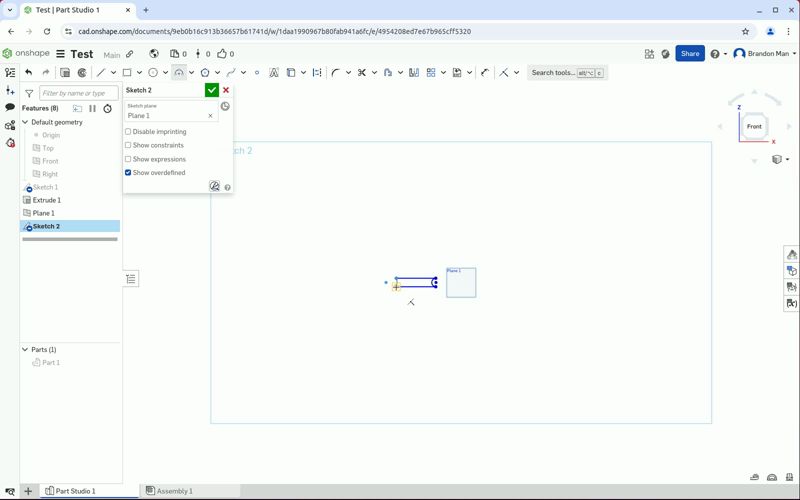
click(396, 286)
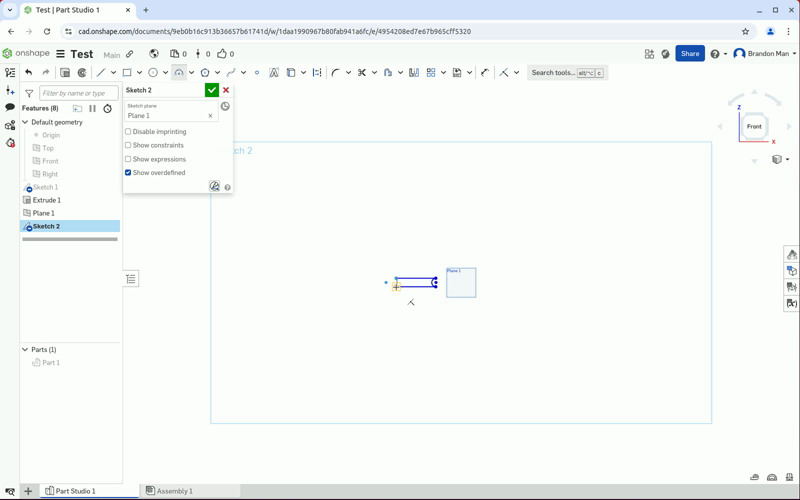
key_down(shift)
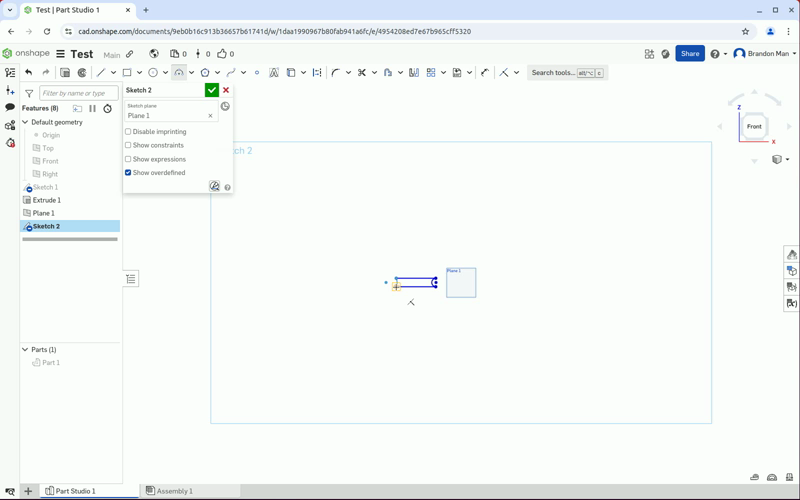
mouse_move(392, 282)
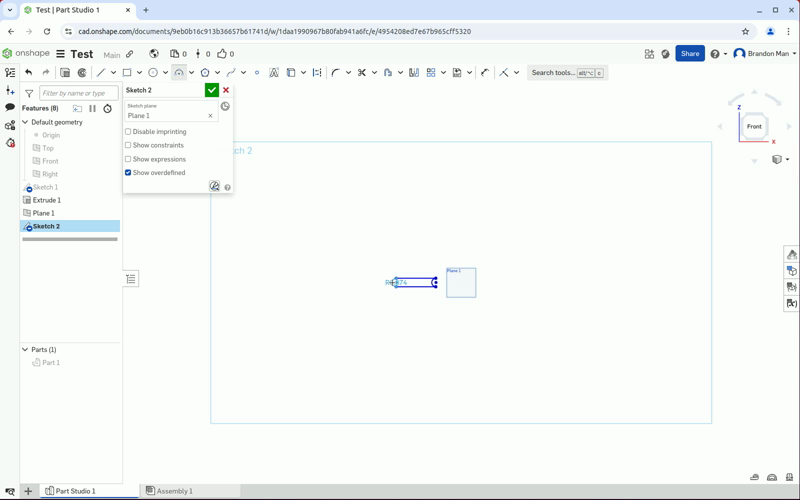
click(392, 282)
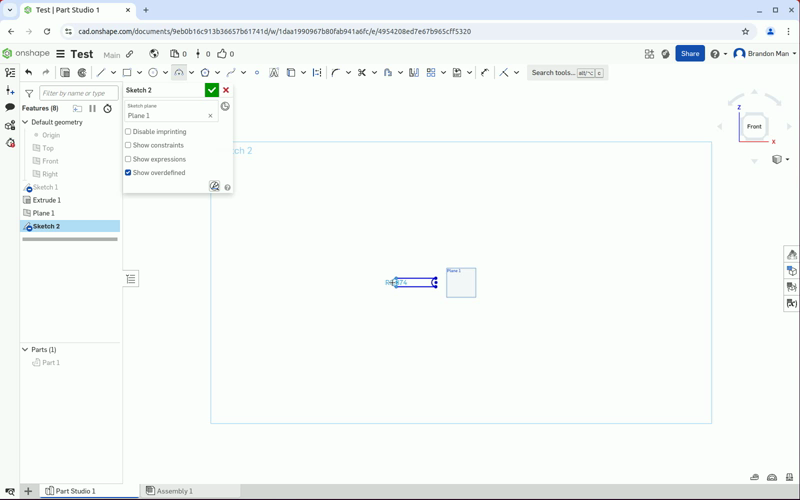
key_up(shift)
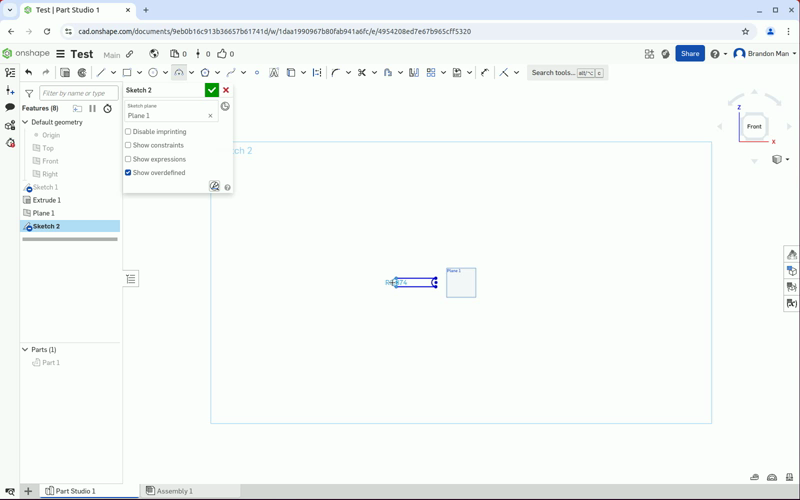
key(esc)
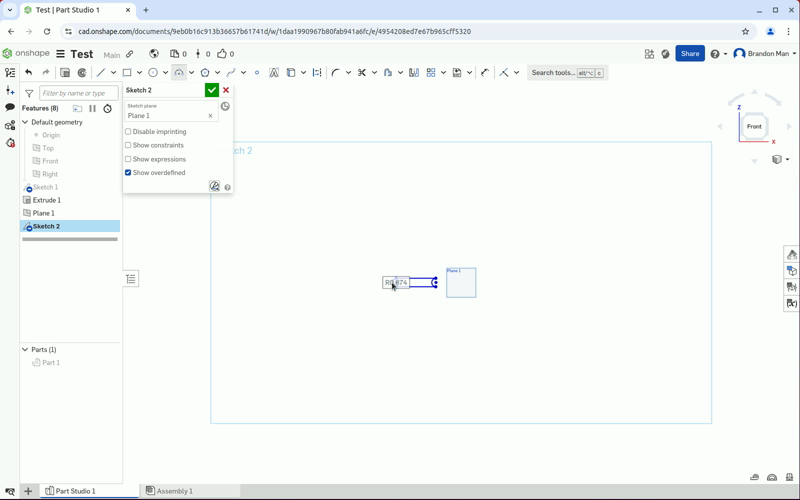
mouse_move(408, 283)
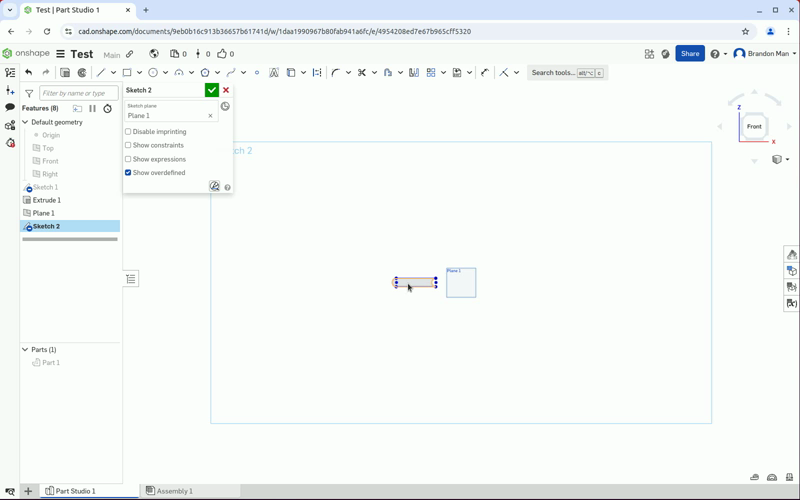
scroll(6)
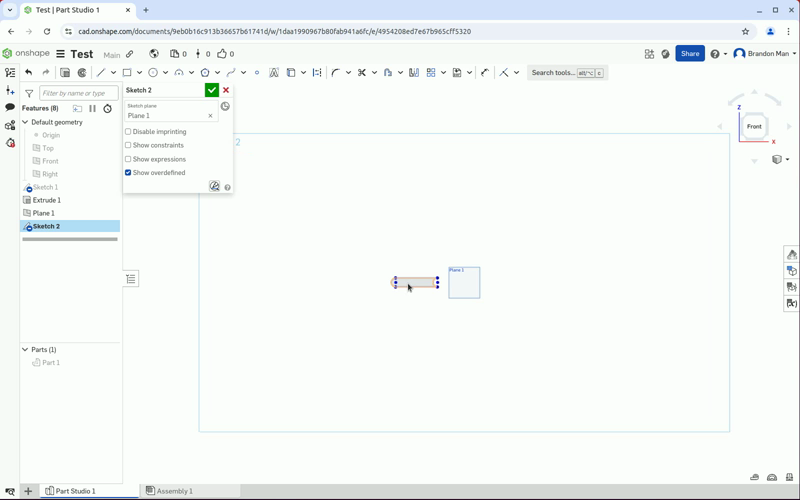
scroll(6)
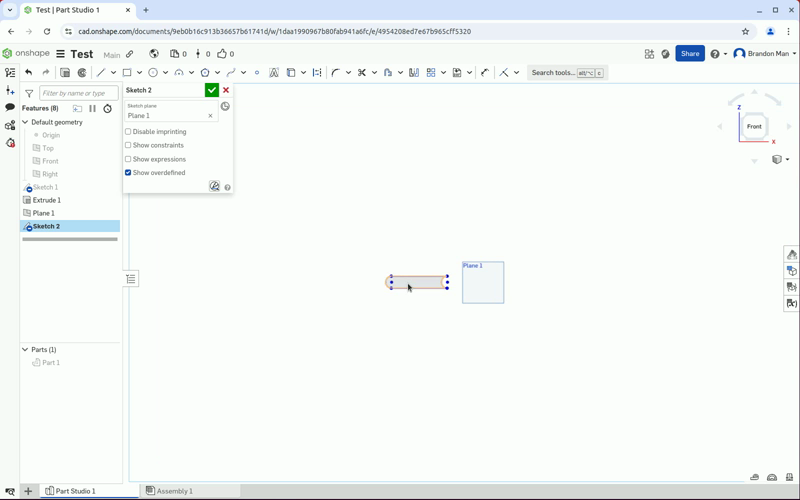
scroll(6)
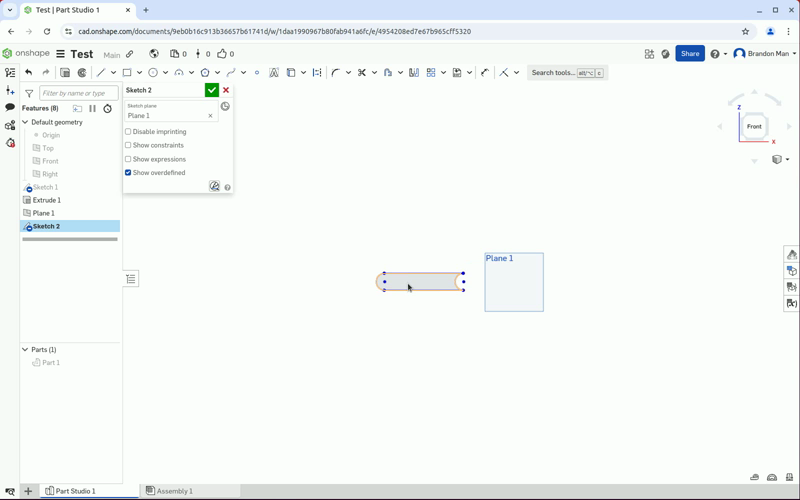
scroll(6)
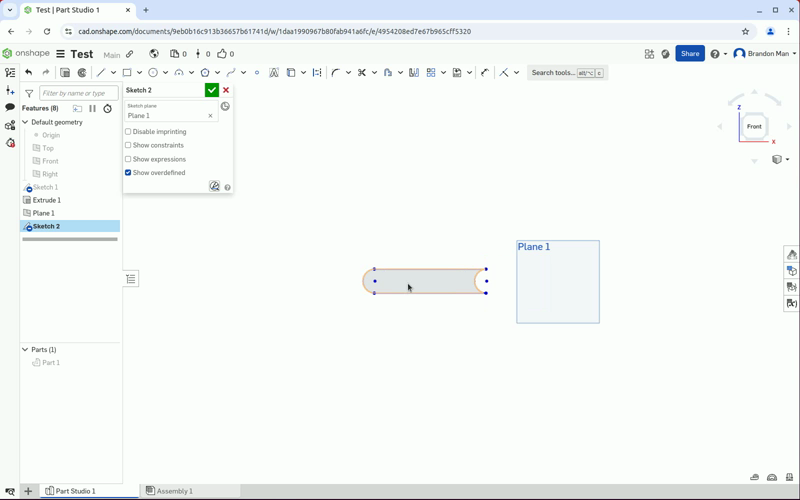
scroll(6)
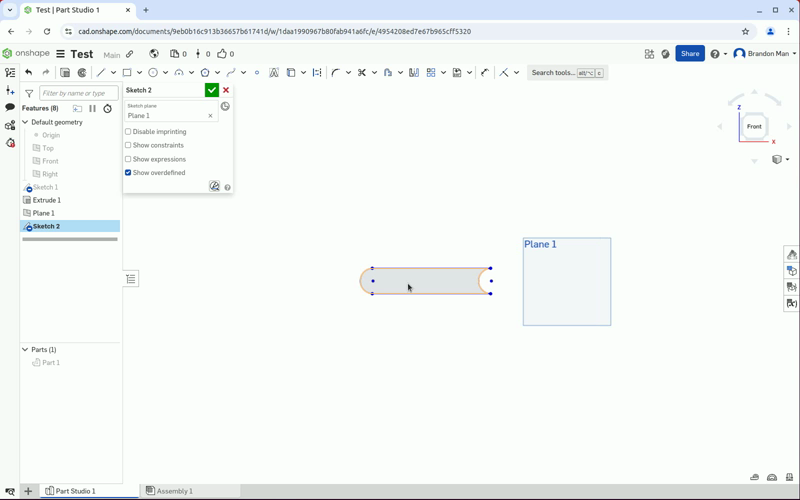
scroll(6)
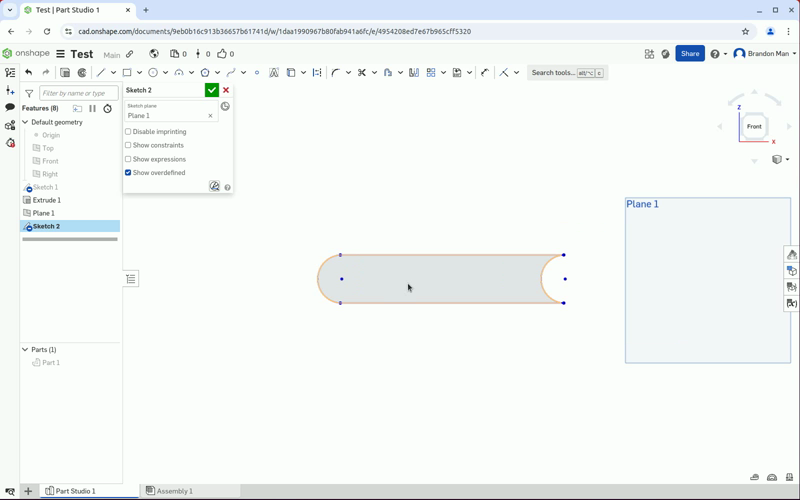
scroll(6)
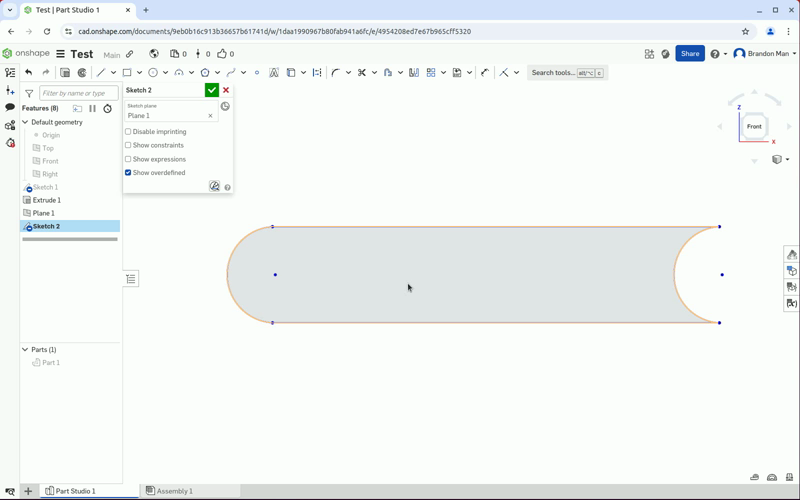
click(408, 283)
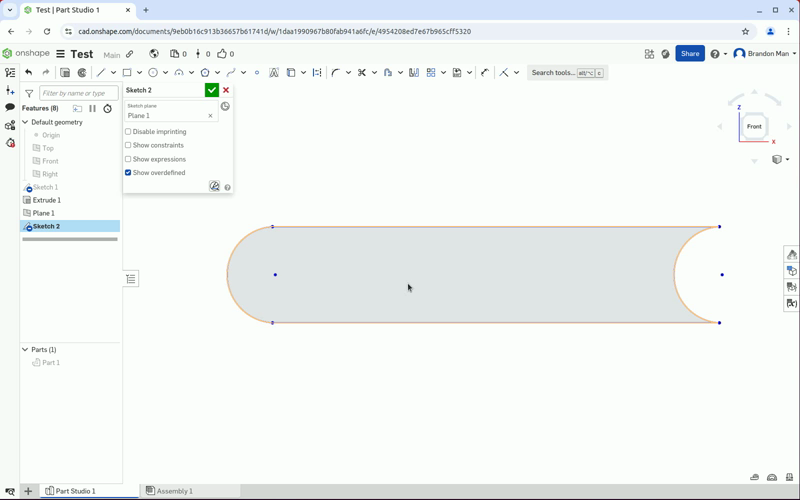
scroll(-6)
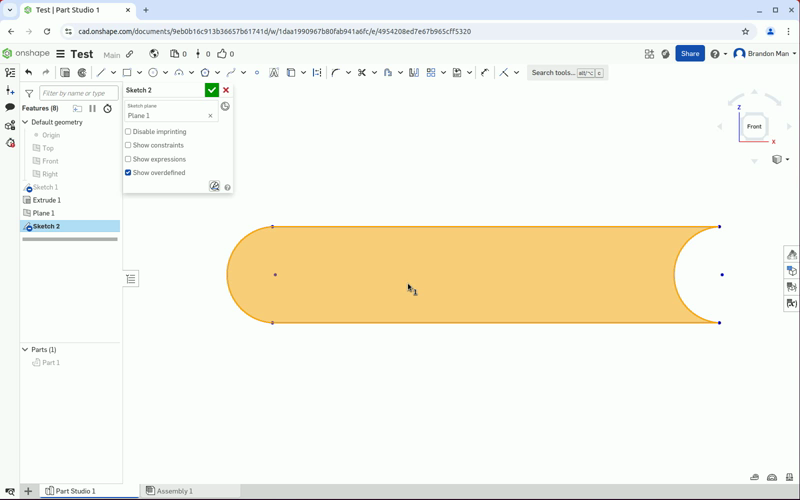
scroll(-6)
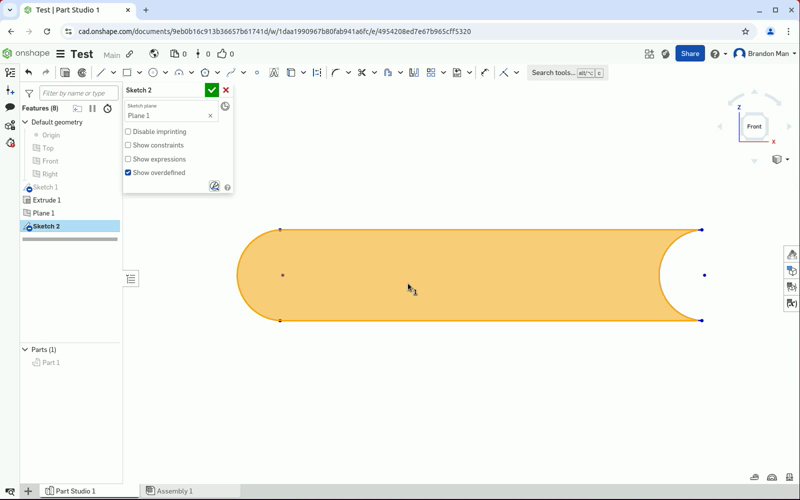
scroll(-6)
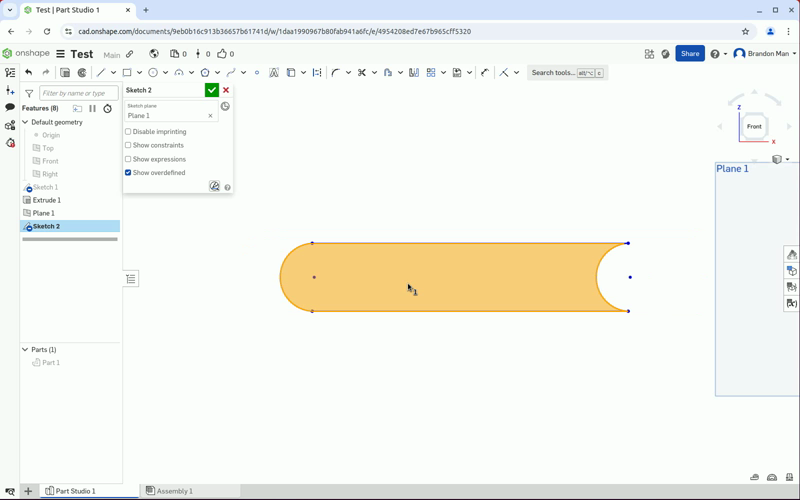
scroll(-6)
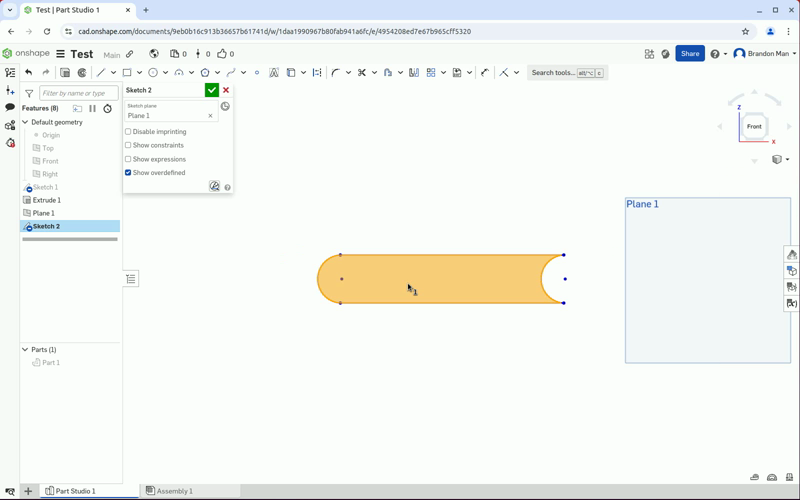
scroll(-6)
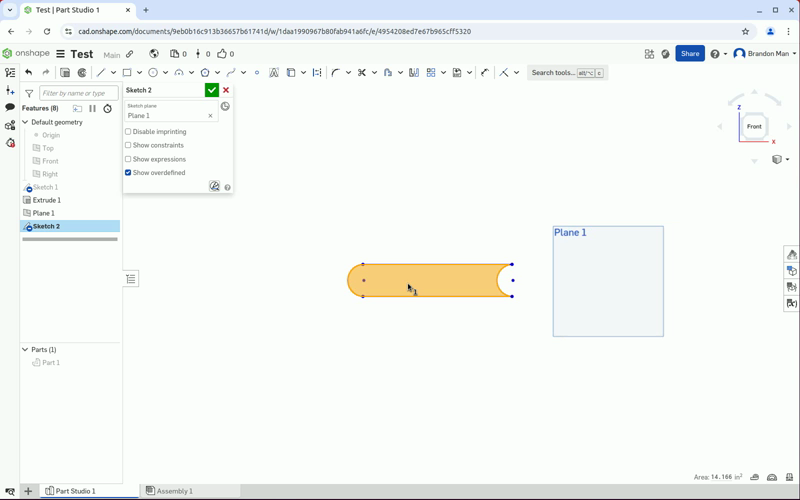
scroll(-6)
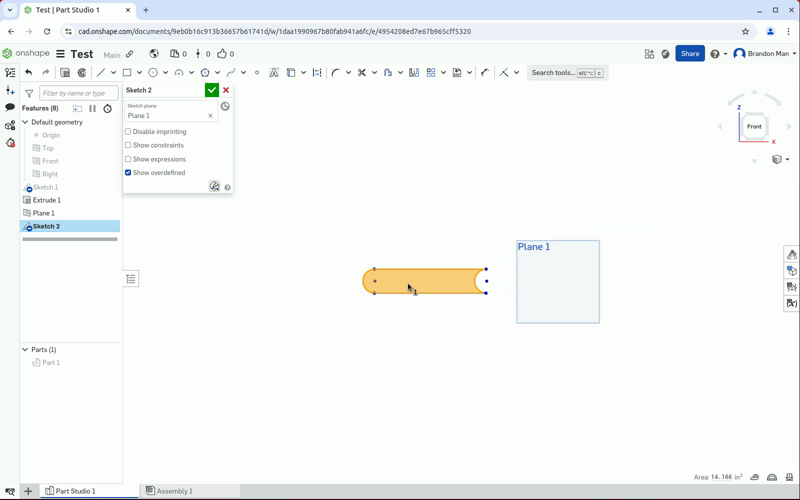
scroll(-6)
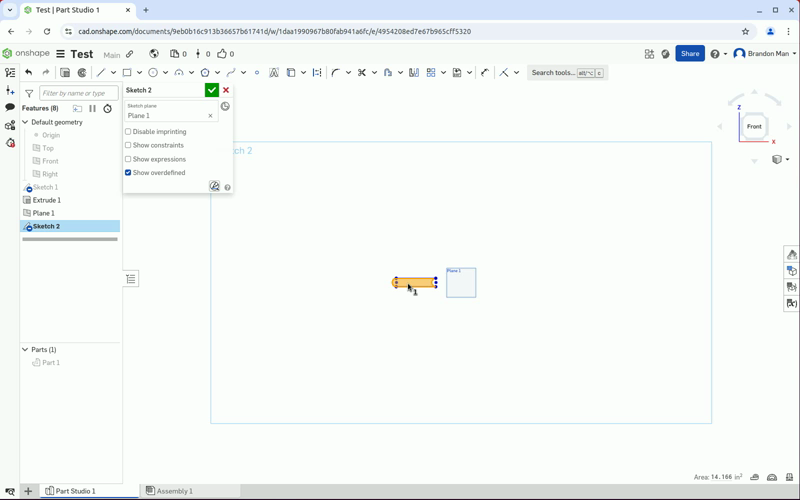
mouse_move(73, 352)
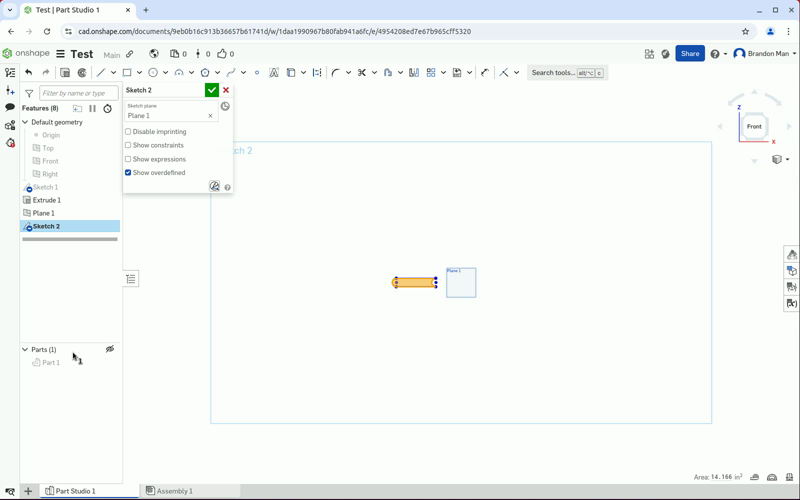
key(shift+y)
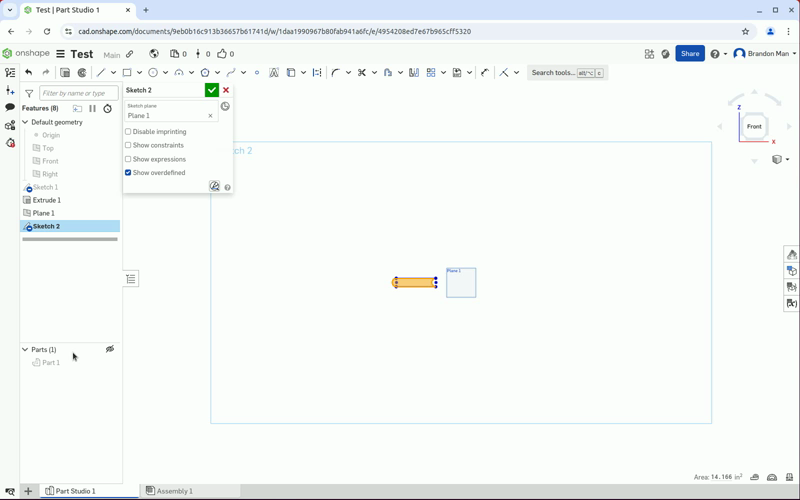
key(shift+e)
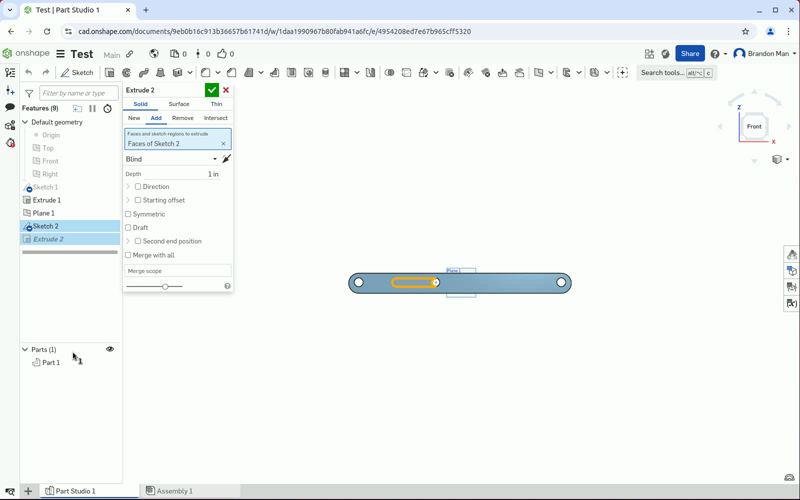
mouse_move(143, 106)
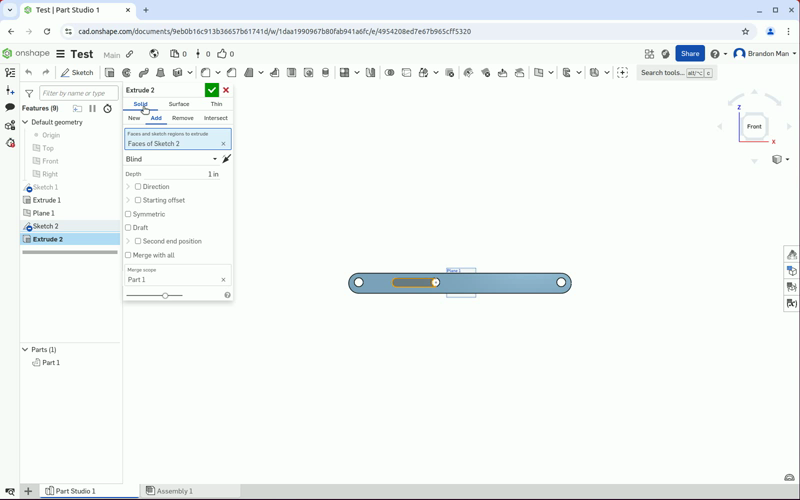
click(143, 106)
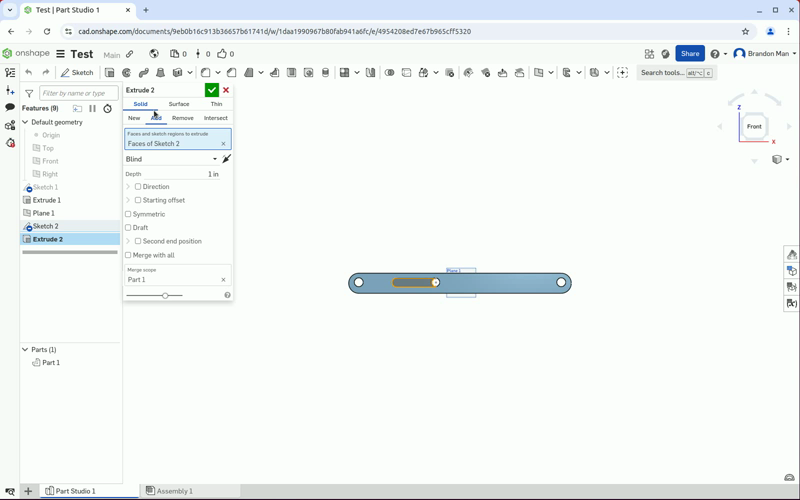
mouse_move(186, 120)
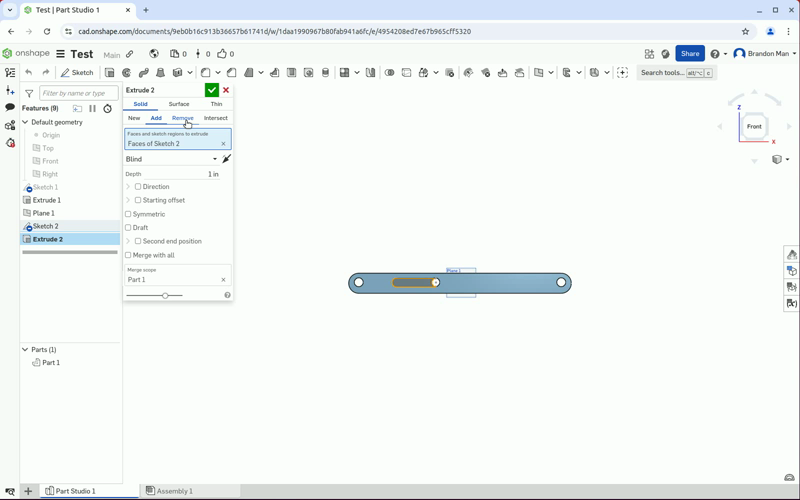
click(186, 120)
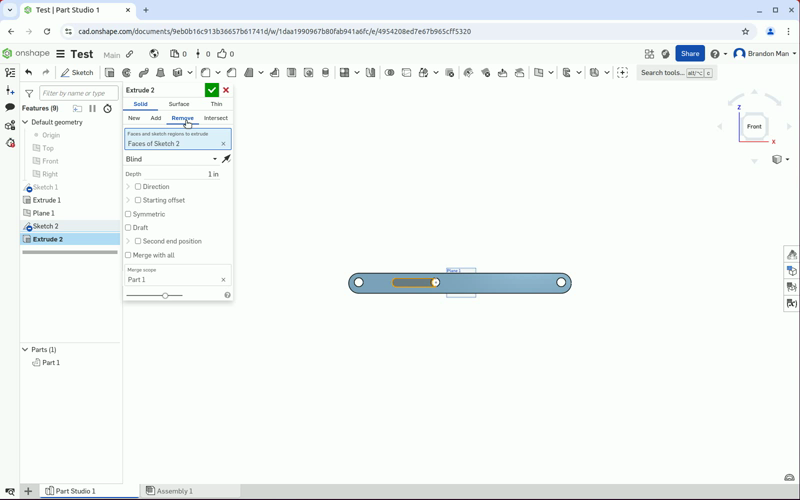
key(tab, 4)
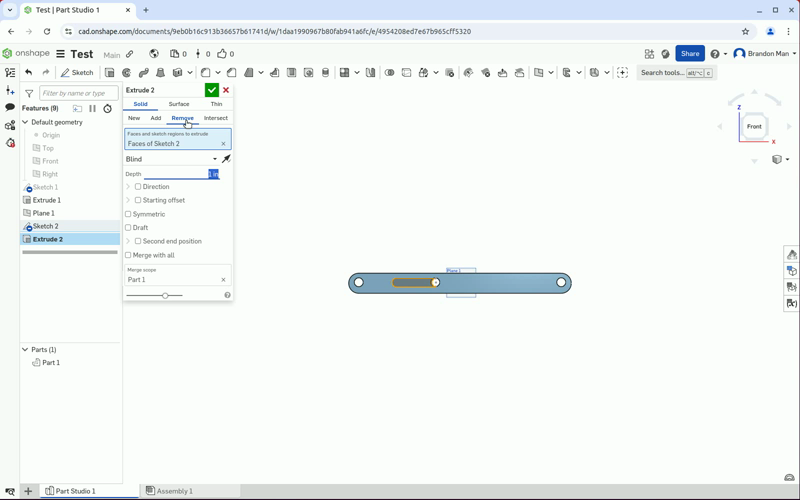
text(13.239)
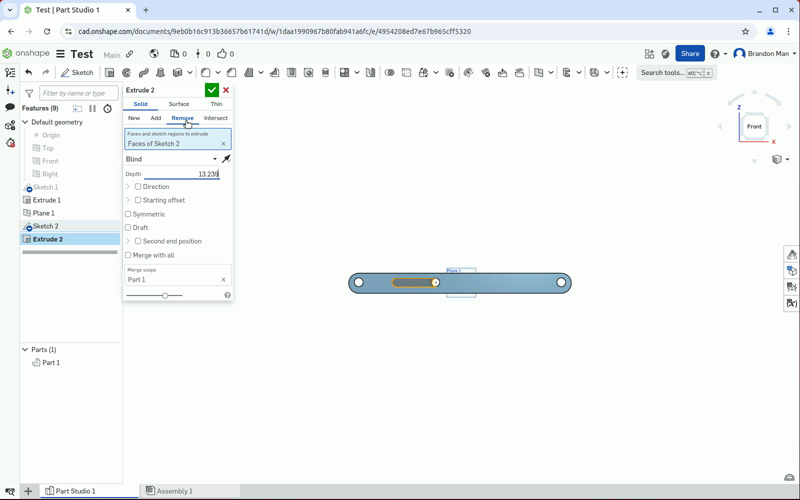
key(tab, 6)
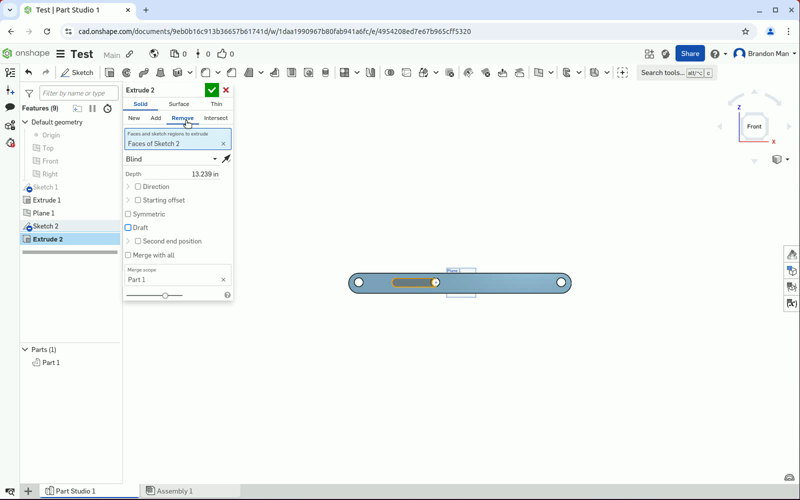
key(space)
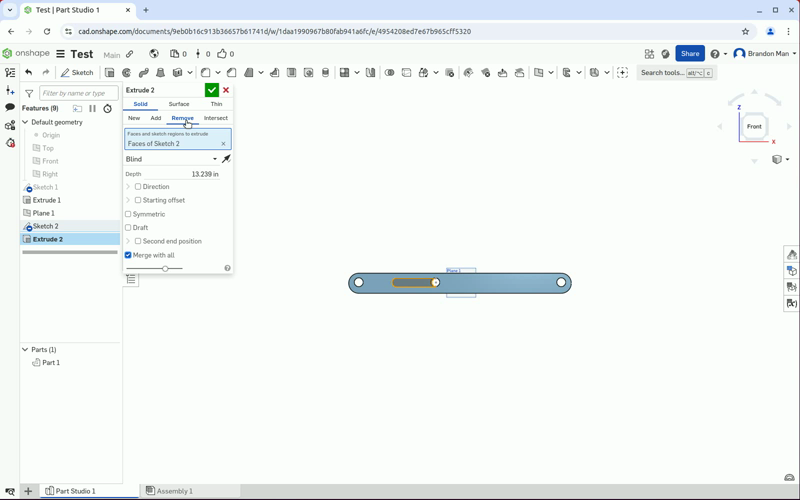
key(enter)
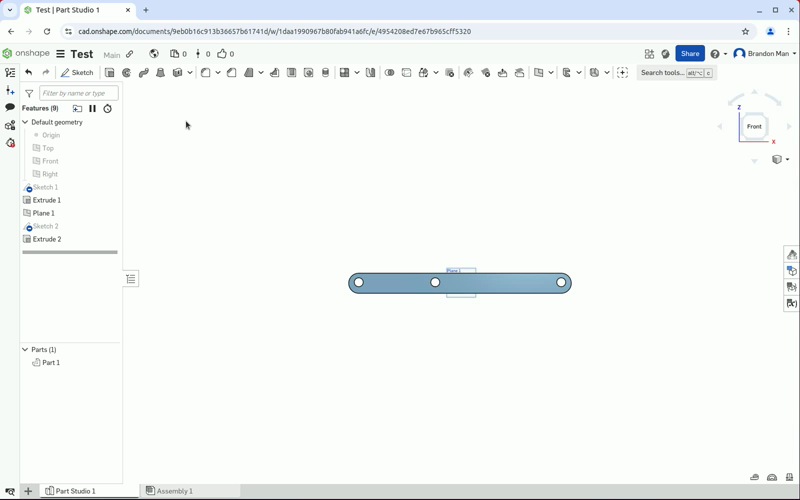
key(shift+h)
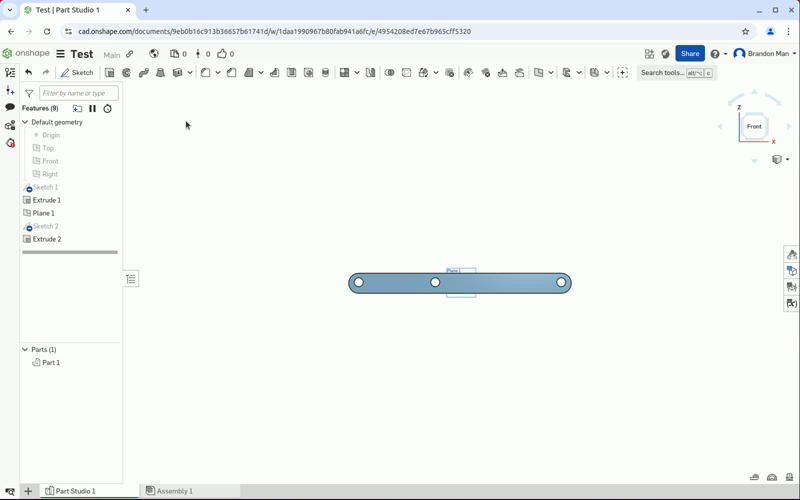
key(shift+h)
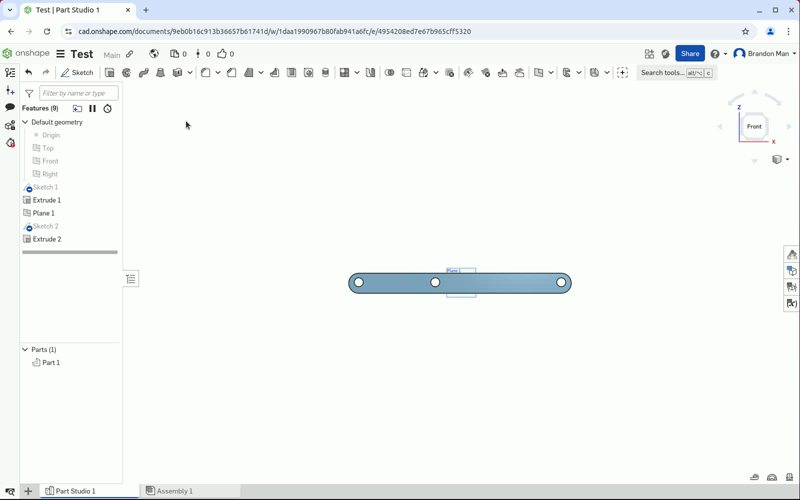
mouse_move(73, 189)
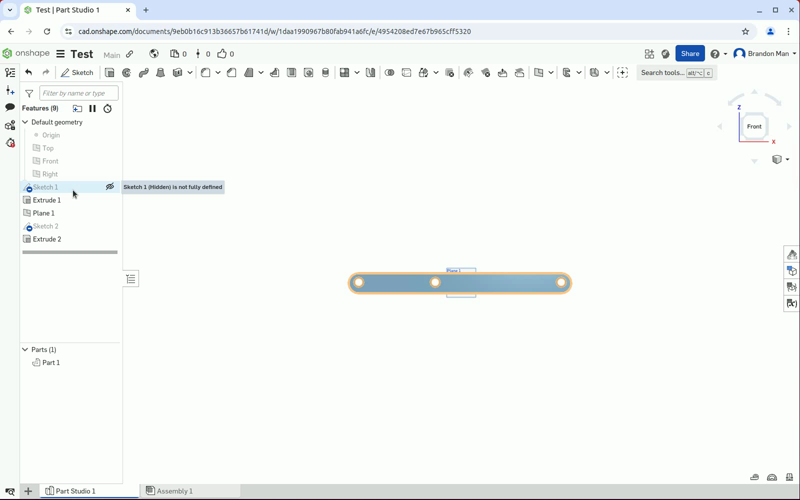
click(73, 189)
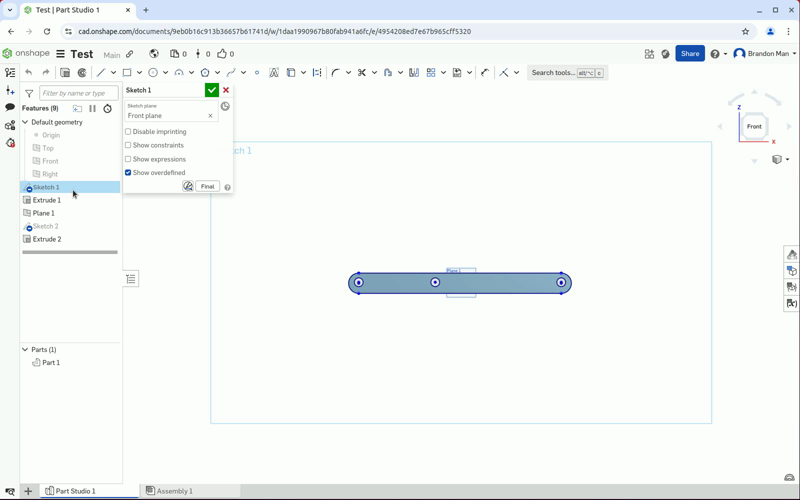
mouse_move(229, 92)
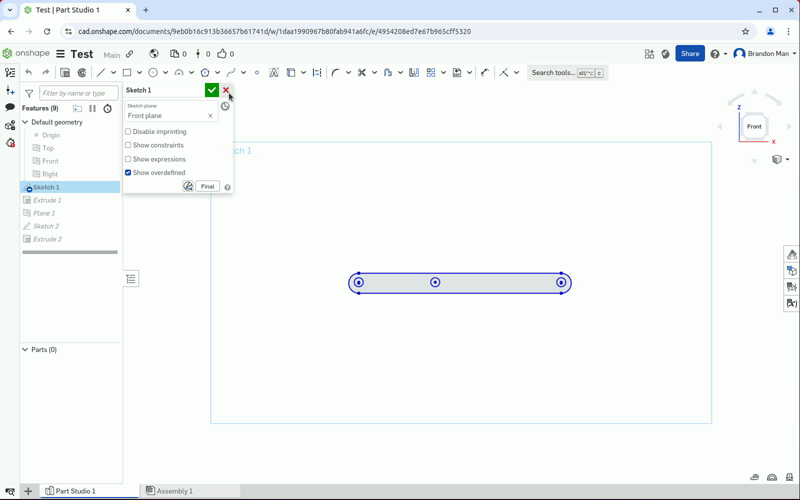
click(229, 92)
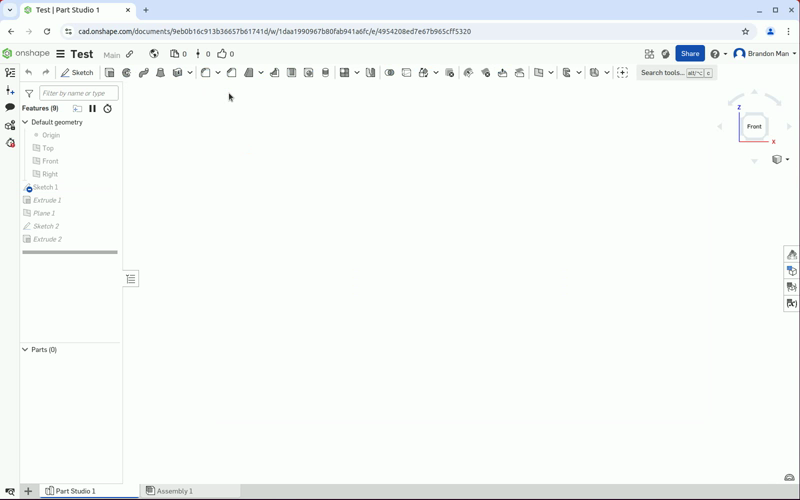
key(shift+s)
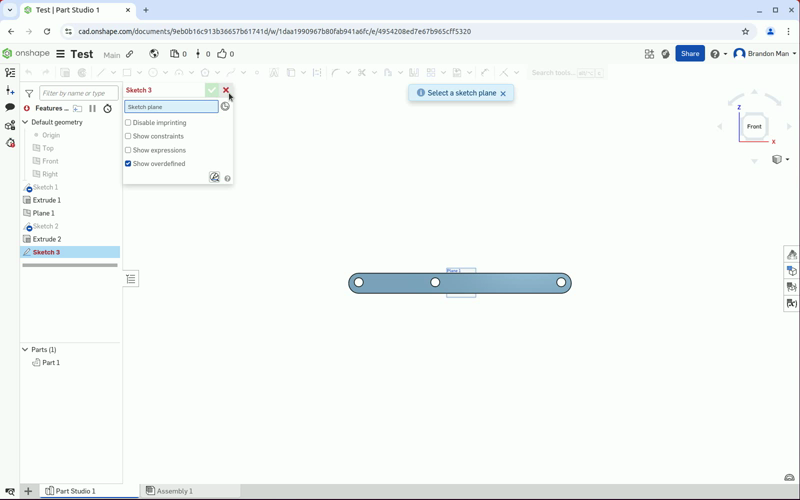
mouse_move(73, 215)
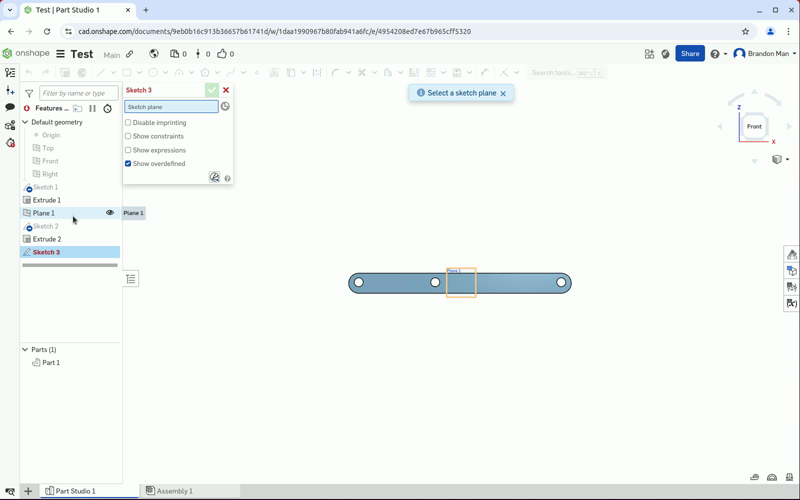
click(73, 215)
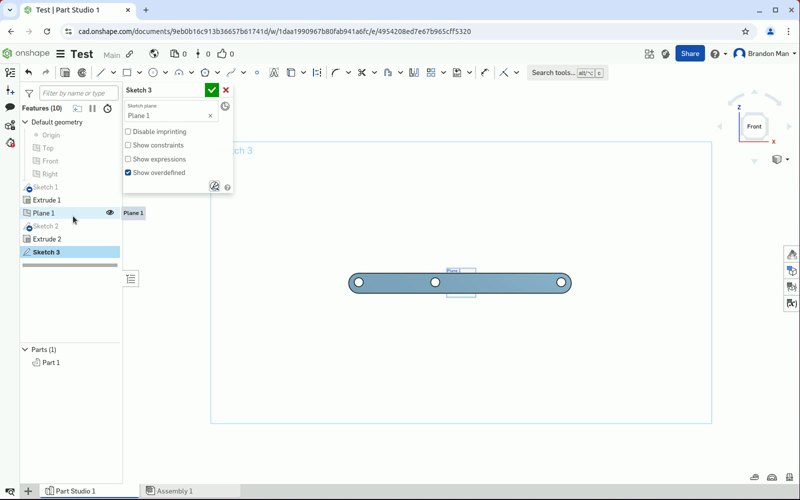
mouse_move(73, 352)
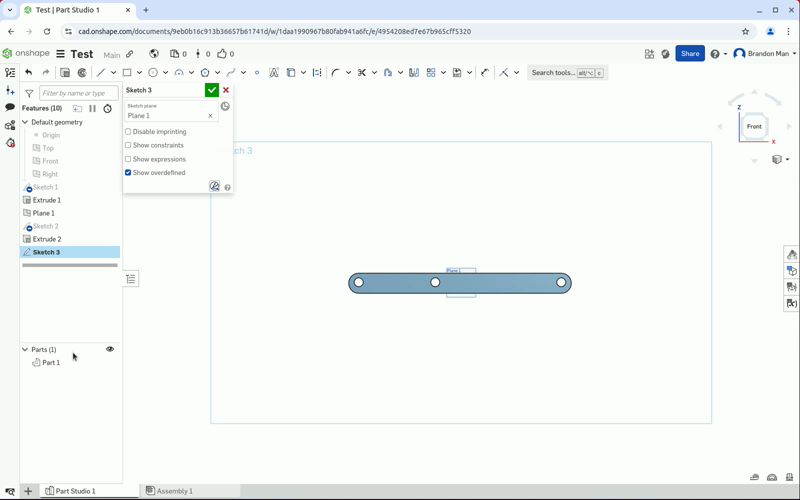
key(y)
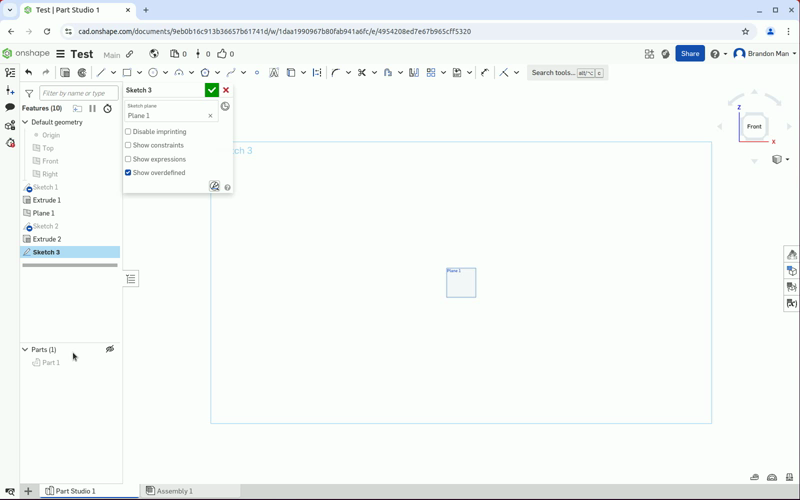
key(l)
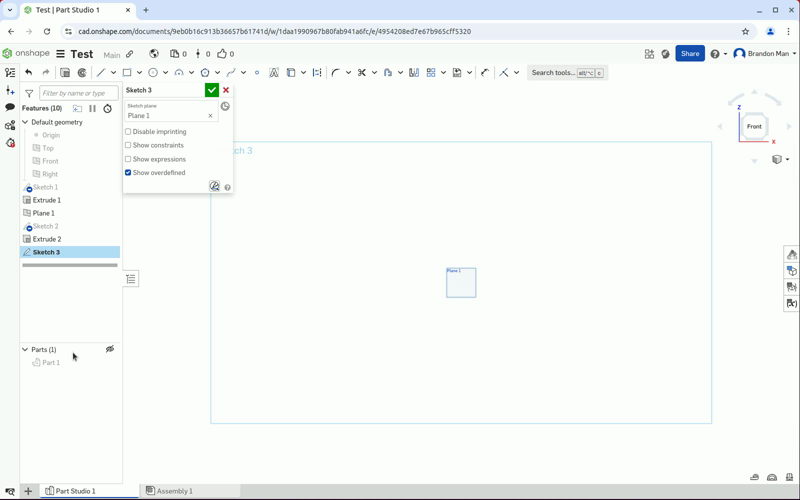
key_down(shift)
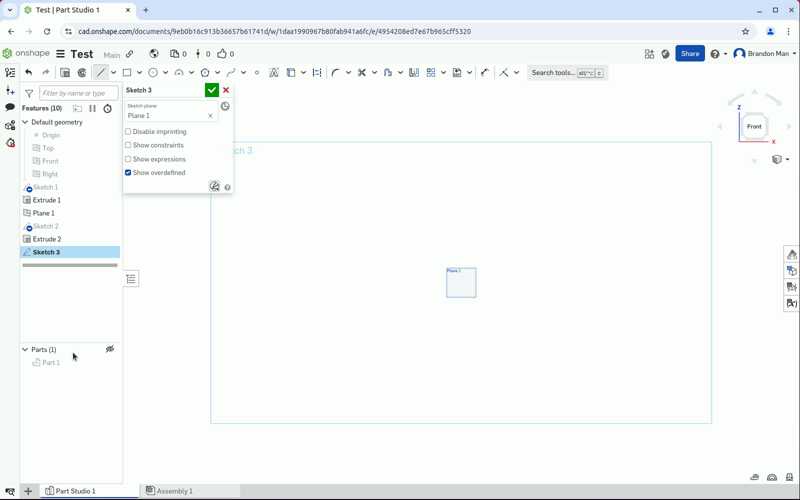
mouse_move(434, 286)
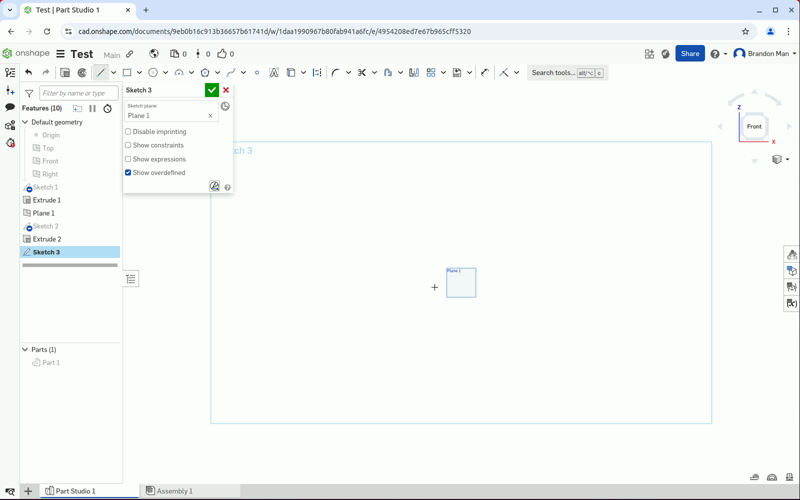
click(434, 286)
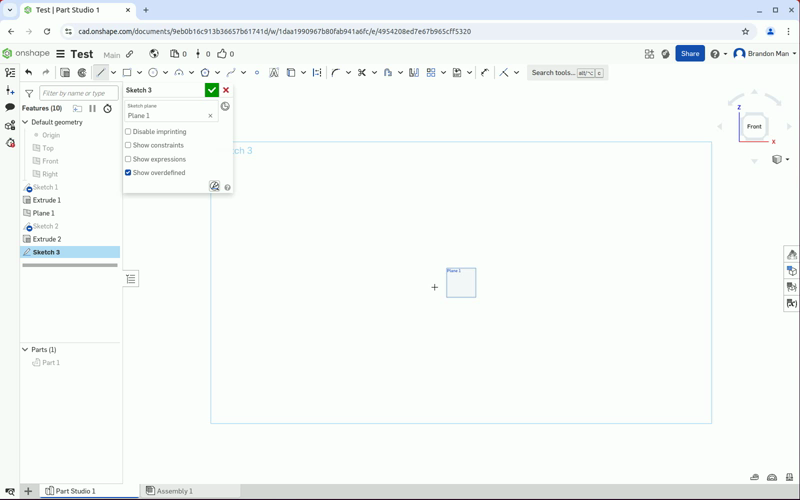
key_up(shift)
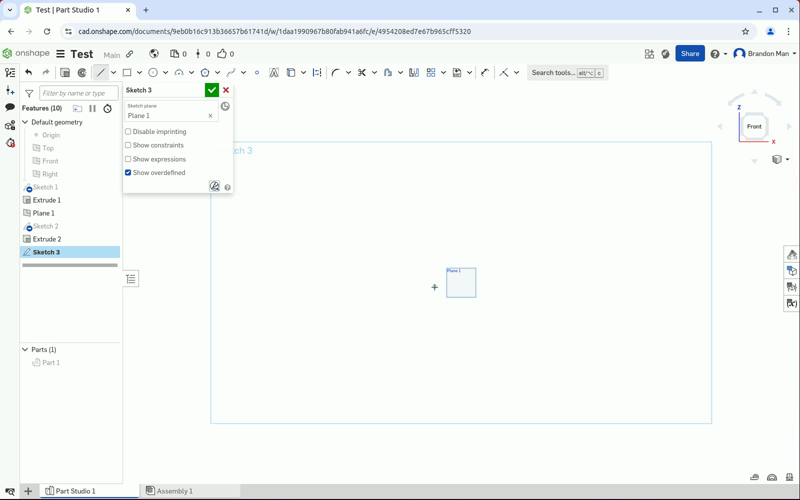
key_down(shift)
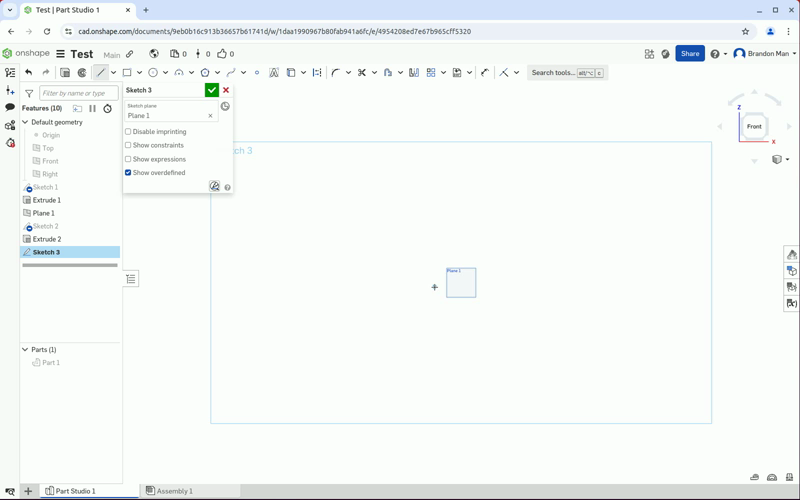
mouse_move(525, 286)
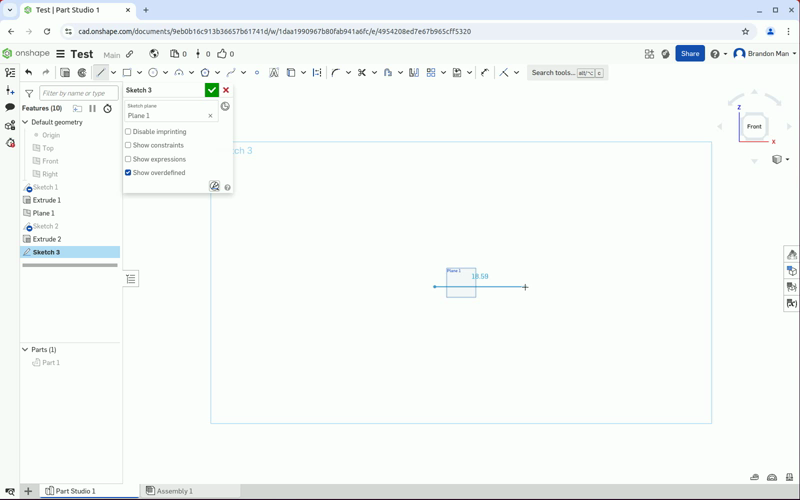
click(525, 286)
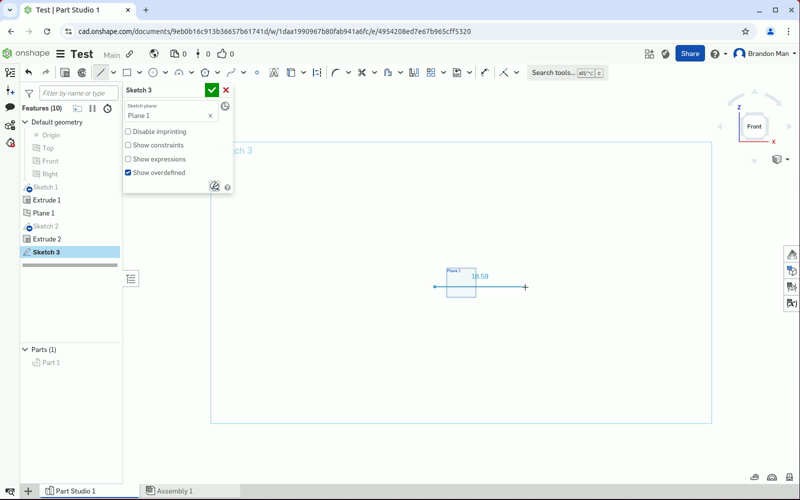
key_up(shift)
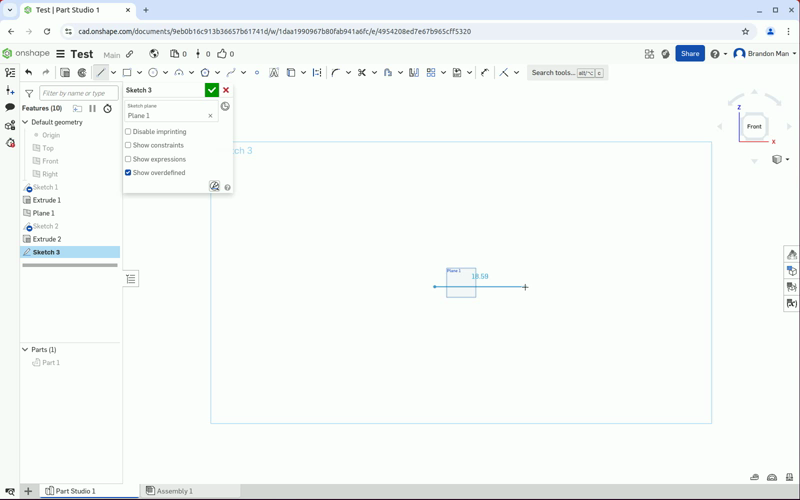
key(esc)
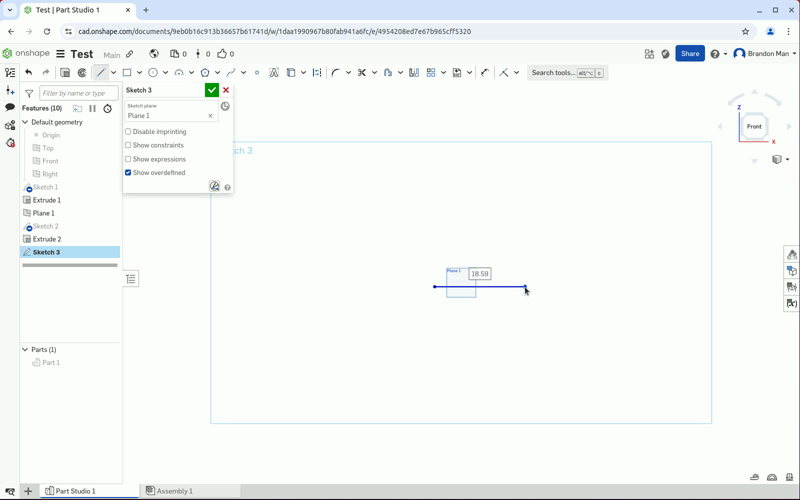
key(a)
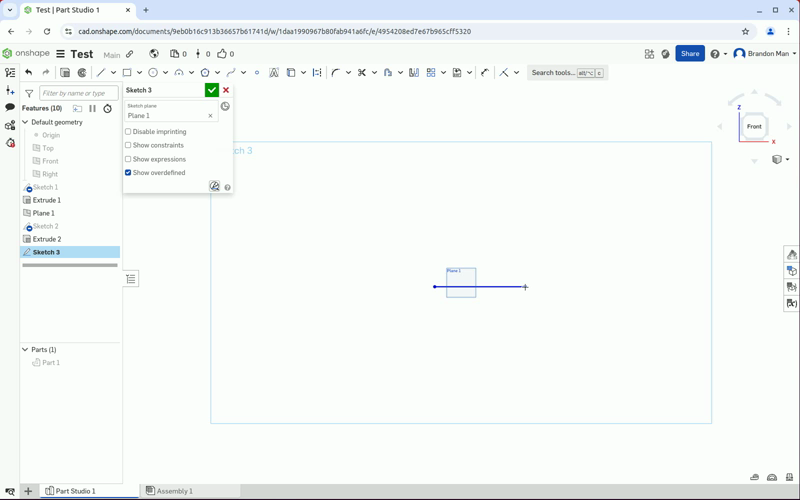
mouse_move(525, 286)
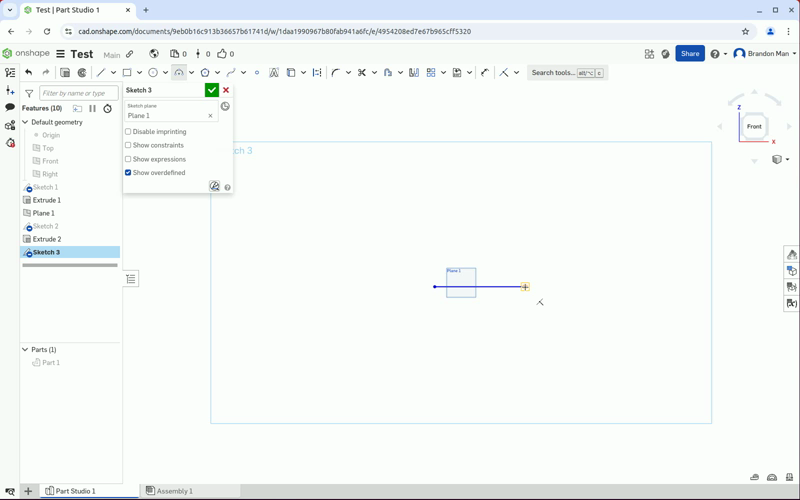
click(525, 286)
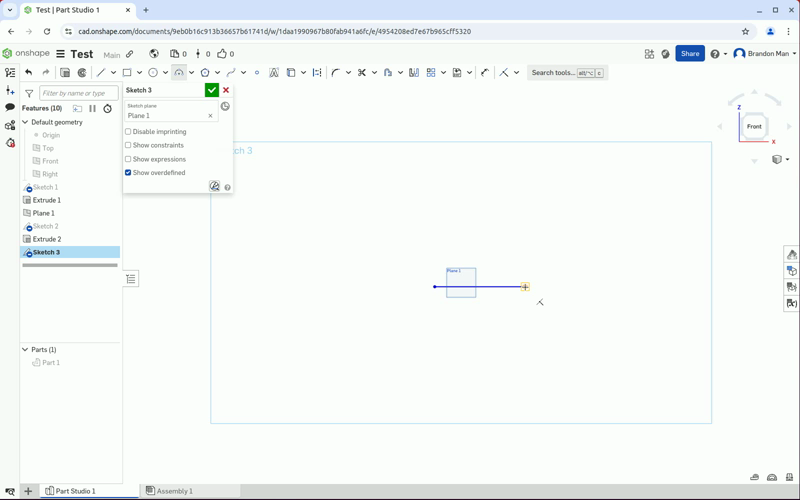
key_down(shift)
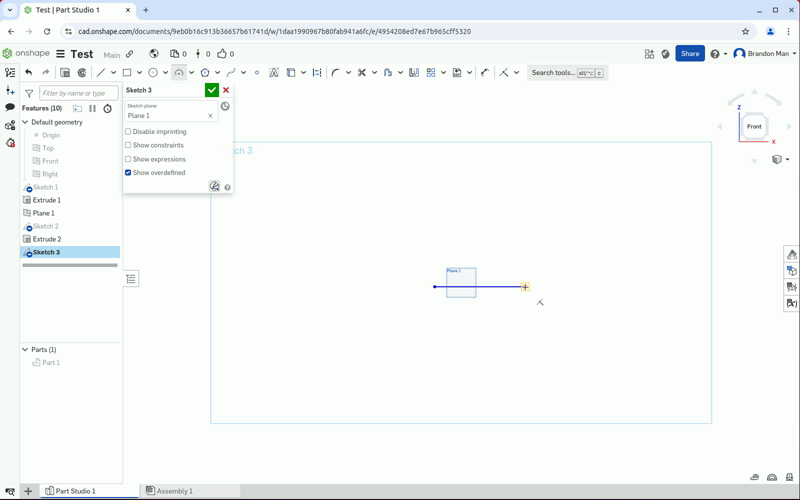
mouse_move(525, 278)
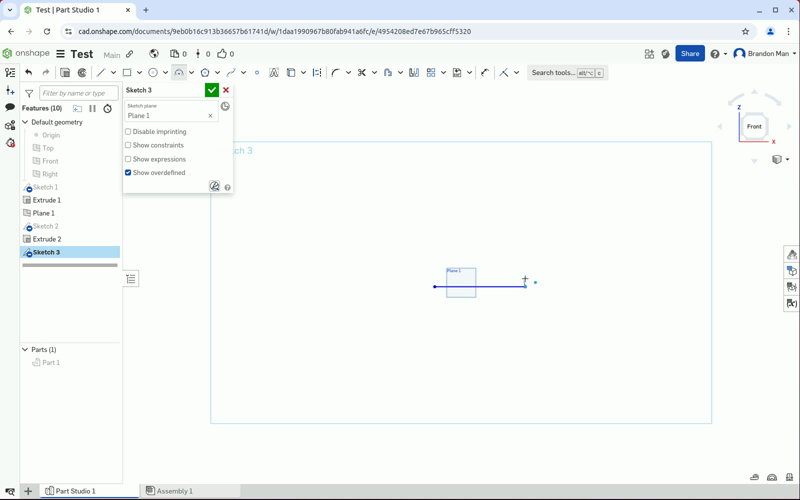
click(525, 278)
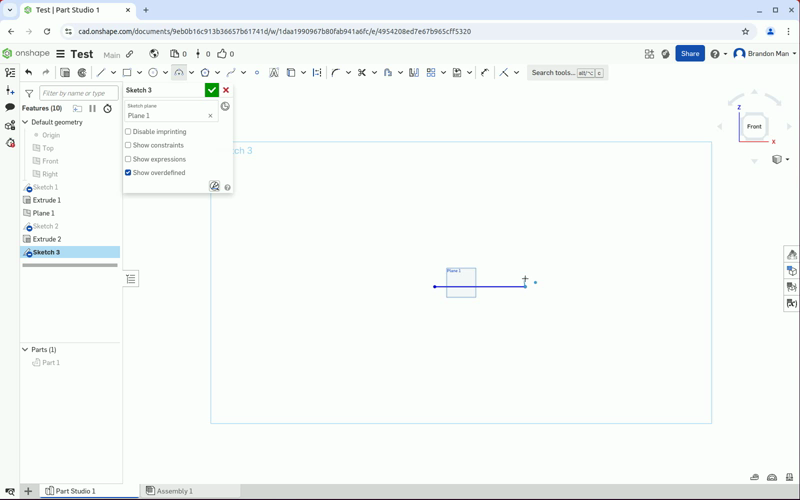
mouse_move(528, 282)
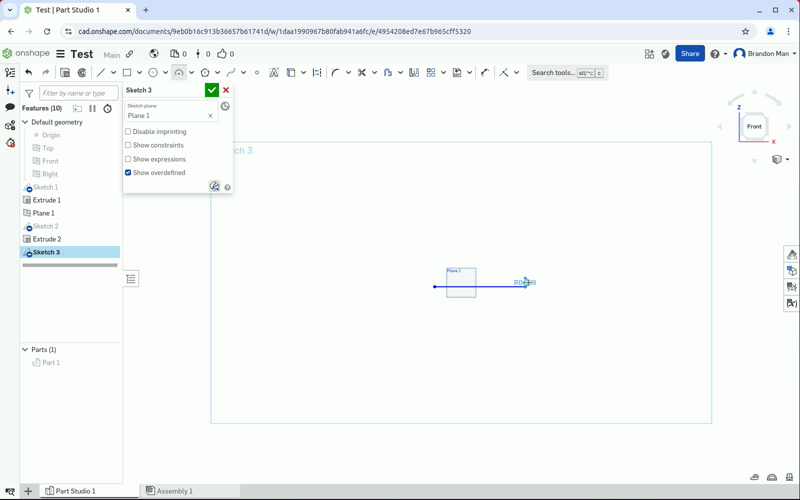
click(528, 282)
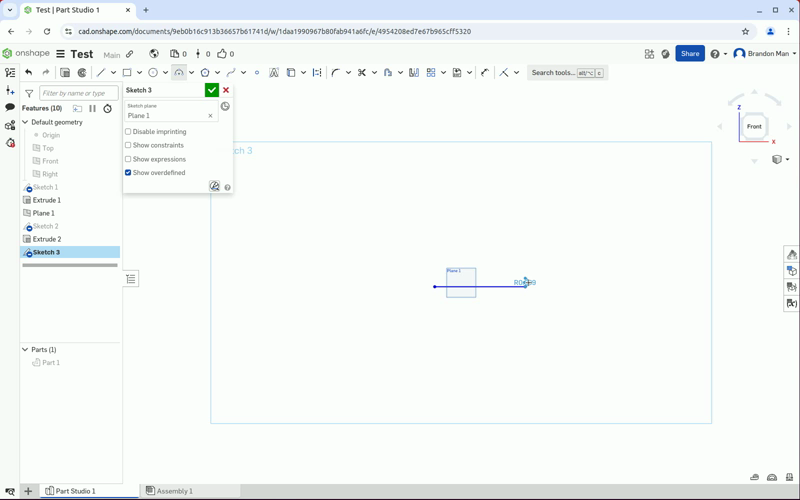
key_up(shift)
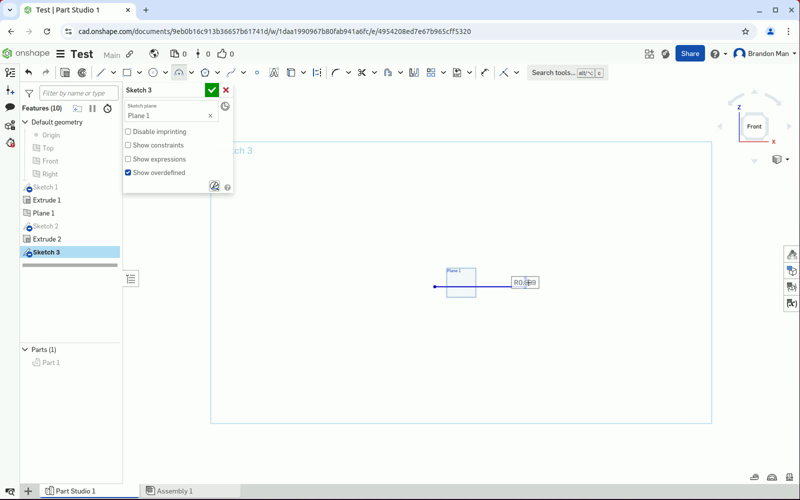
key(esc)
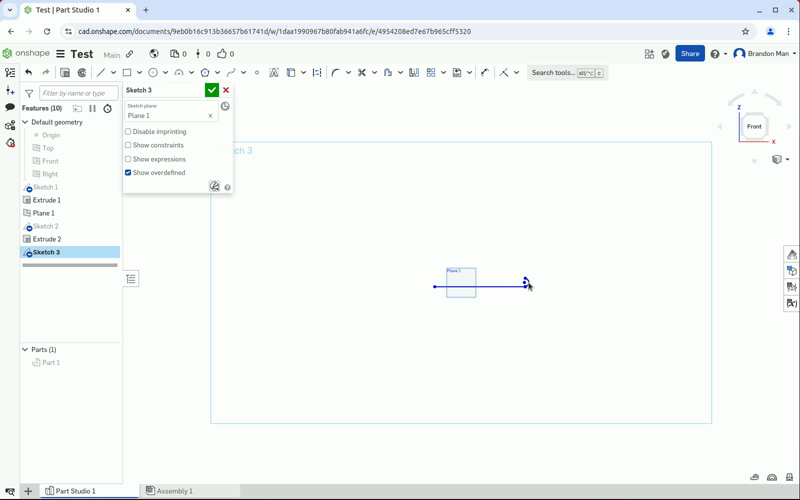
key(l)
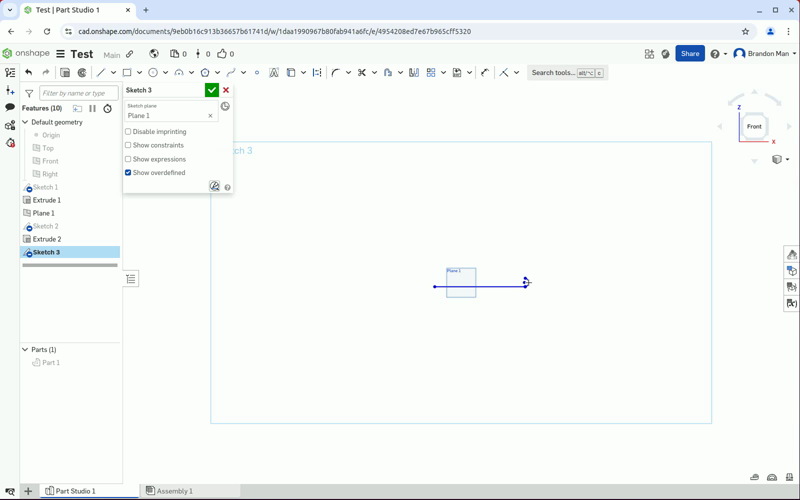
mouse_move(525, 278)
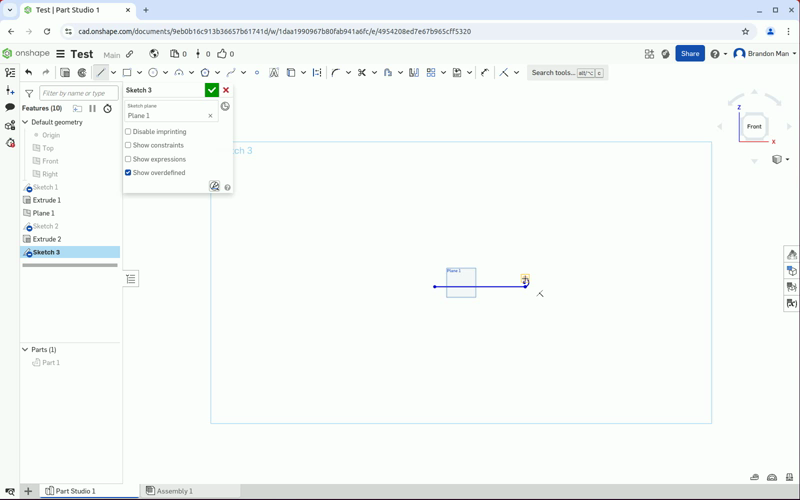
scroll(6)
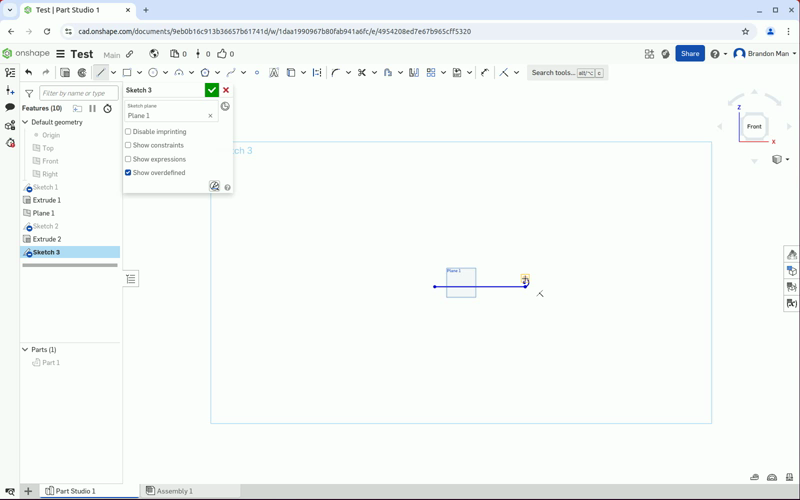
scroll(6)
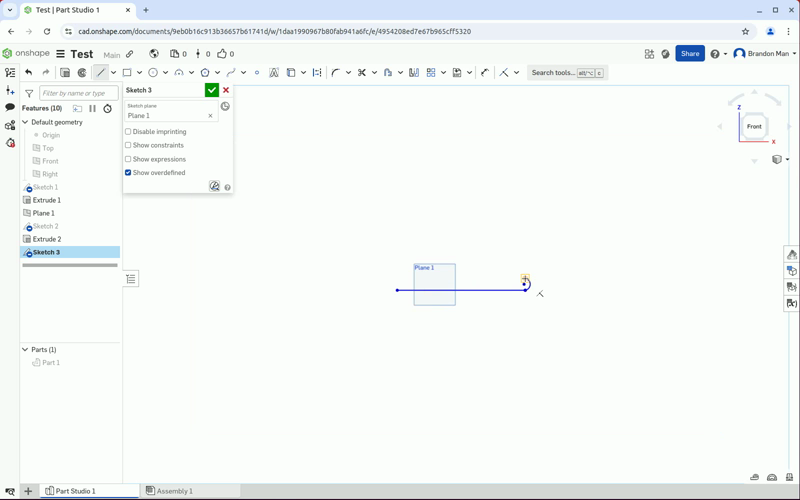
scroll(6)
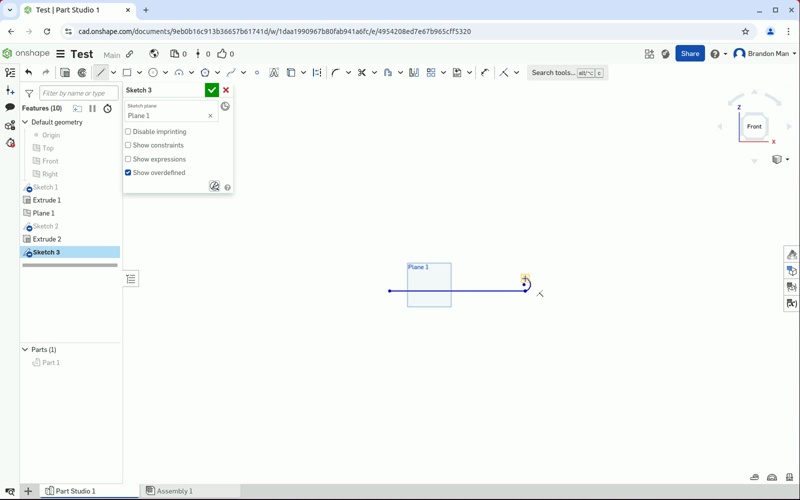
scroll(6)
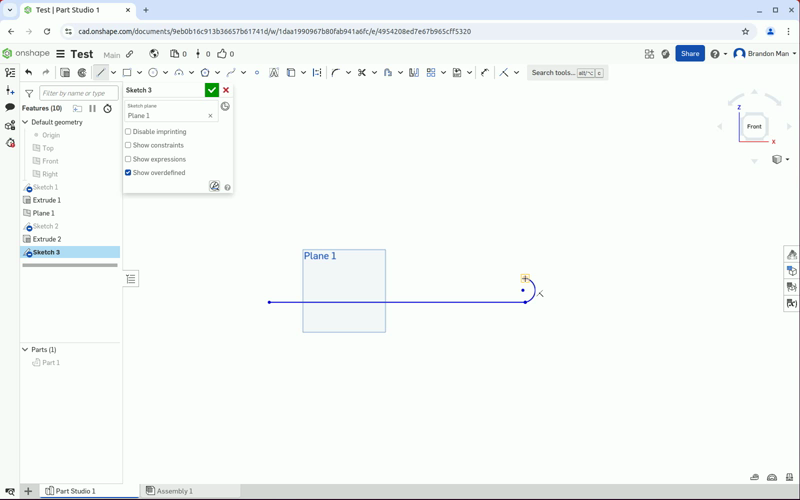
scroll(6)
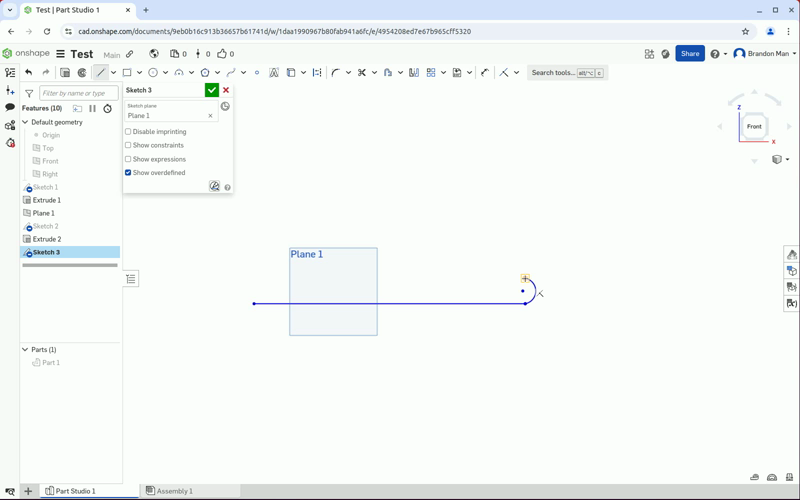
scroll(6)
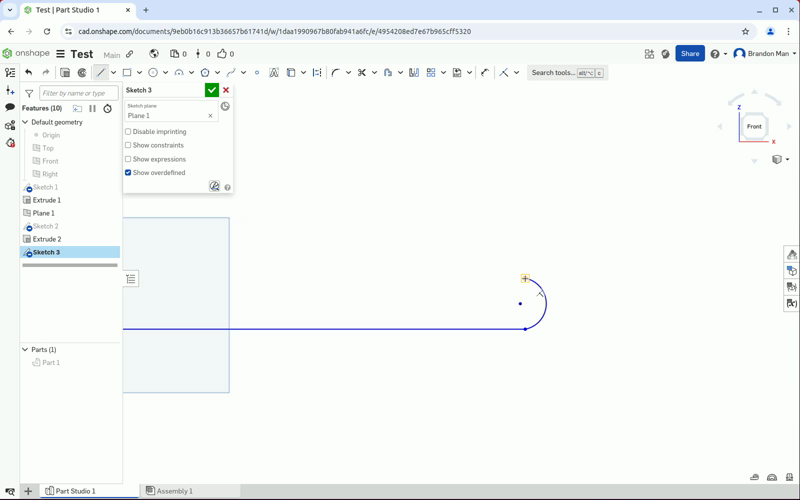
scroll(6)
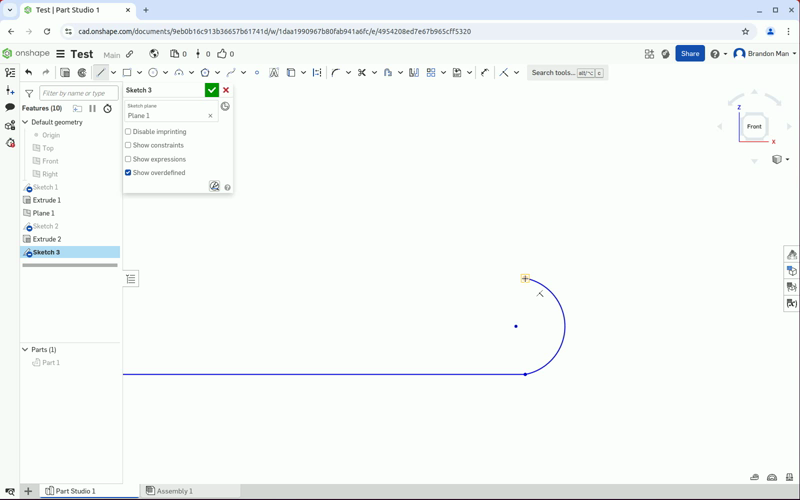
click(525, 278)
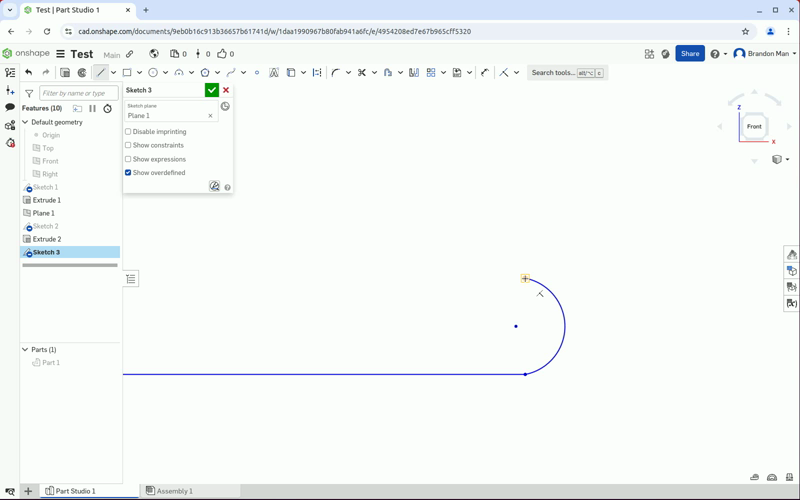
scroll(-6)
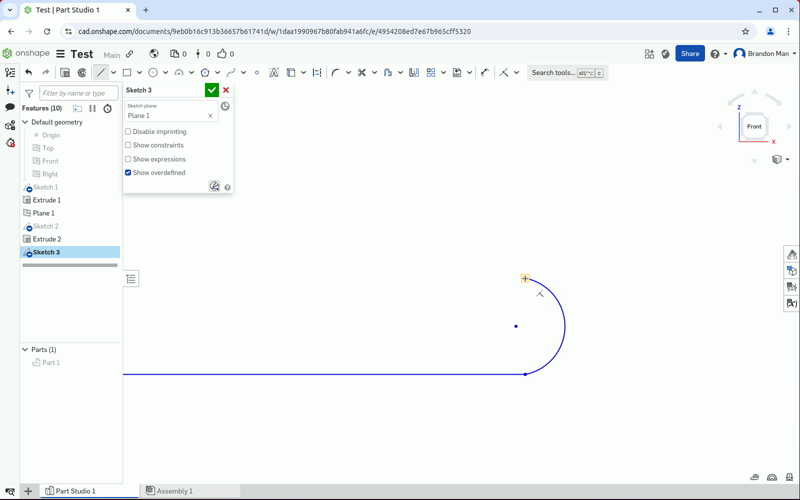
scroll(-6)
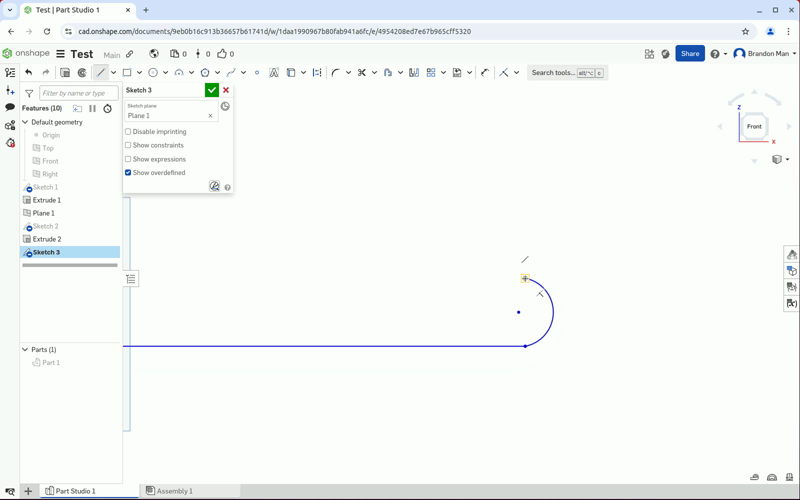
scroll(-6)
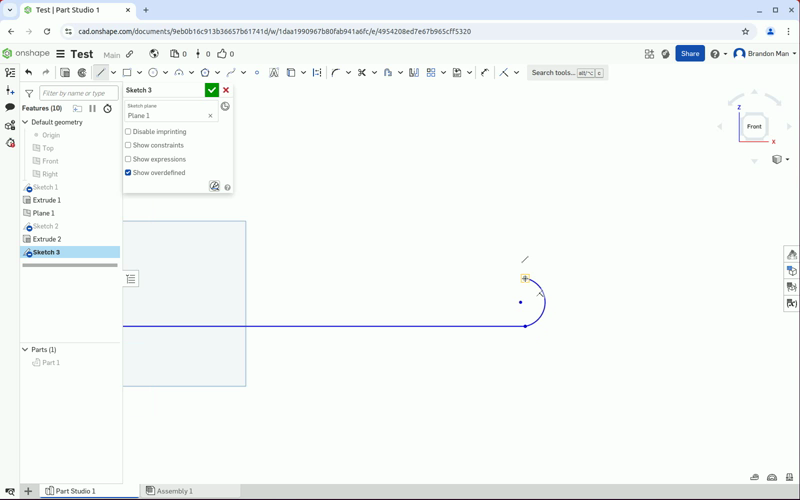
scroll(-6)
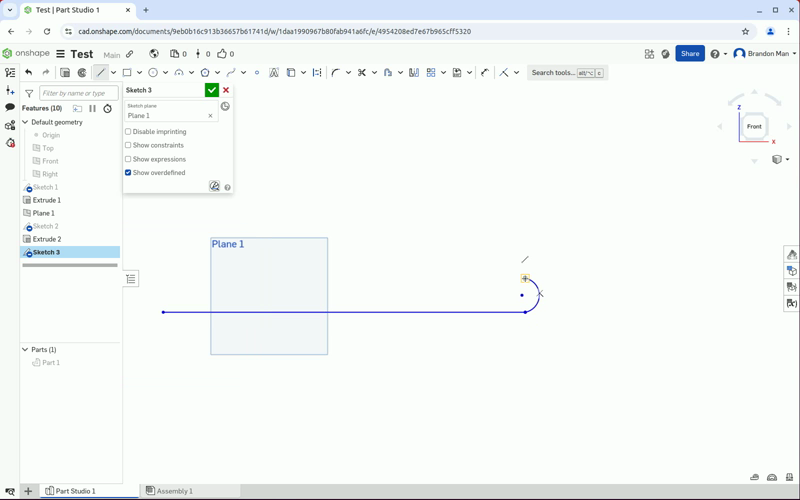
scroll(-6)
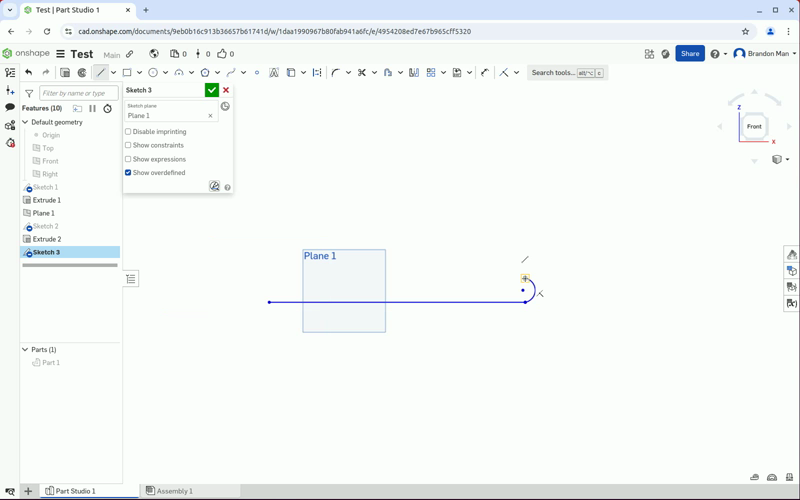
scroll(-6)
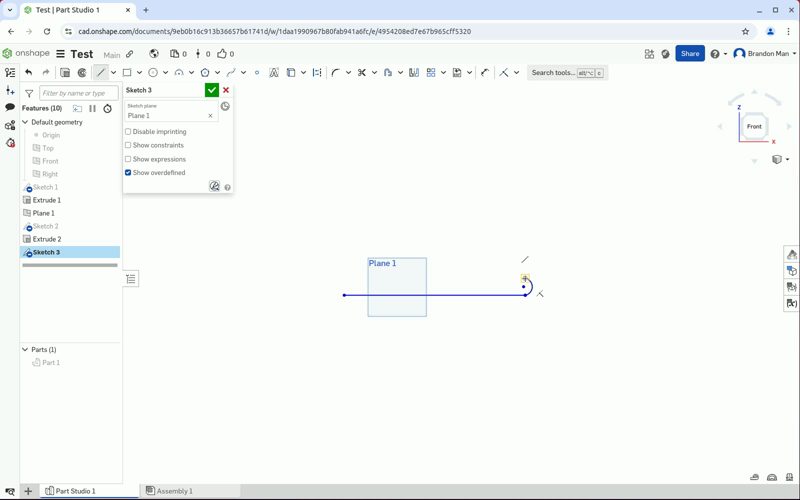
scroll(-6)
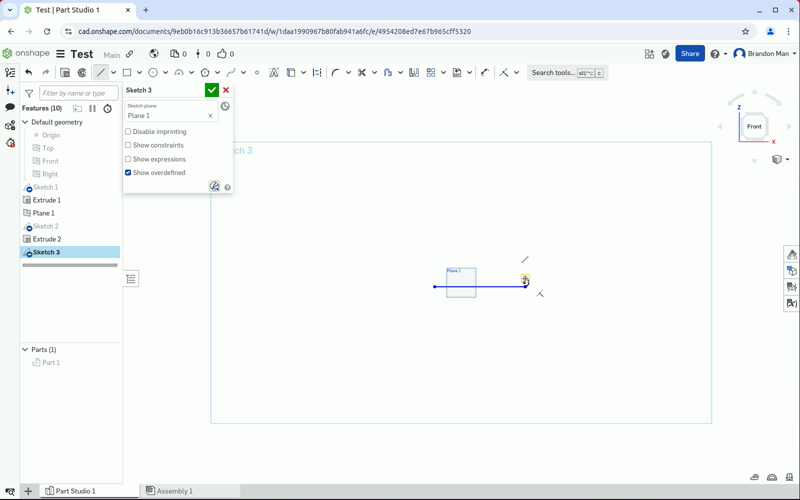
key_down(shift)
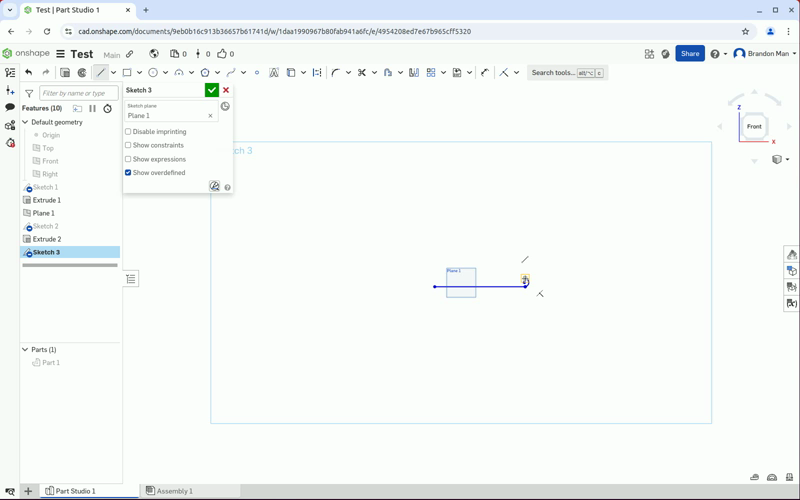
mouse_move(434, 278)
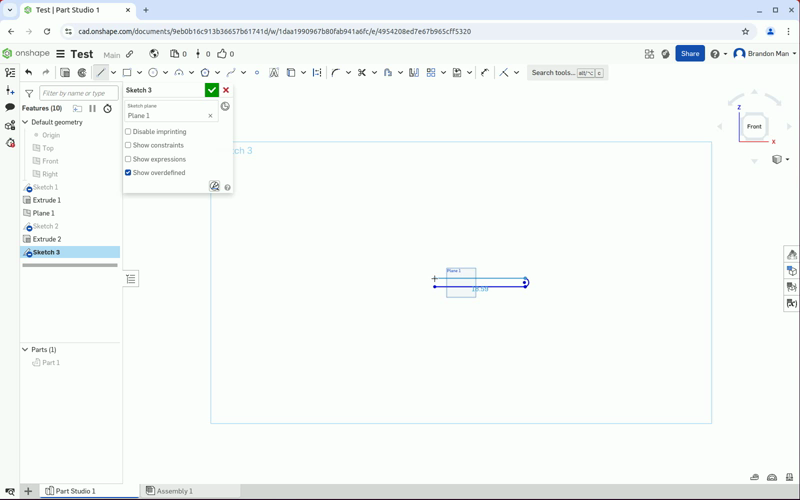
click(434, 278)
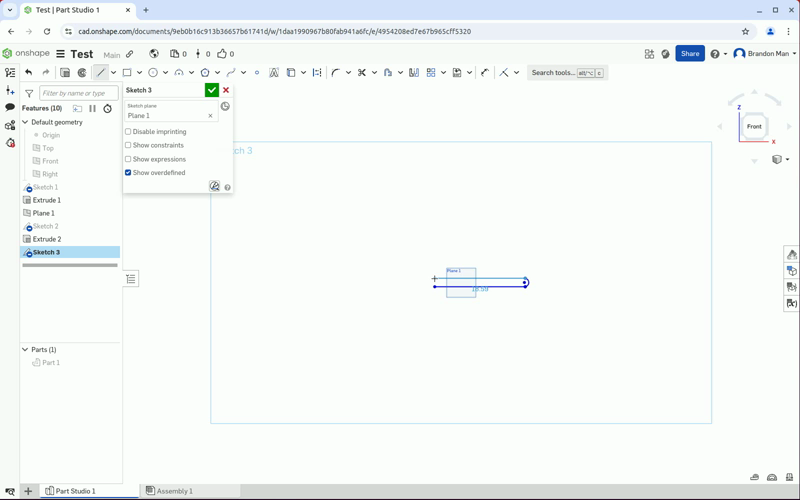
key_up(shift)
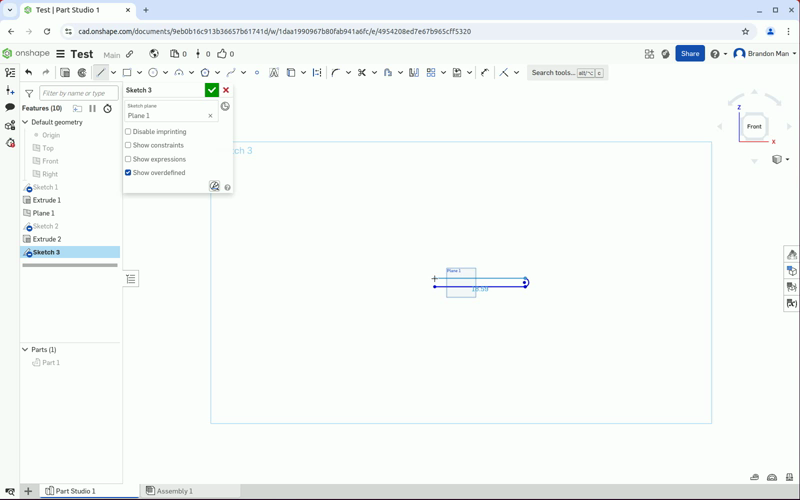
key(esc)
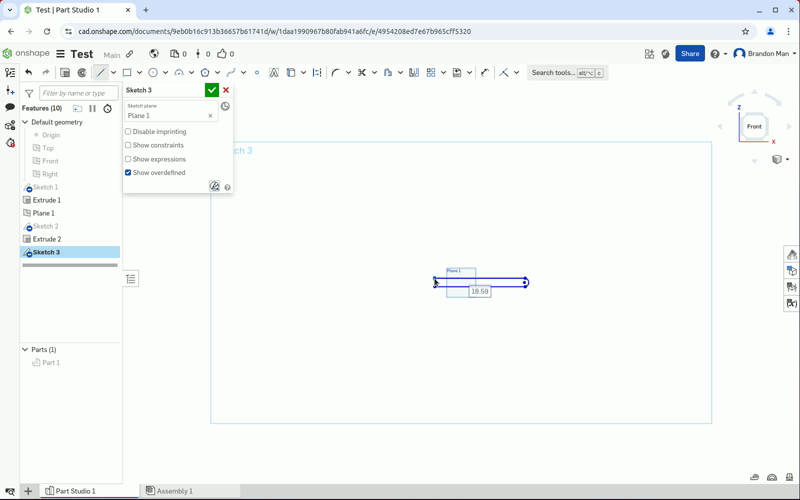
key(a)
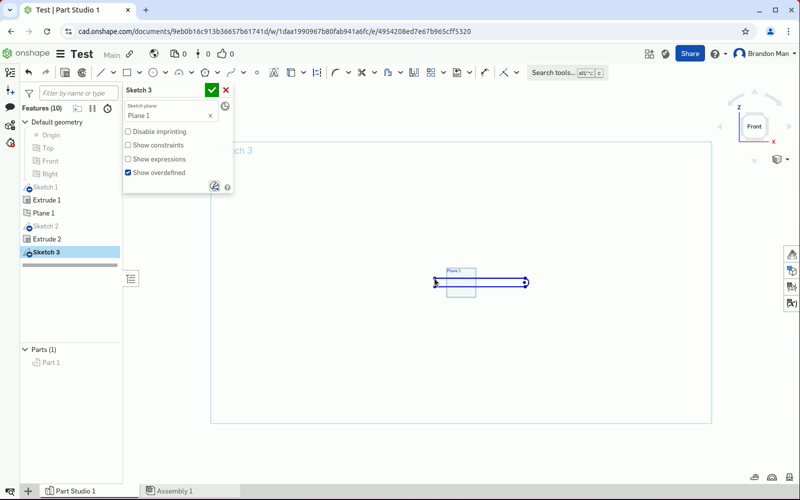
mouse_move(434, 278)
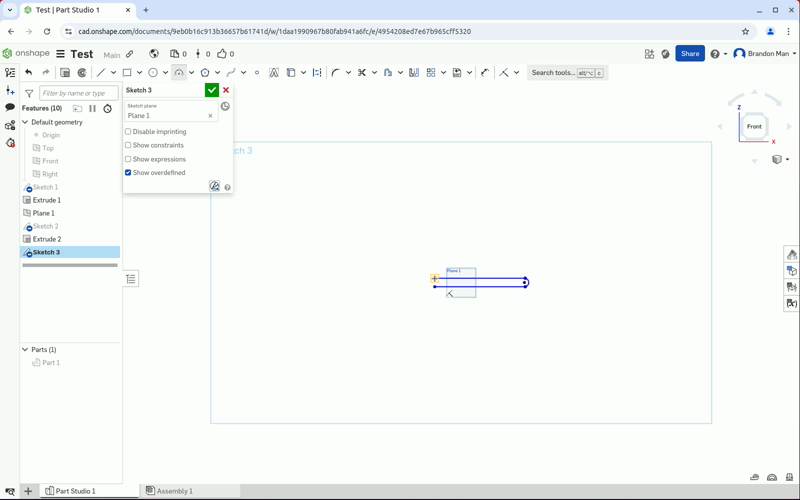
click(434, 278)
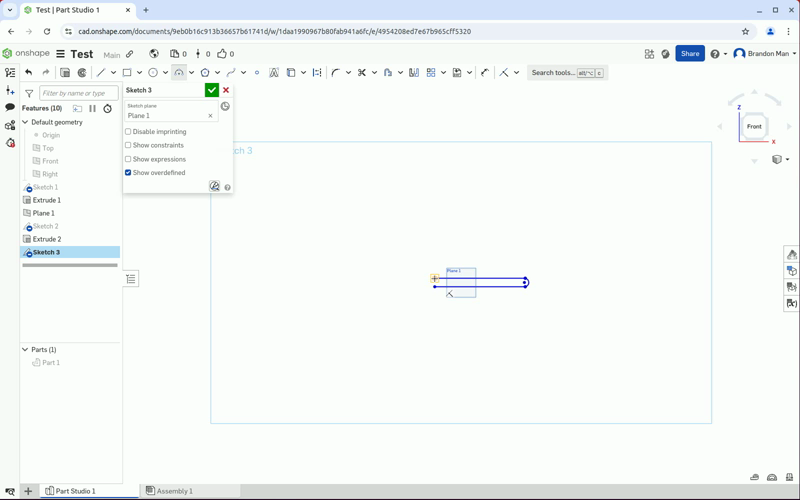
mouse_move(434, 286)
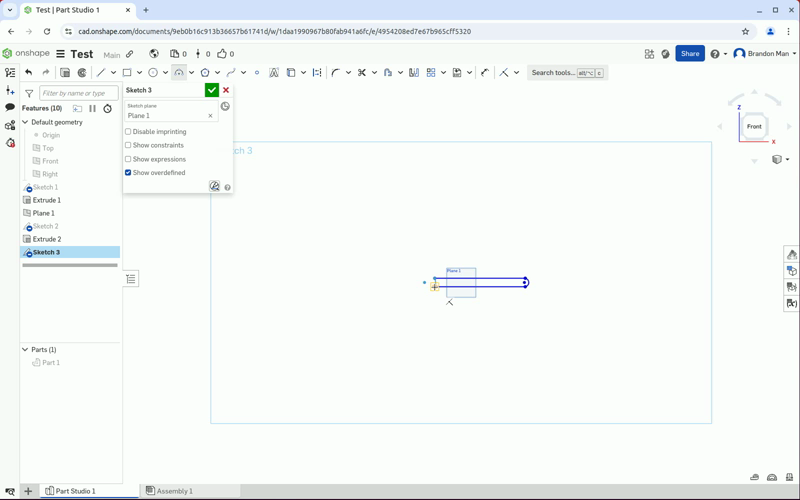
click(434, 286)
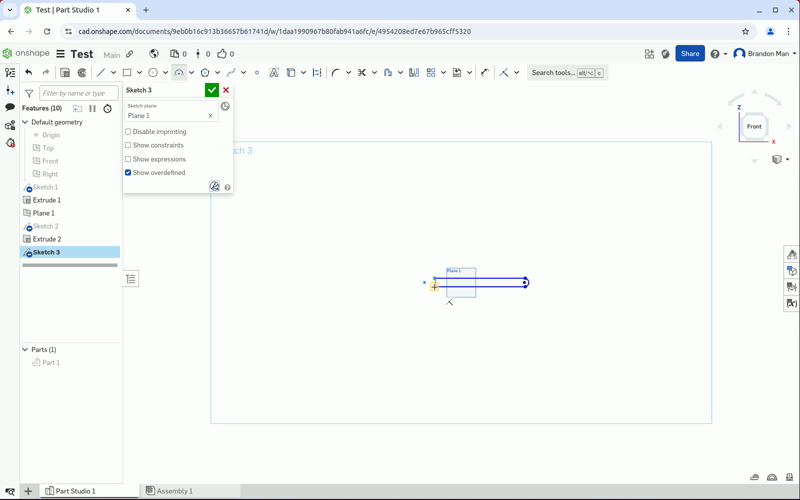
key_down(shift)
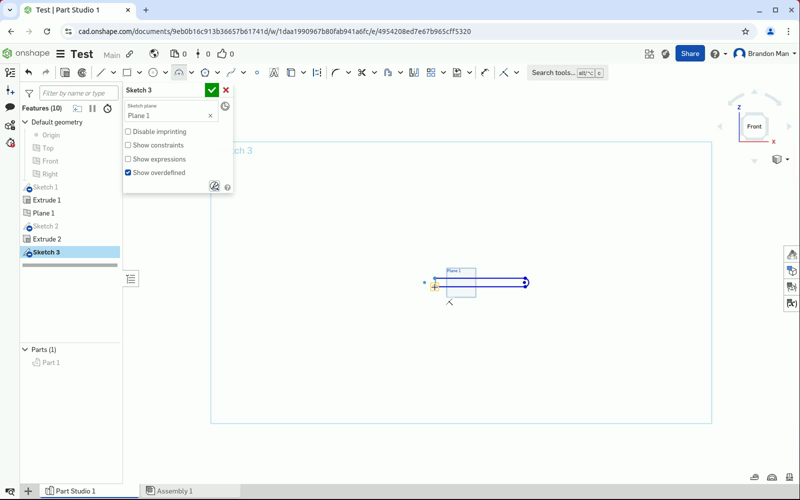
mouse_move(438, 282)
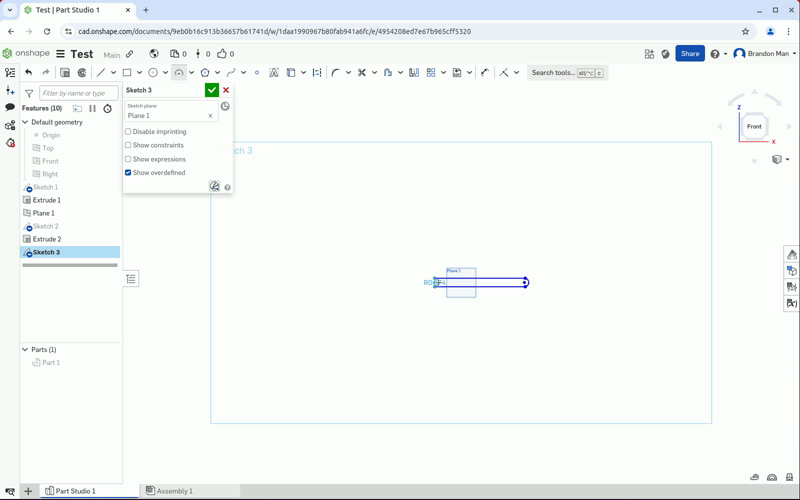
click(438, 282)
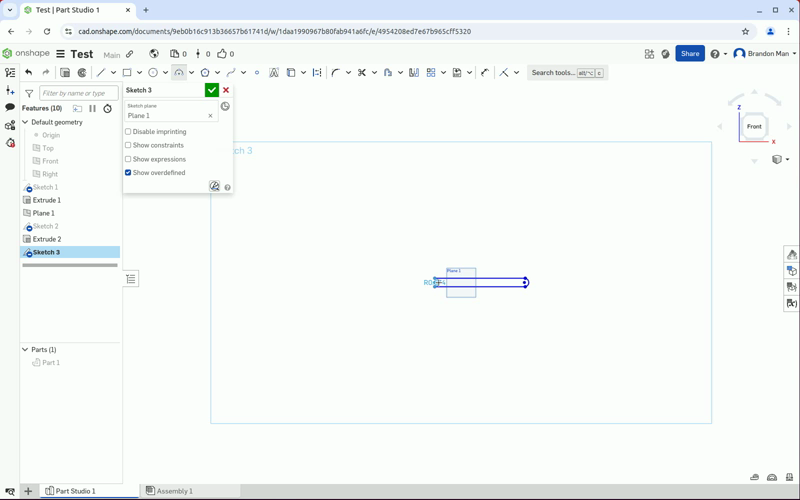
key_up(shift)
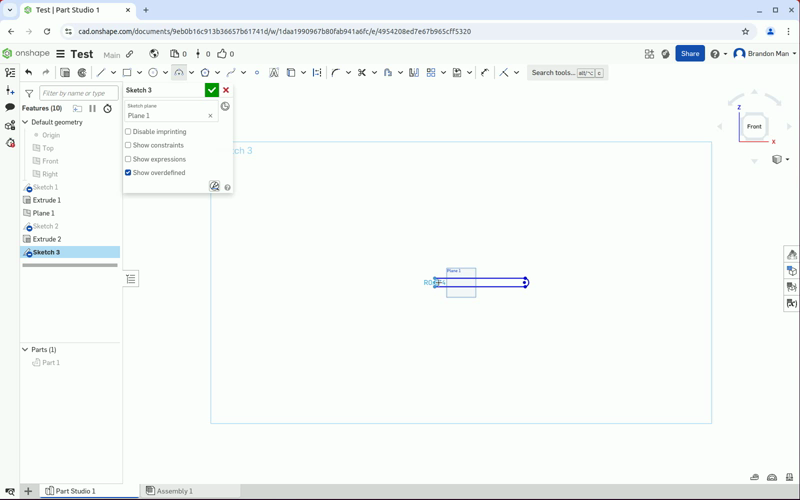
key(esc)
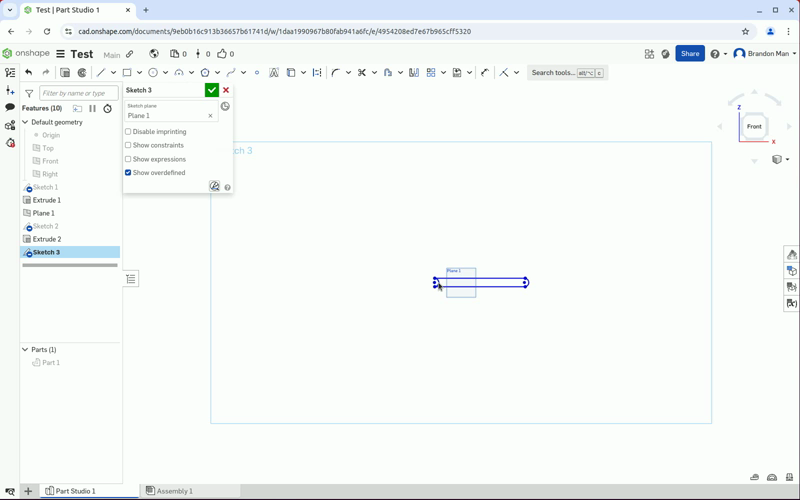
mouse_move(435, 279)
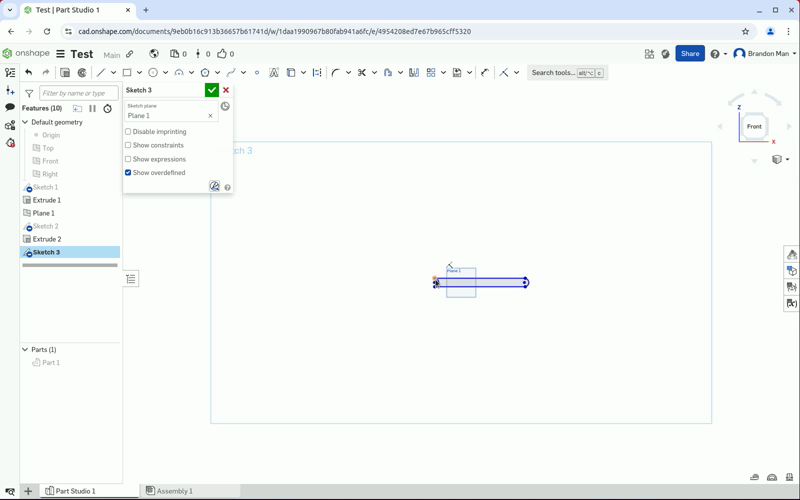
scroll(6)
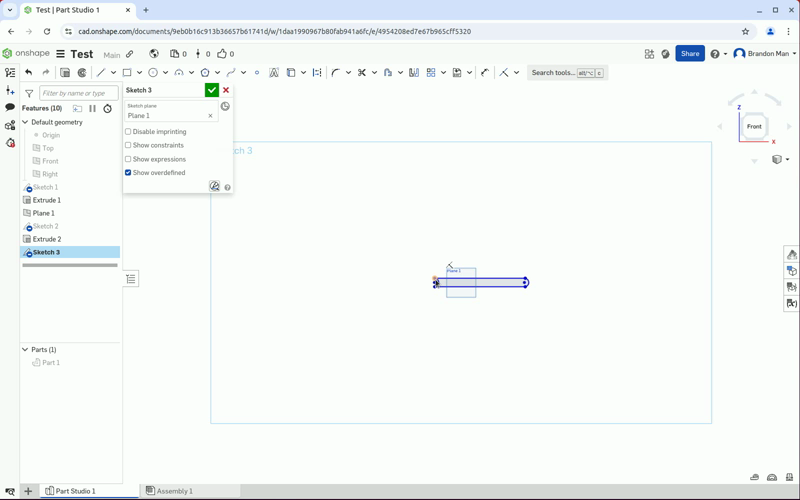
scroll(6)
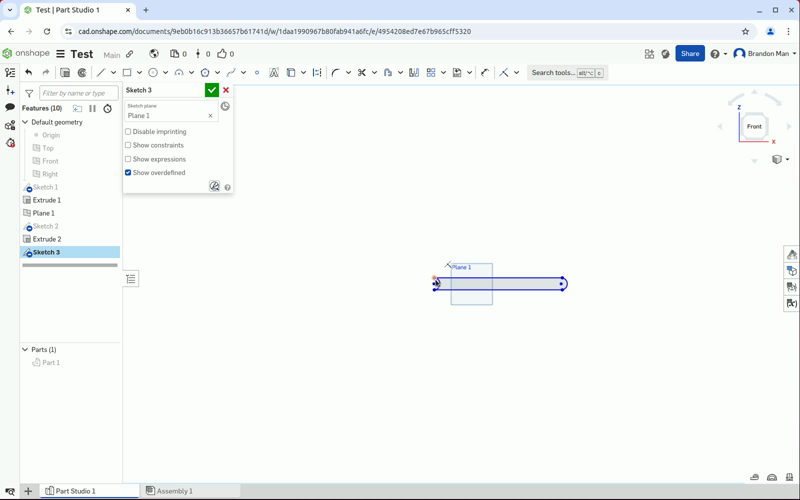
scroll(6)
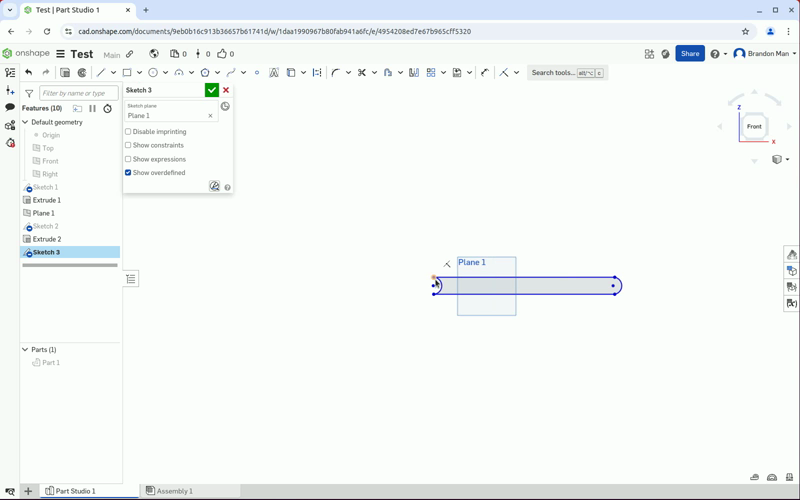
scroll(6)
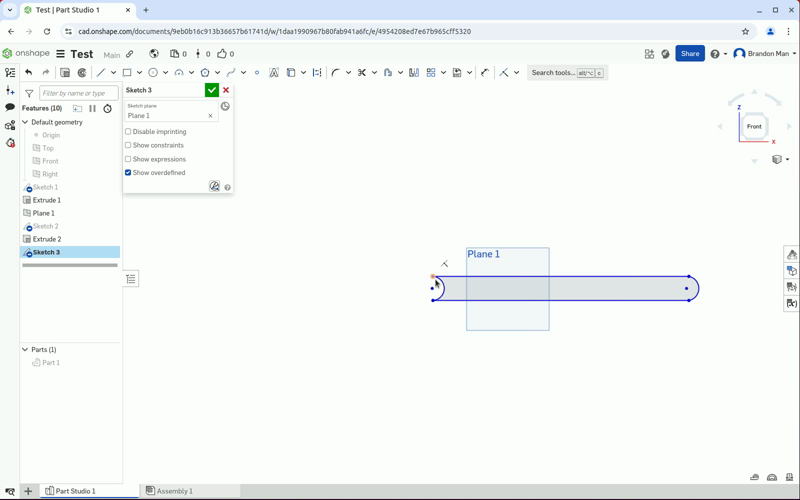
scroll(6)
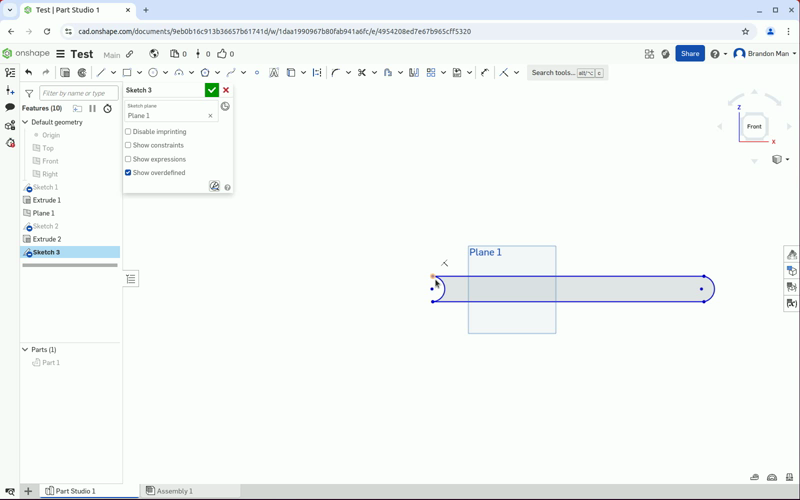
scroll(6)
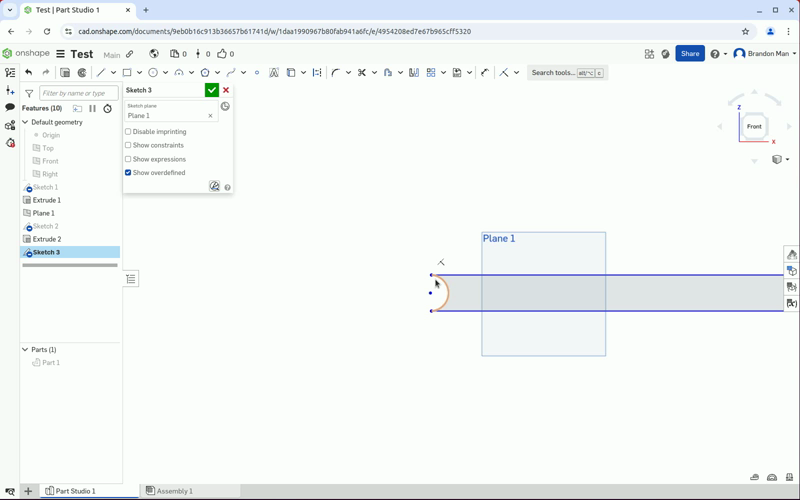
scroll(6)
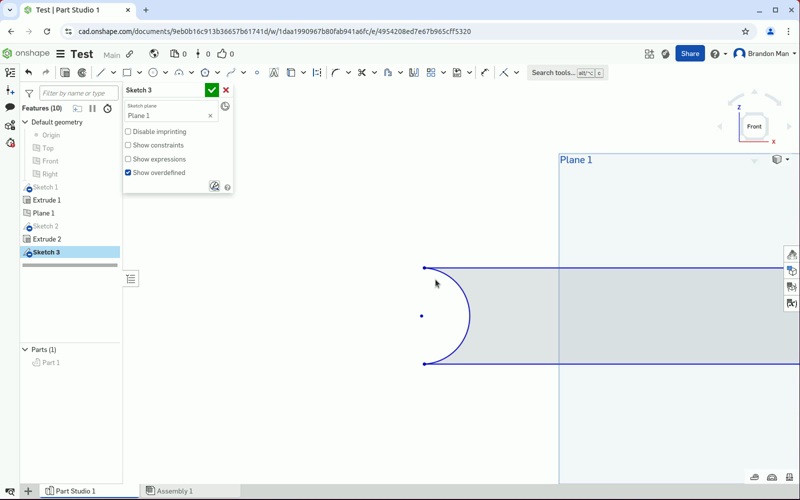
click(435, 279)
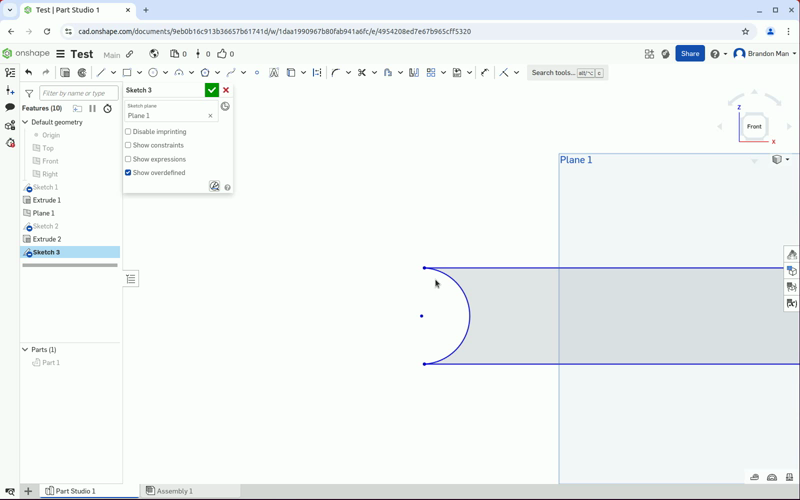
scroll(-6)
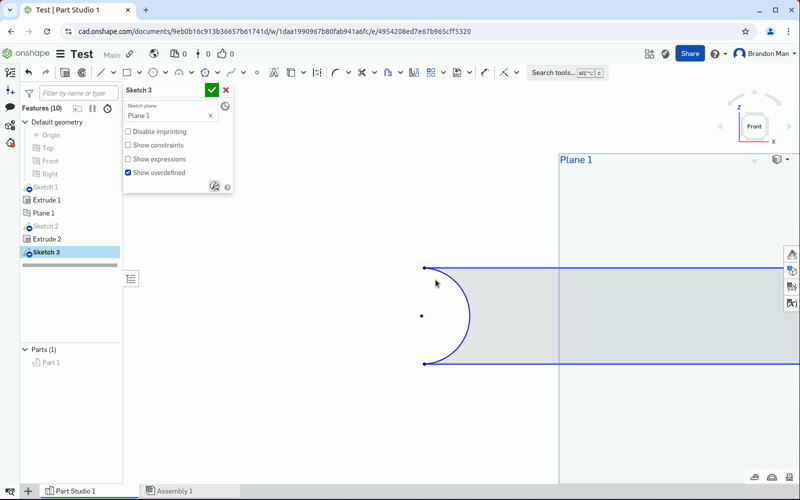
scroll(-6)
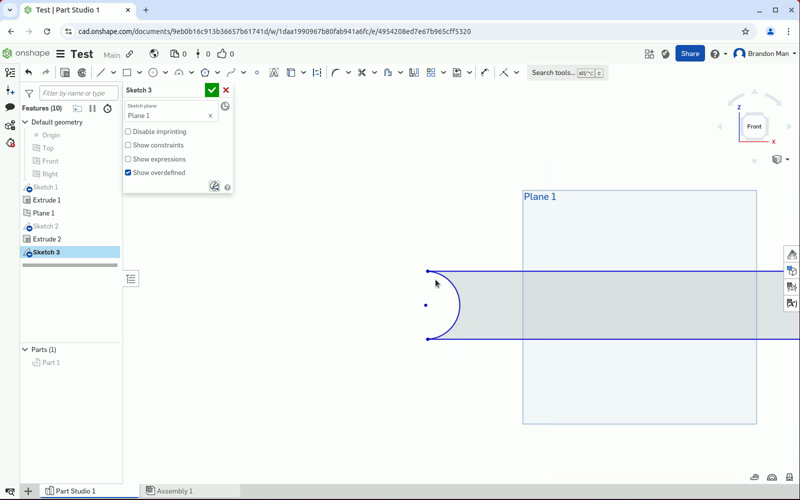
scroll(-6)
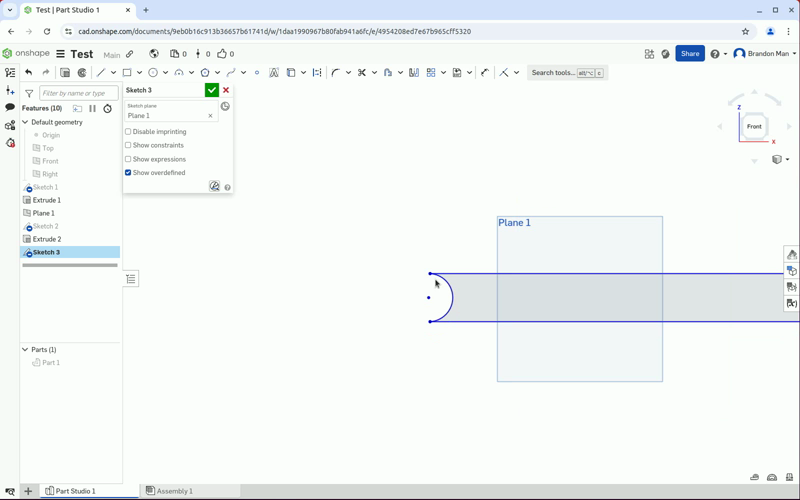
scroll(-6)
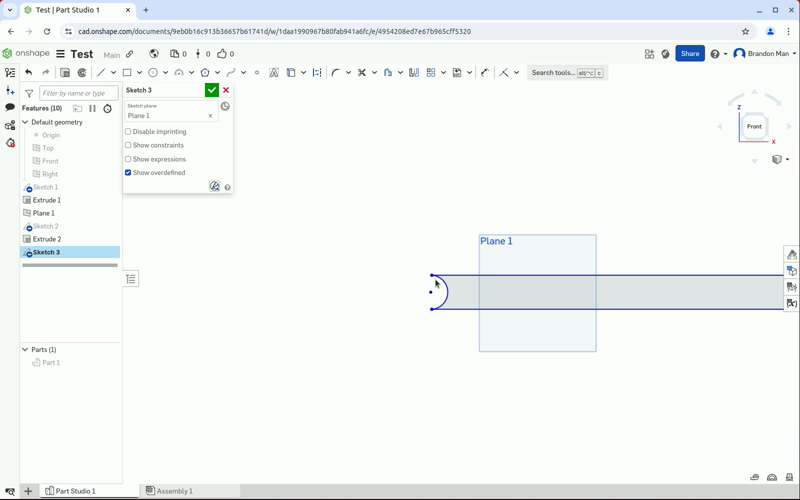
scroll(-6)
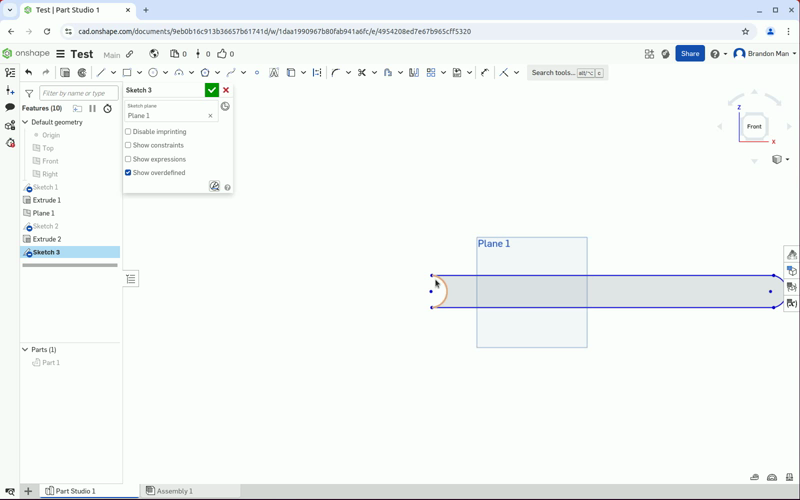
scroll(-6)
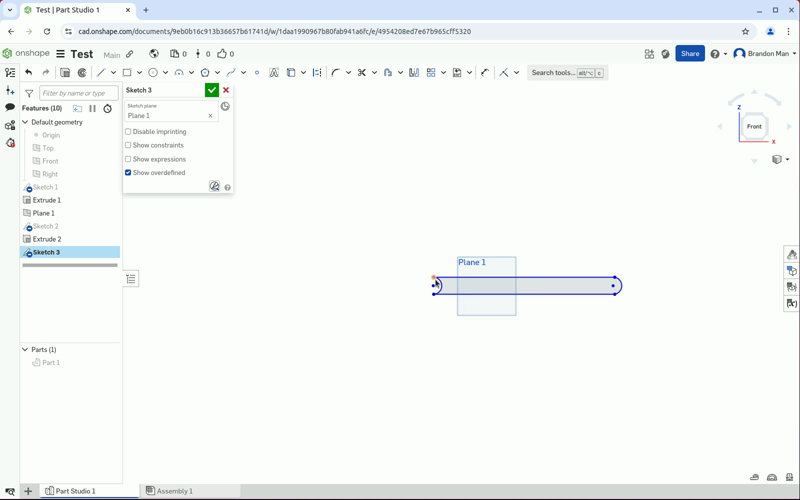
scroll(-6)
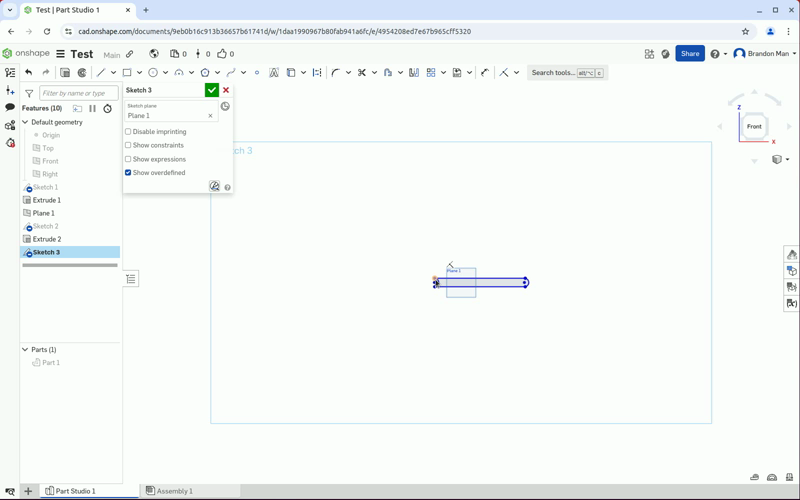
mouse_move(73, 352)
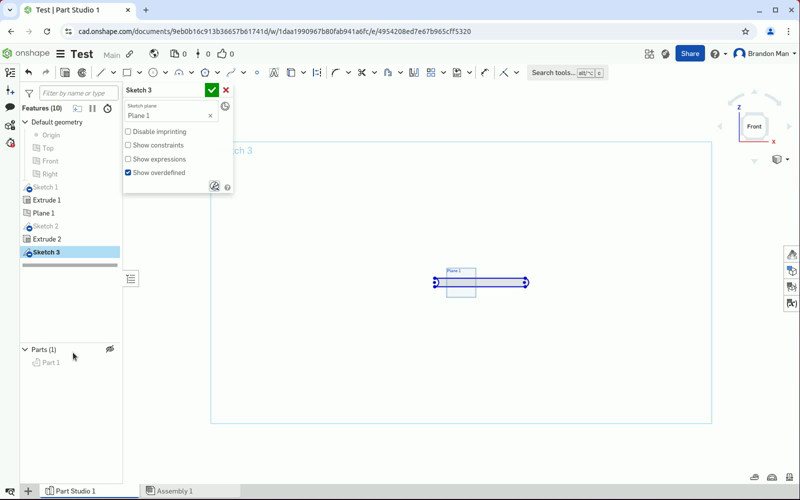
key(shift+y)
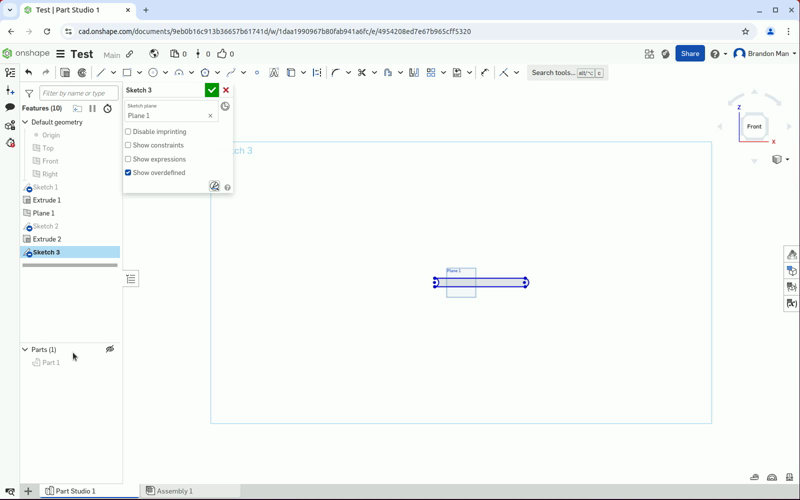
key(shift+e)
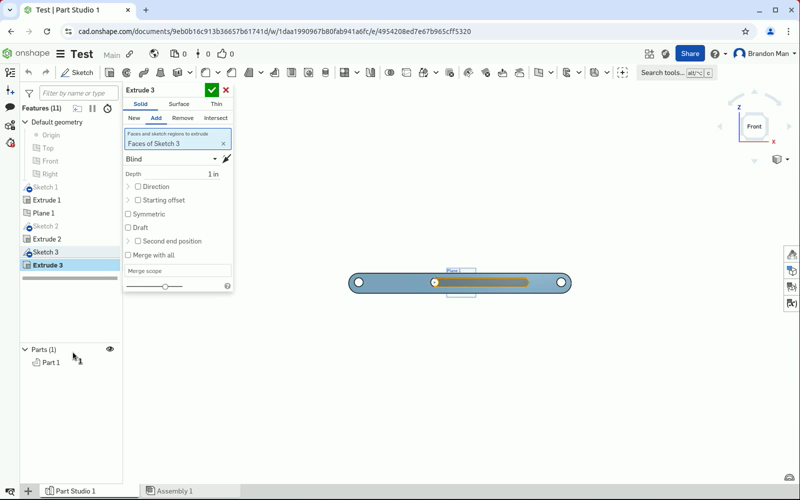
mouse_move(143, 106)
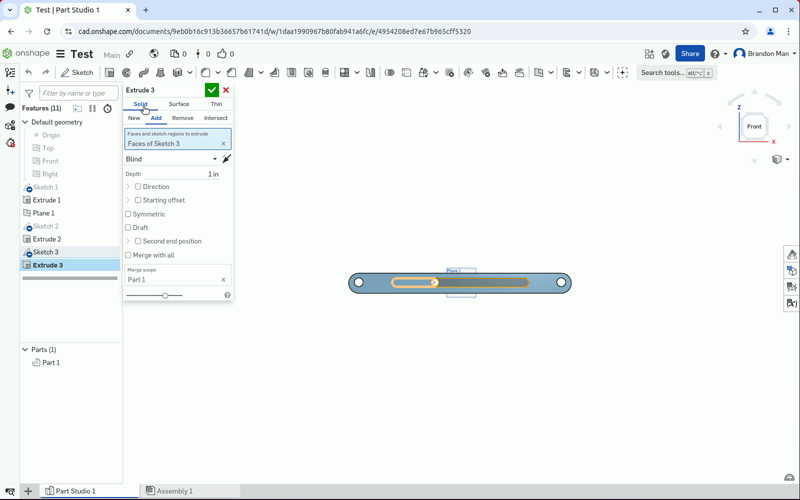
click(143, 106)
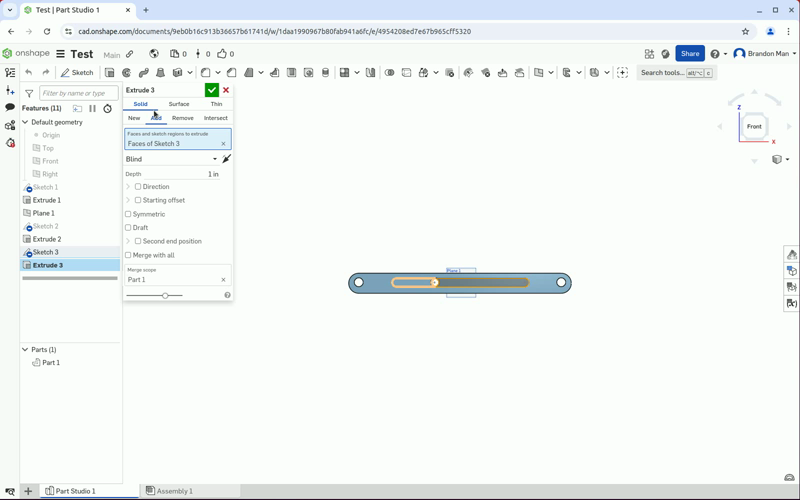
mouse_move(186, 120)
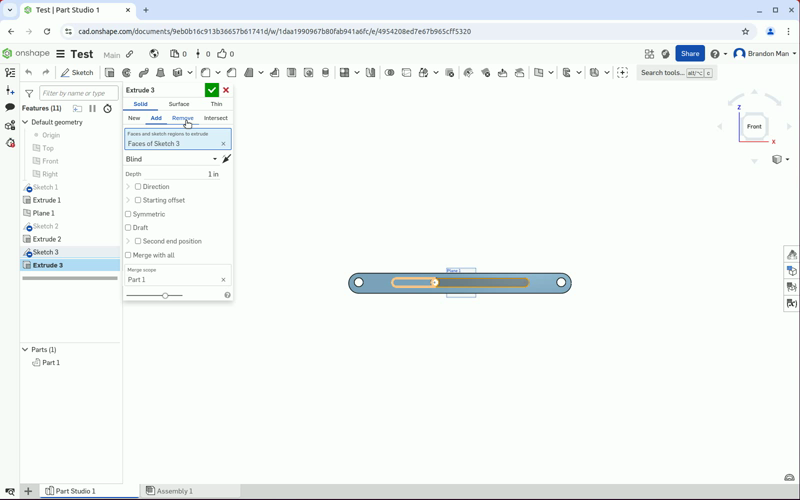
click(186, 120)
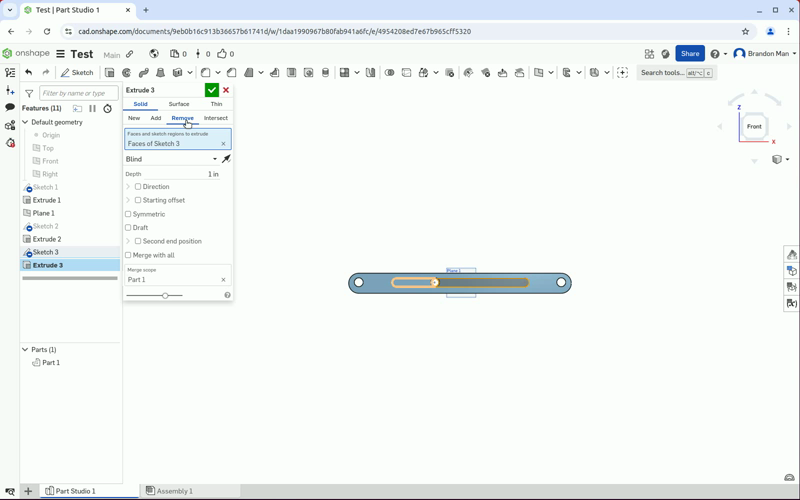
key(tab, 4)
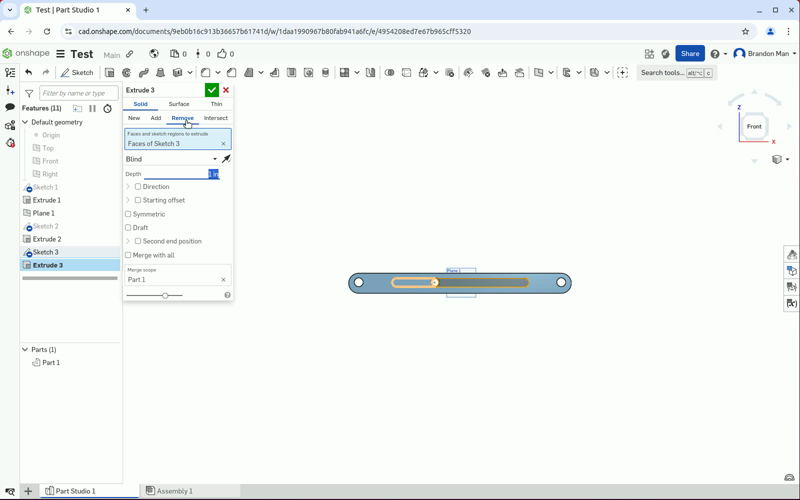
text(13.239)
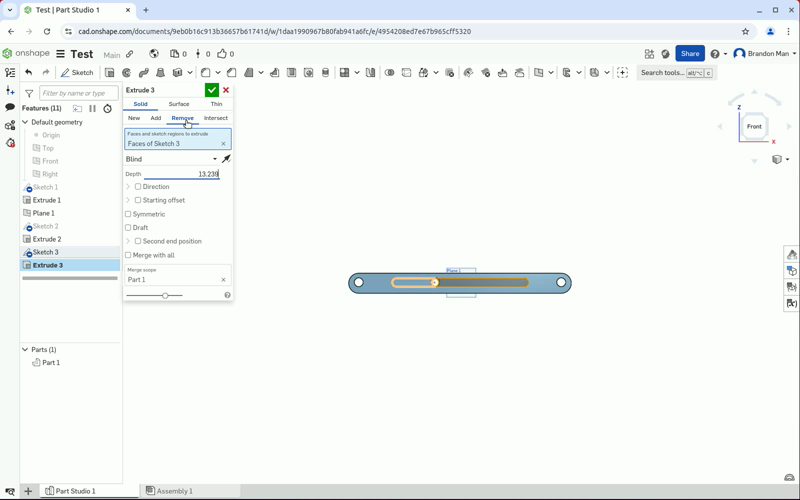
key(tab, 6)
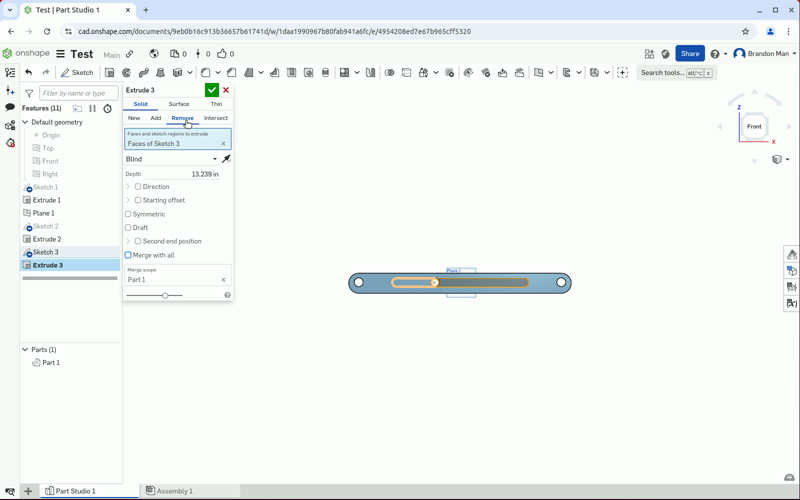
key(space)
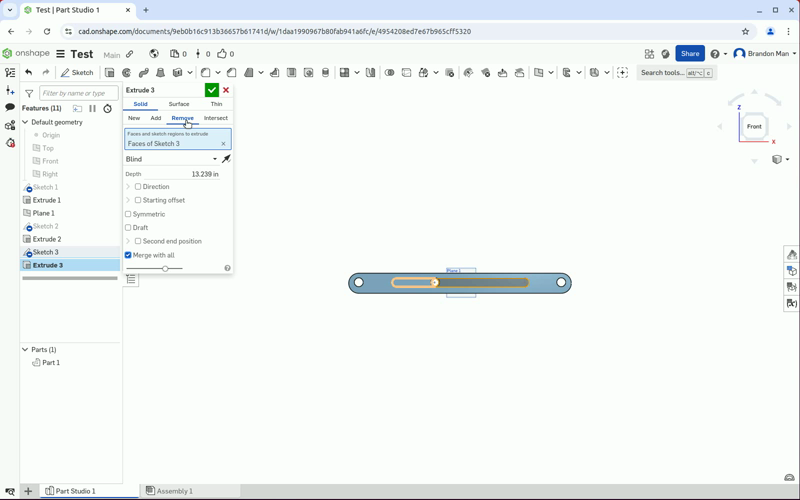
key(enter)
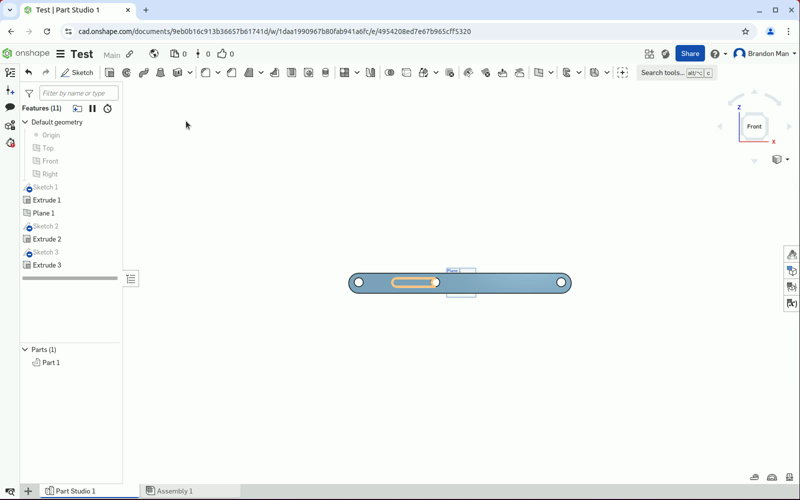
key(shift+h)
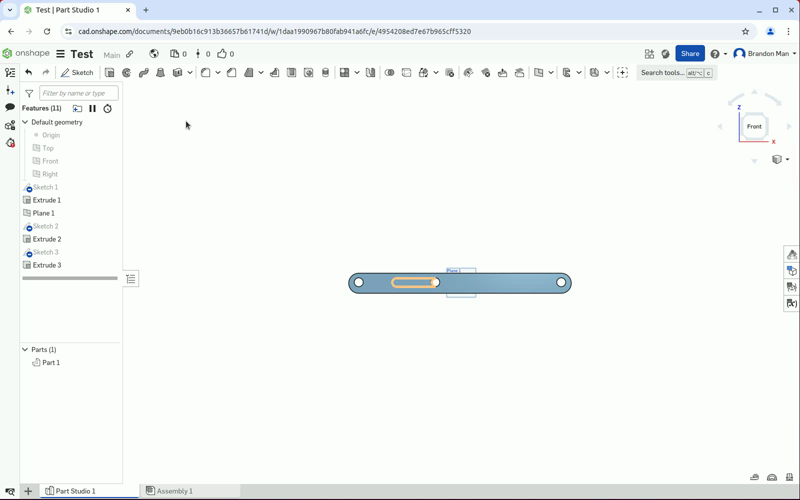
key(shift+h)
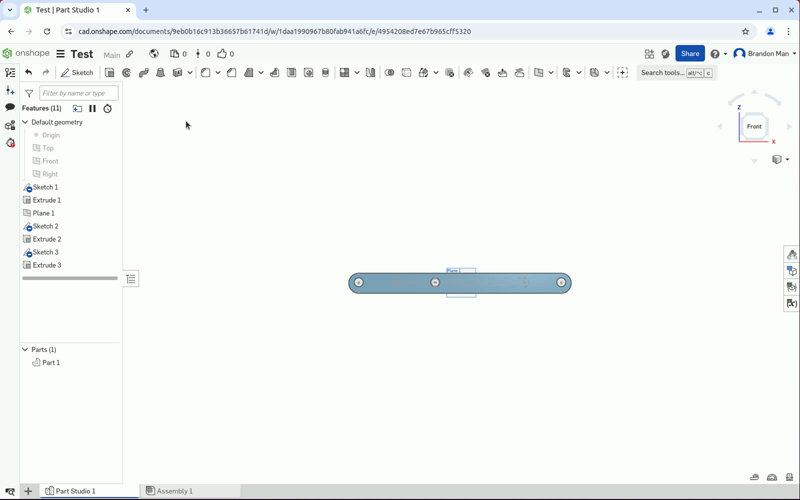
key(shift+7)
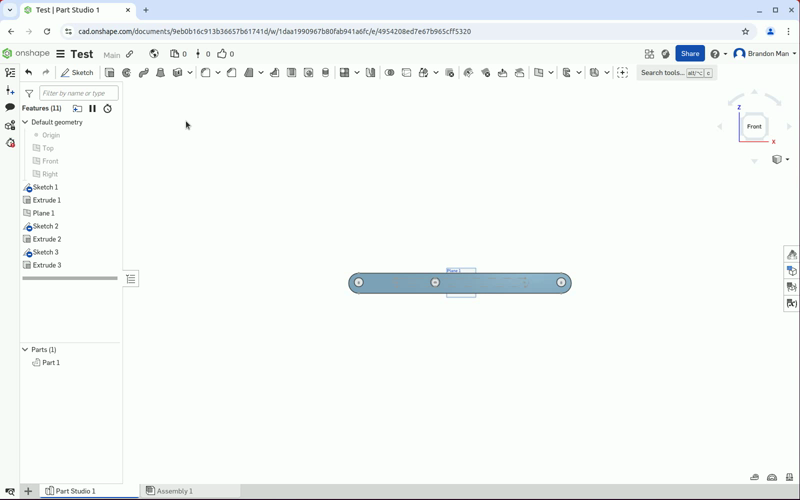
key(left, 2)
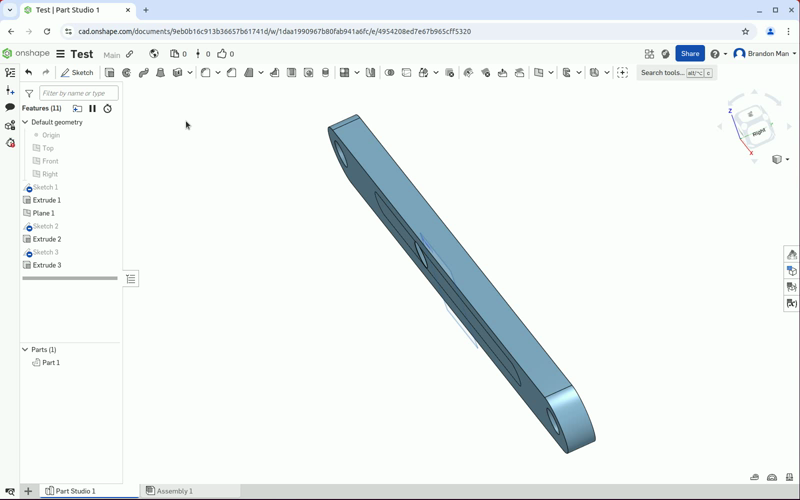
key(down, 2)
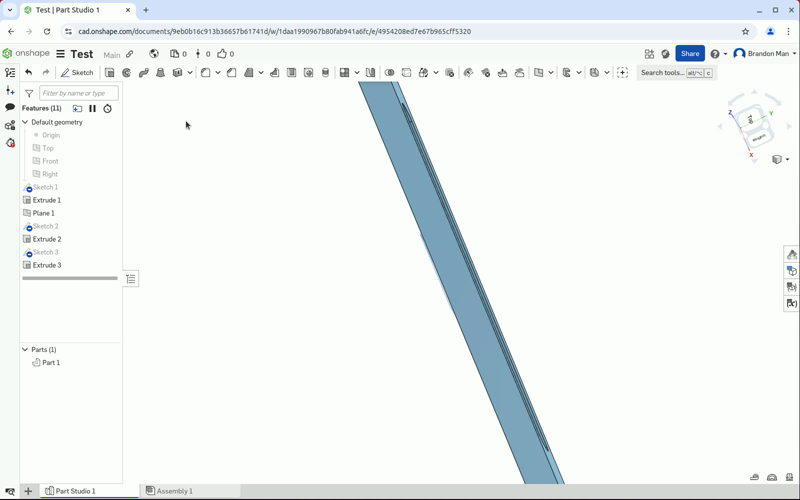
key(up, 2)
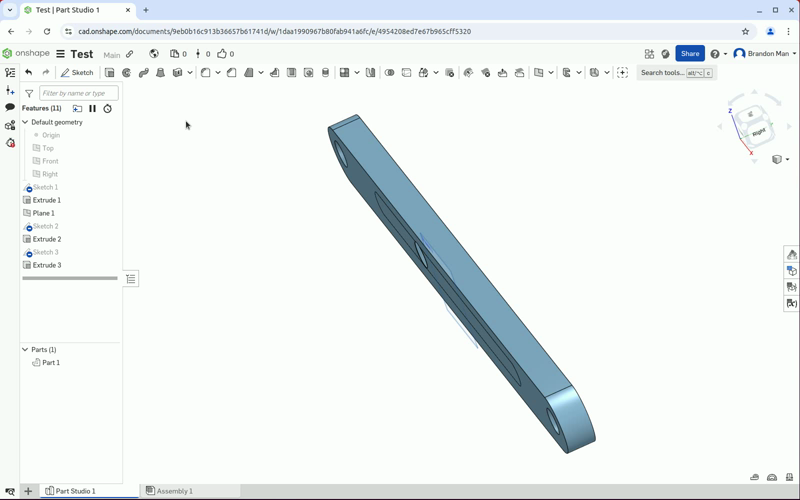
key(right, 2)
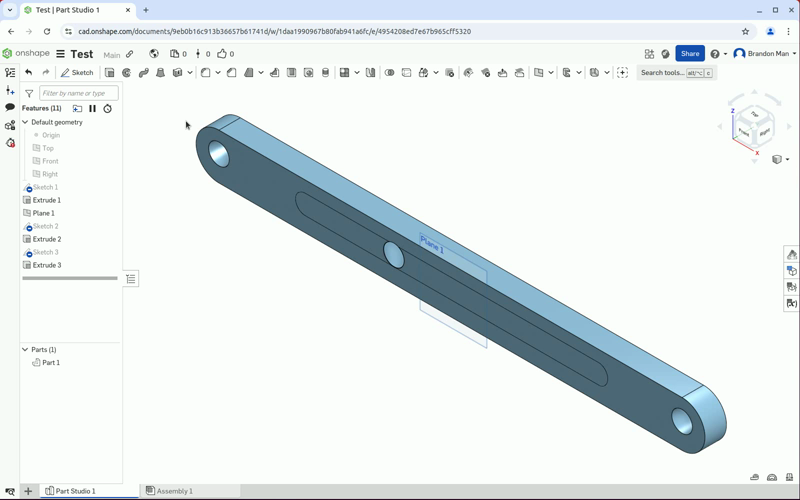
mouse_move(73, 189)
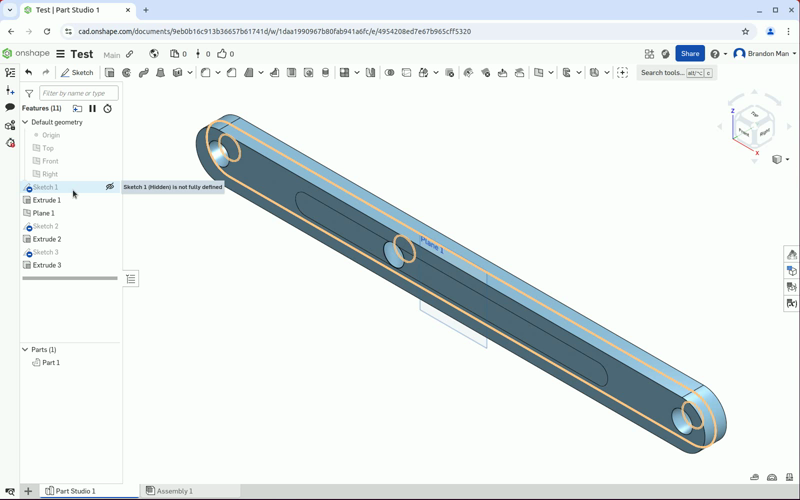
click(73, 189)